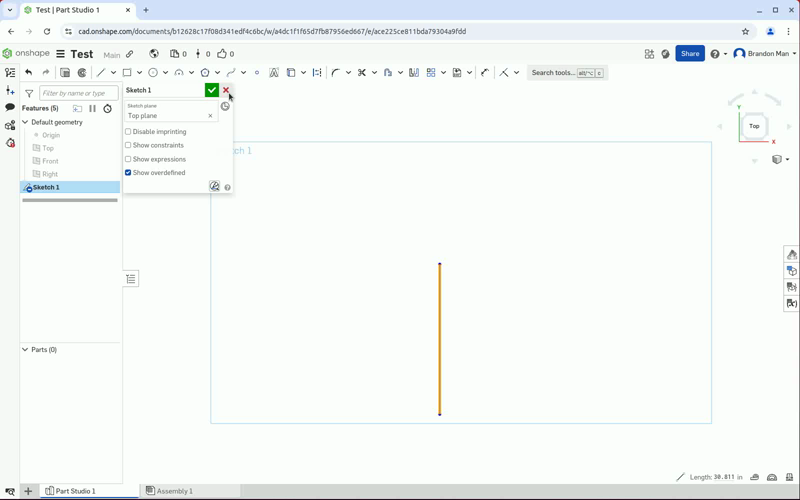
key(shift+h)
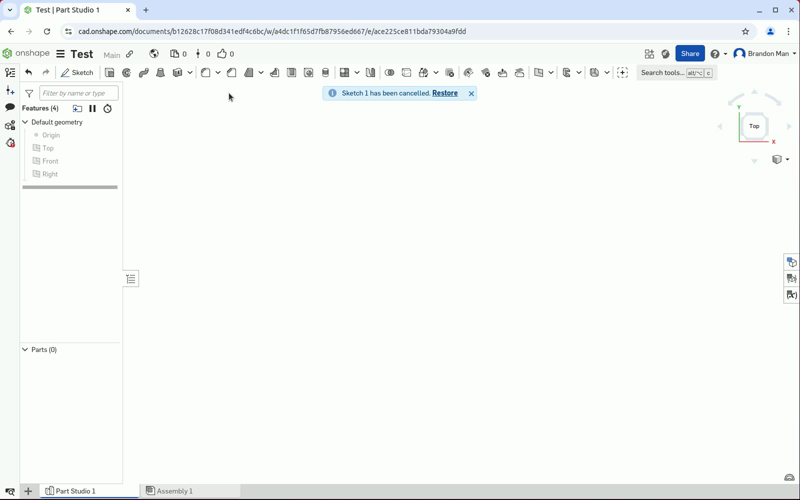
mouse_move(73, 352)
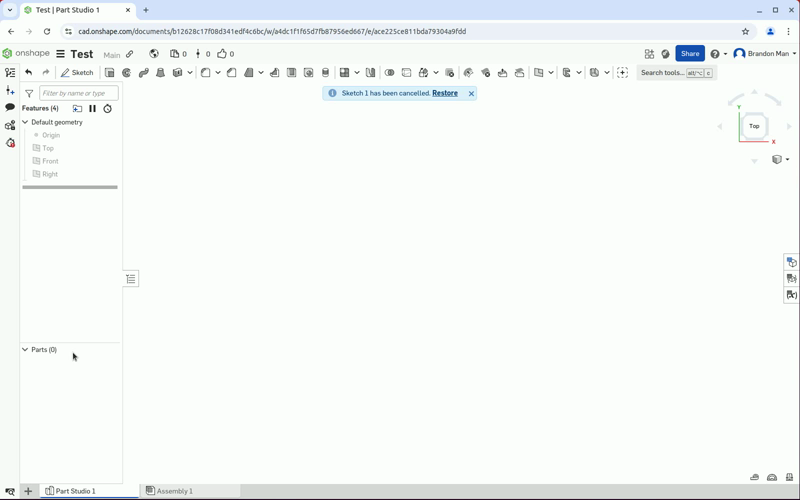
key(y)
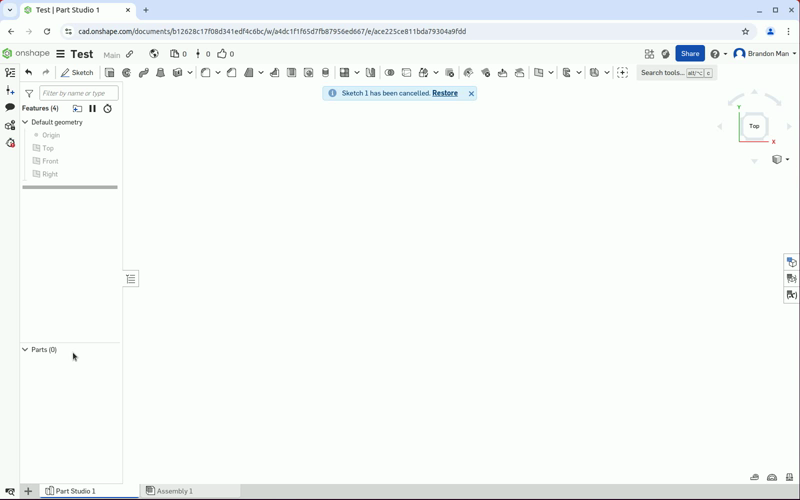
key(shift+p)
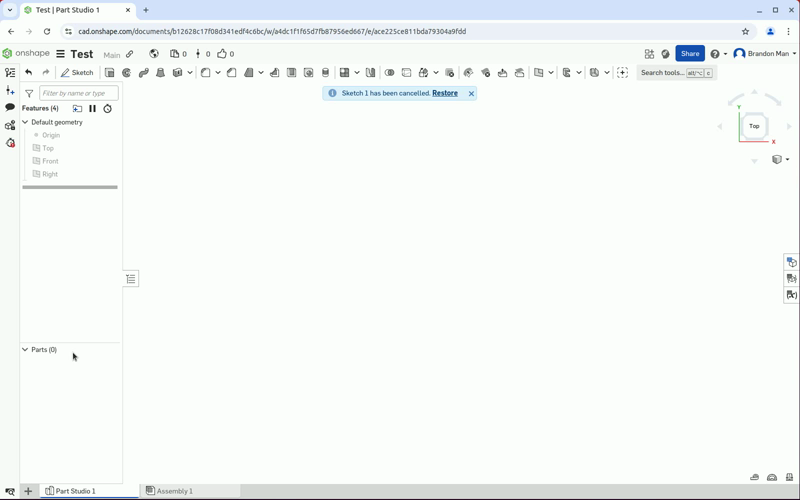
key(space)
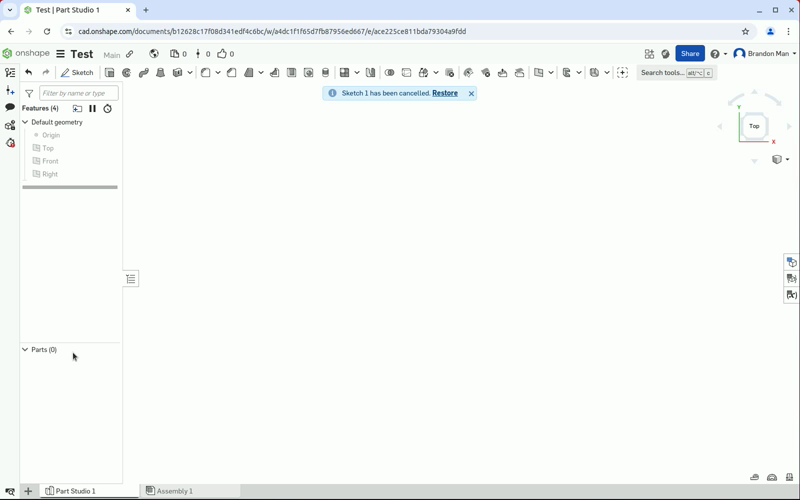
key_down(shift)
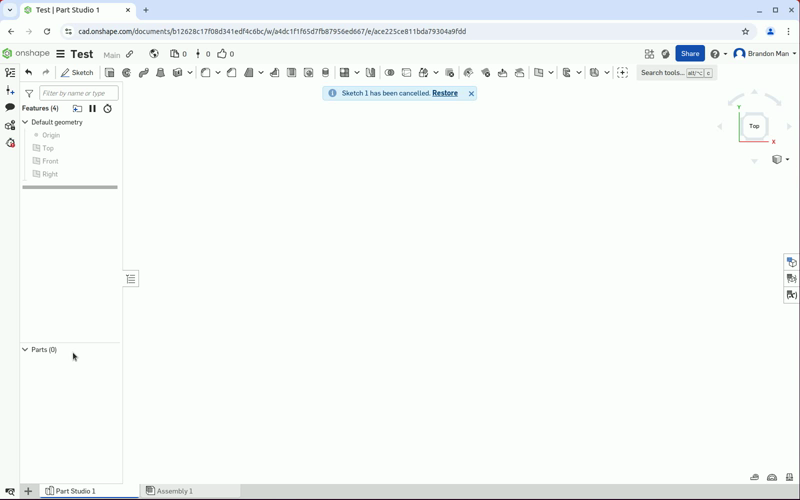
key(up)
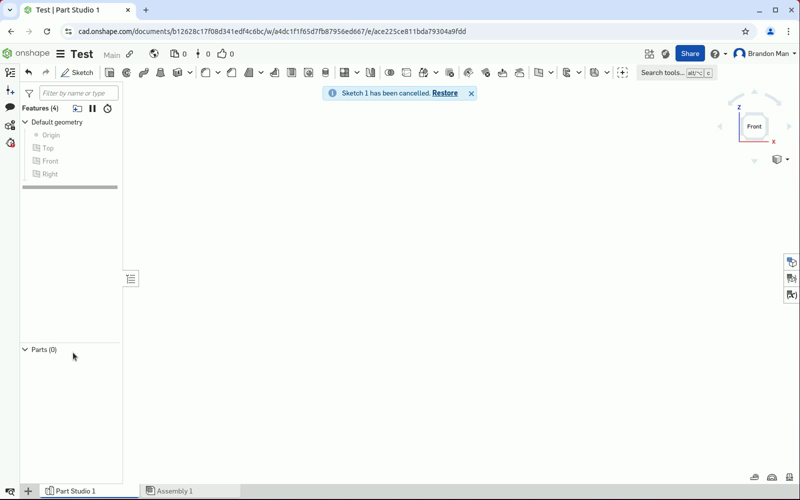
key_up(shift)
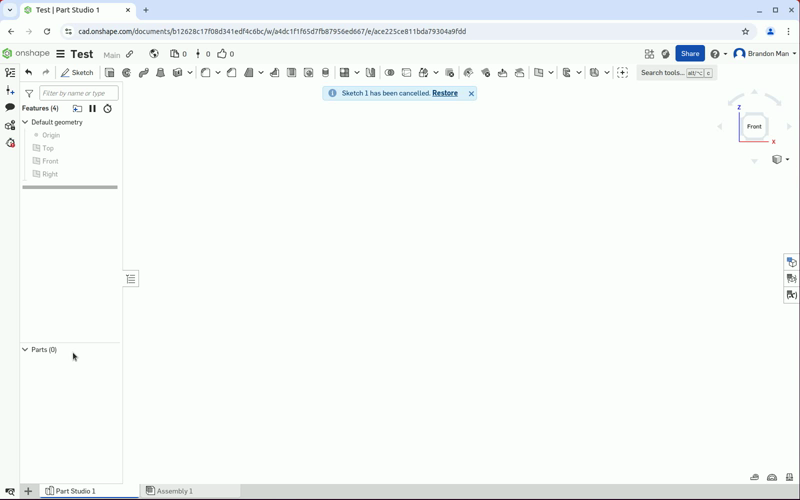
mouse_move(73, 352)
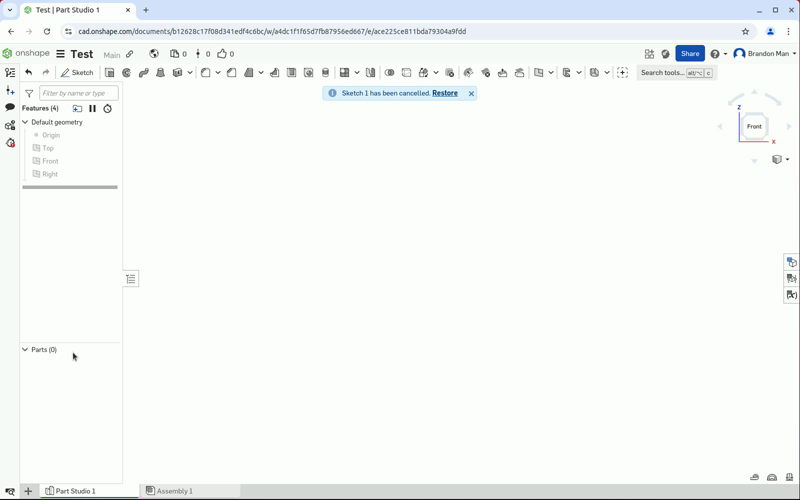
key(shift+y)
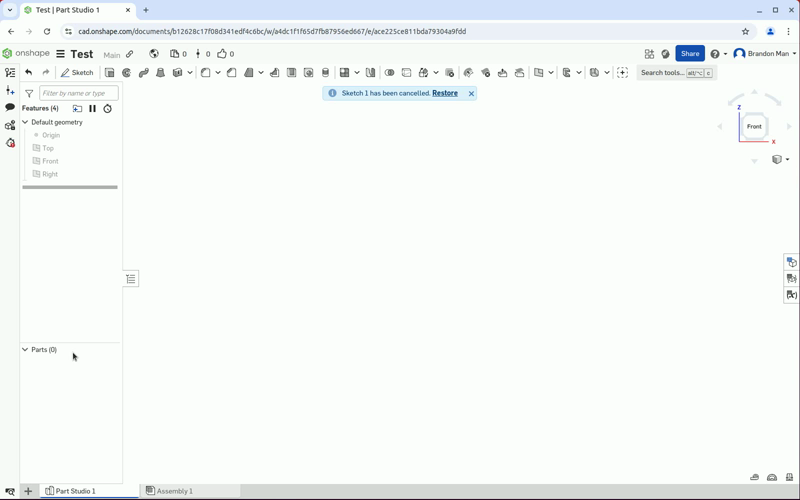
key(shift+s)
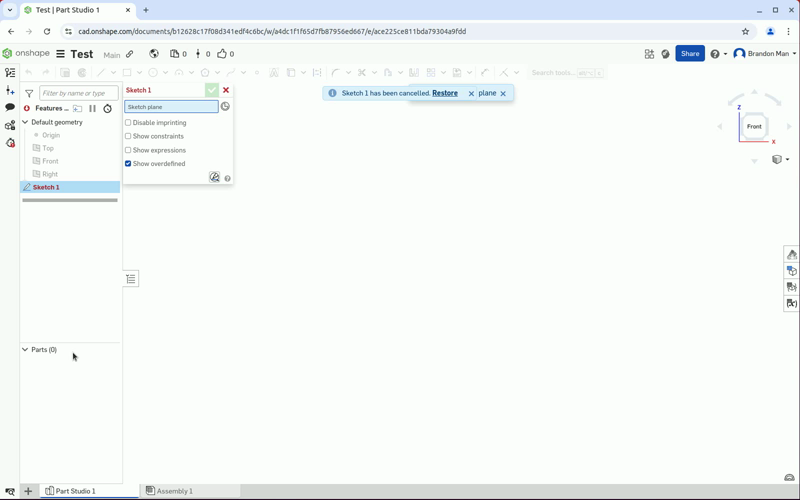
mouse_move(73, 163)
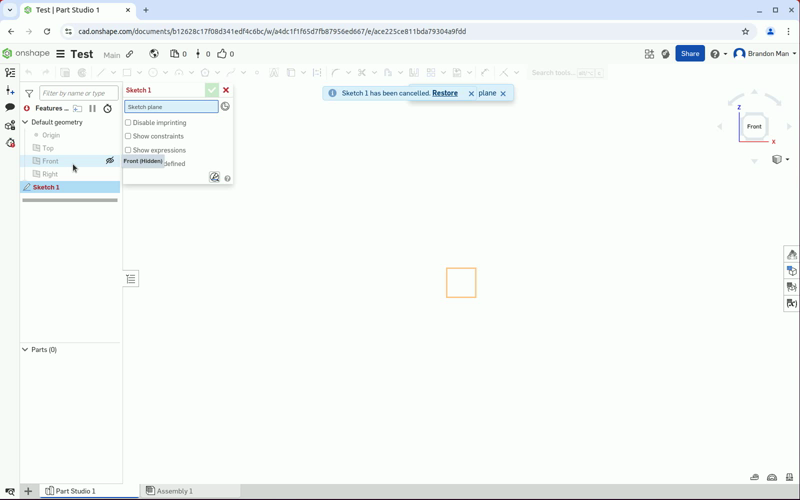
click(73, 163)
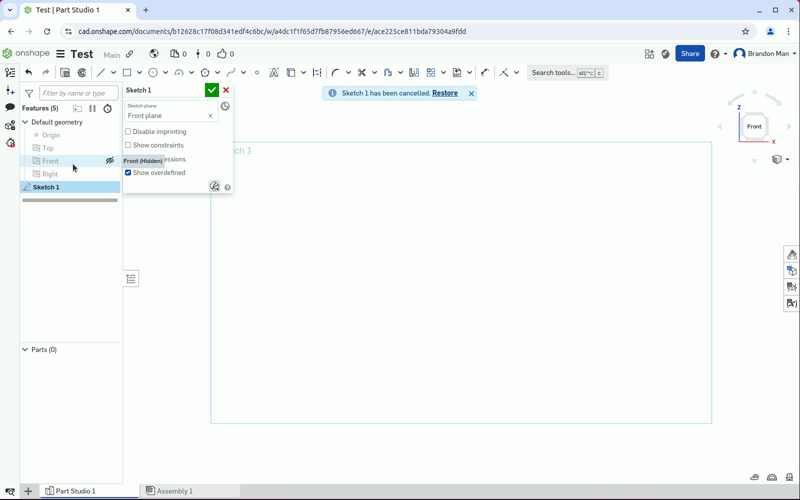
mouse_move(73, 352)
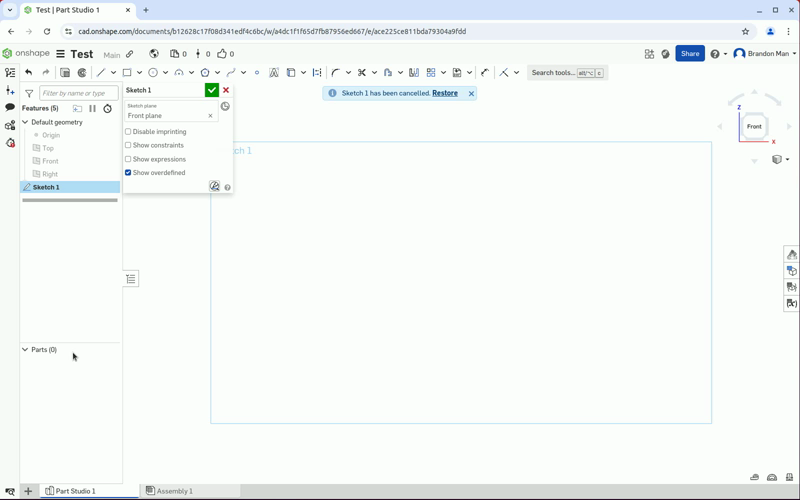
key(y)
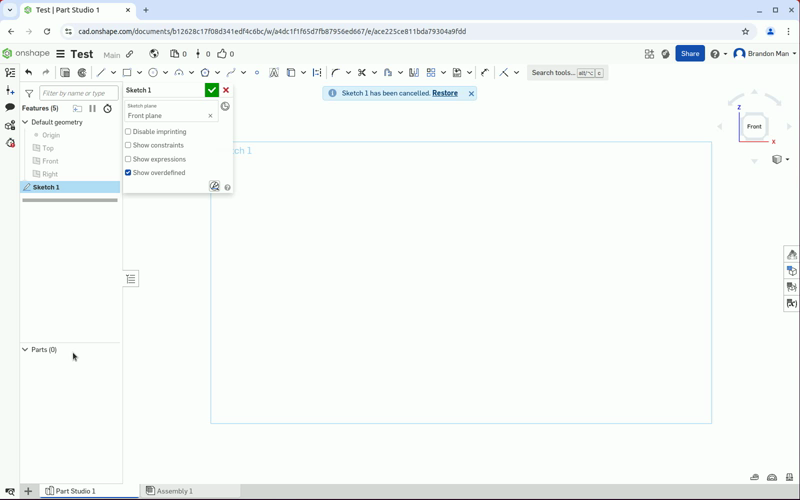
key(l)
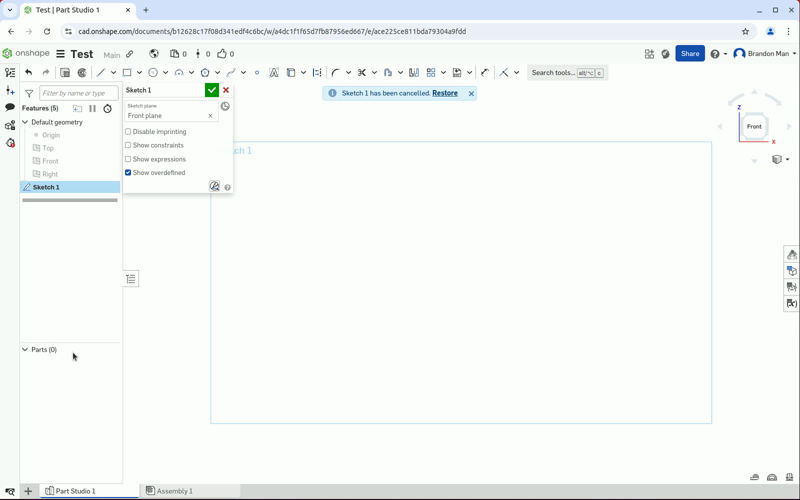
key_down(shift)
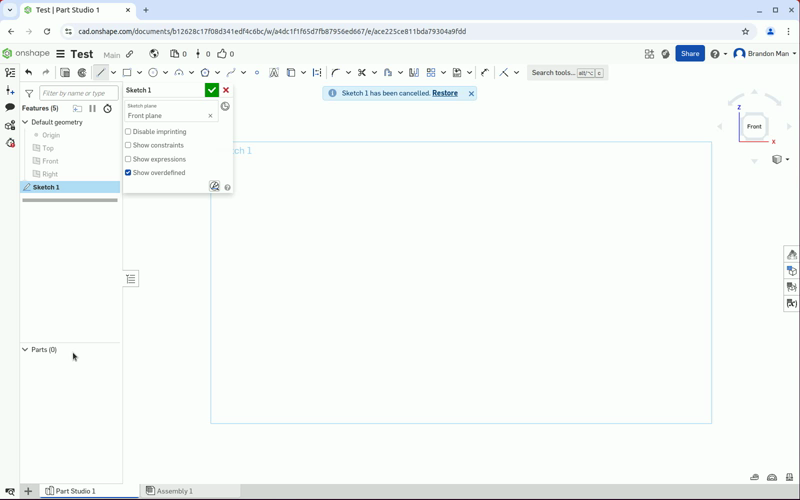
mouse_move(460, 282)
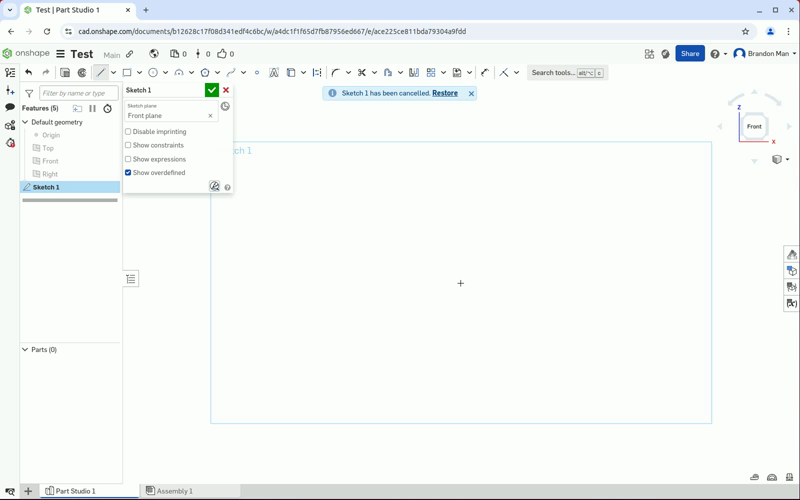
click(460, 282)
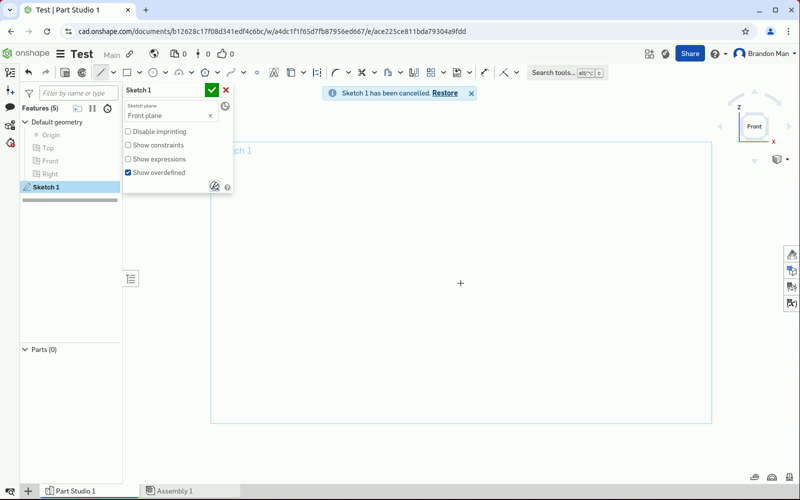
key_up(shift)
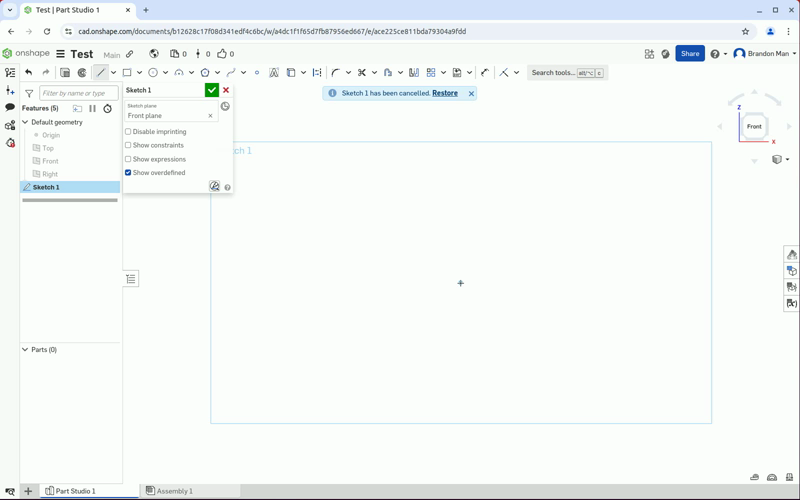
key_down(shift)
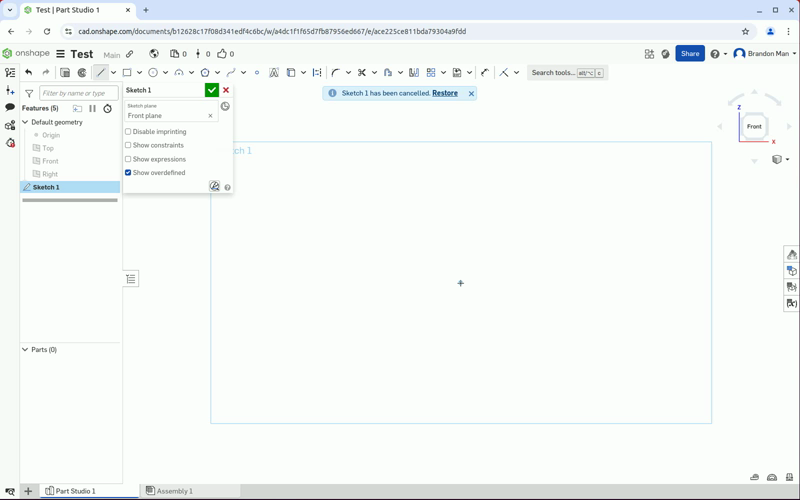
mouse_move(490, 282)
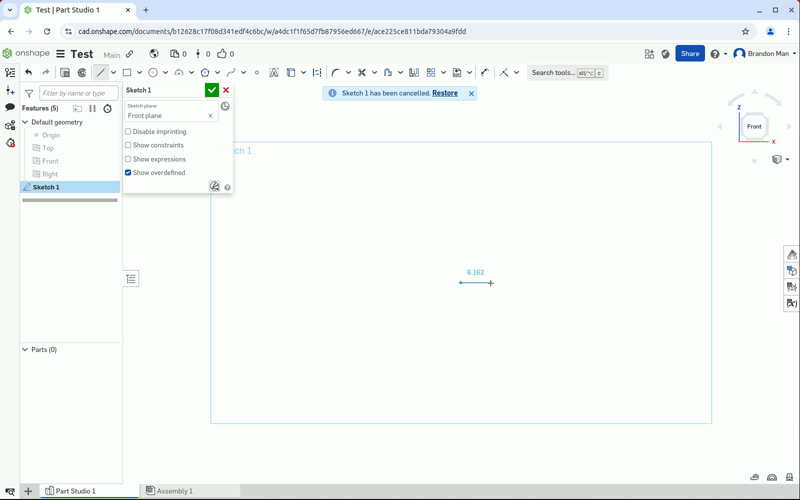
mouse_move(472, 282)
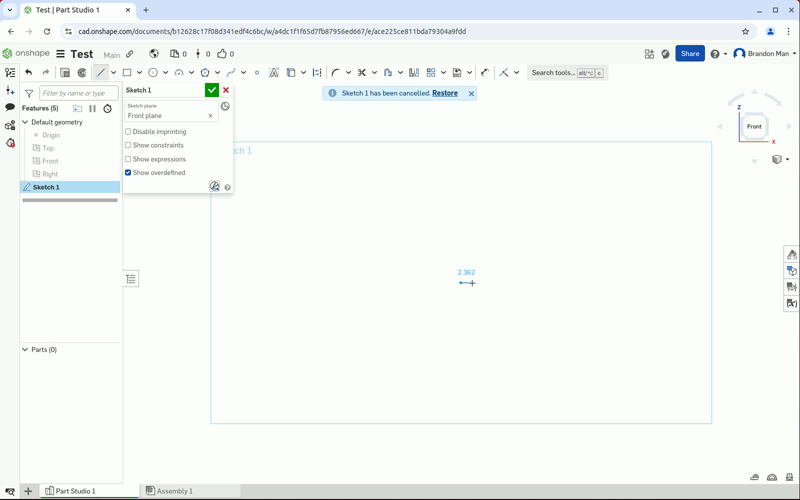
click(472, 282)
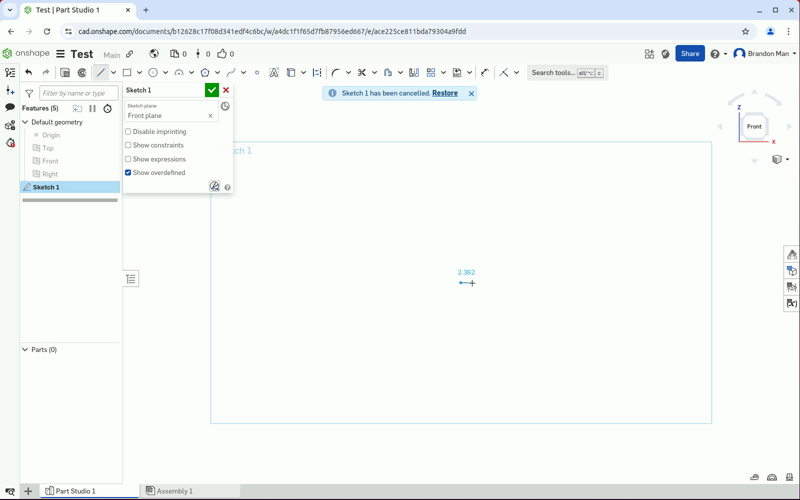
key_up(shift)
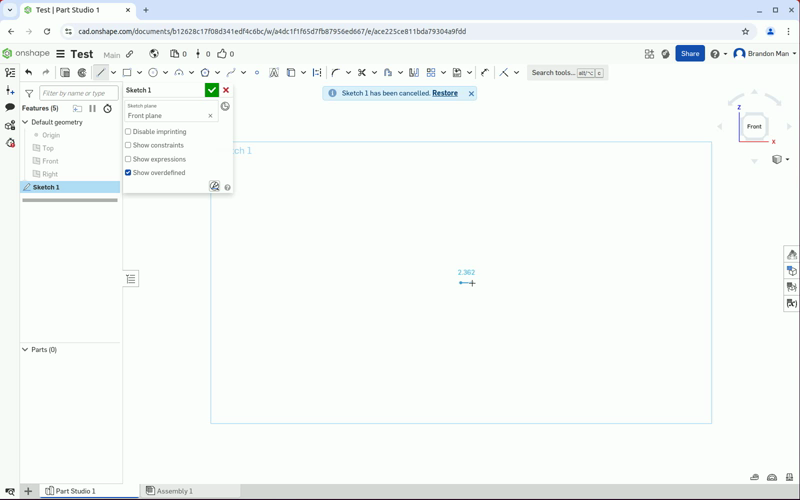
key_down(shift)
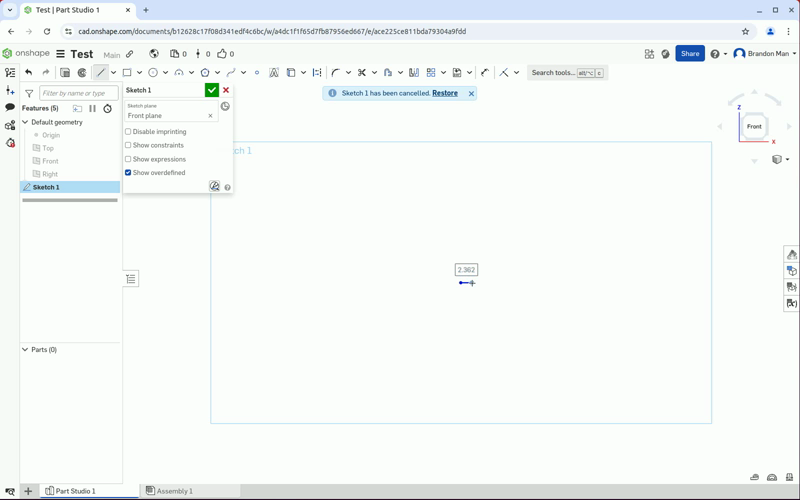
mouse_move(472, 172)
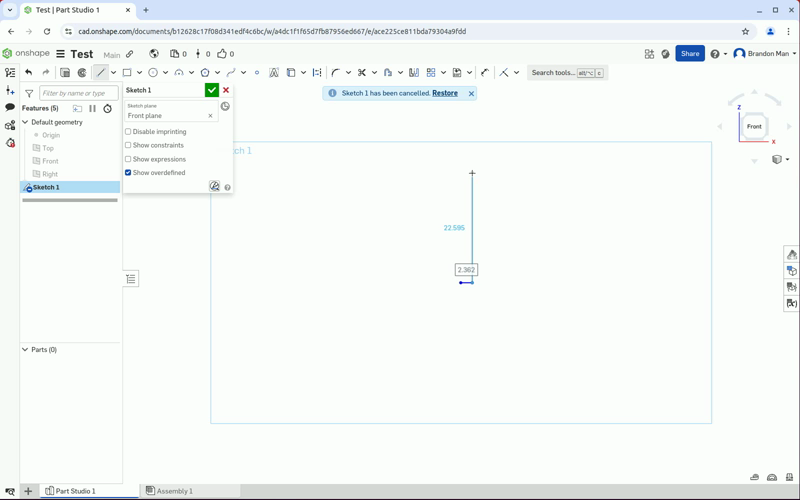
click(472, 172)
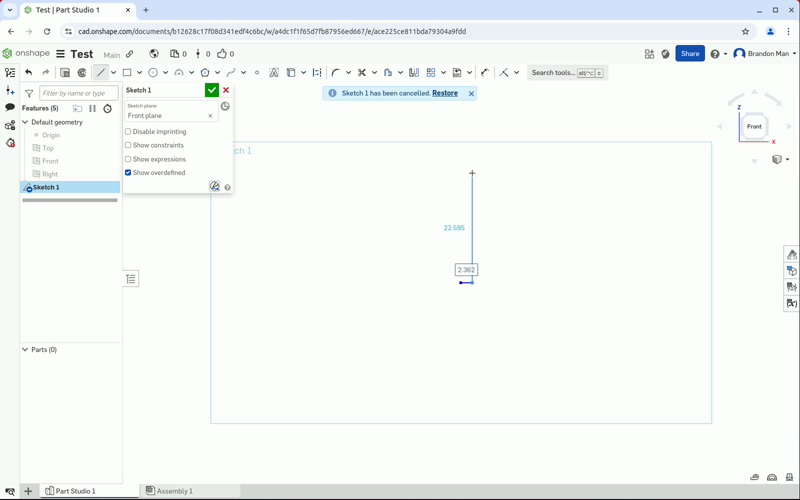
key_up(shift)
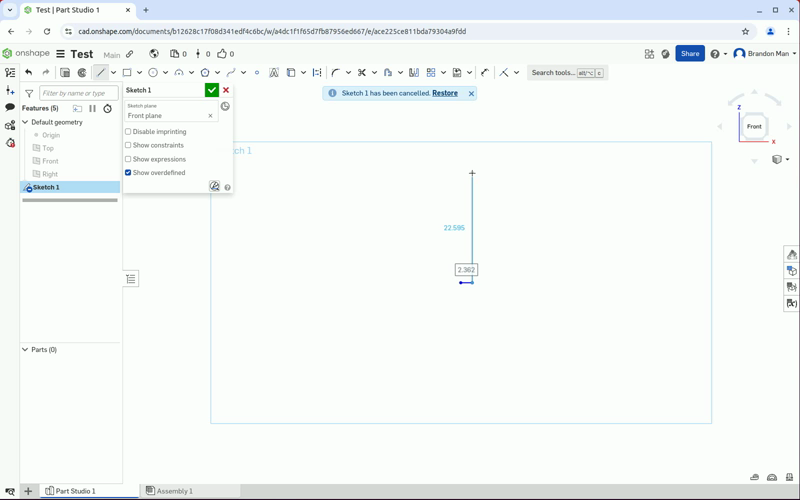
key(esc)
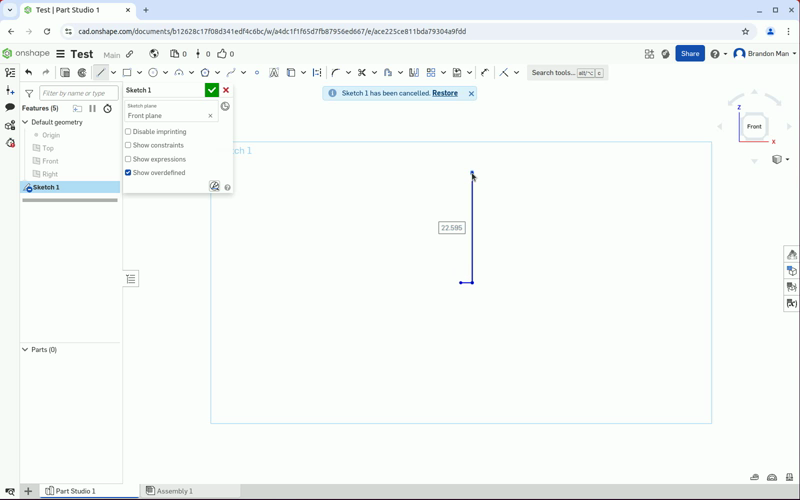
key(a)
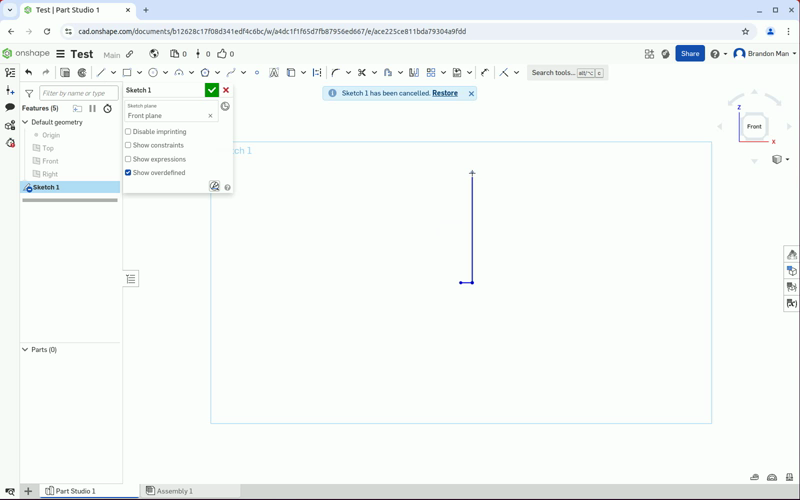
mouse_move(472, 172)
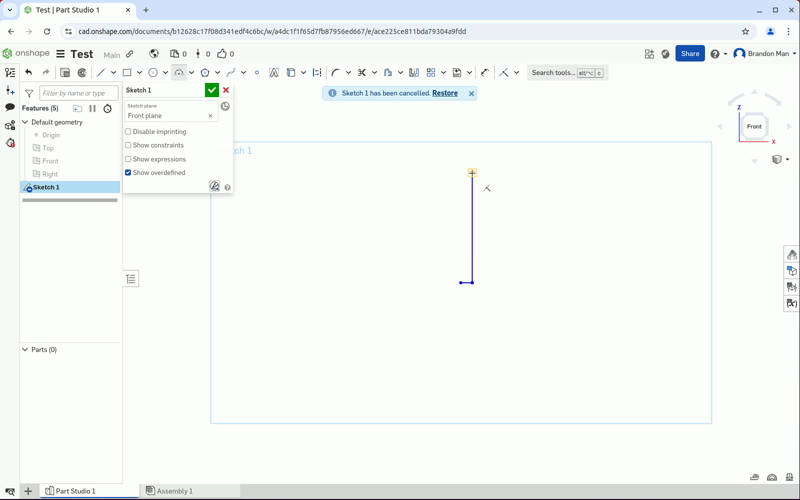
click(472, 172)
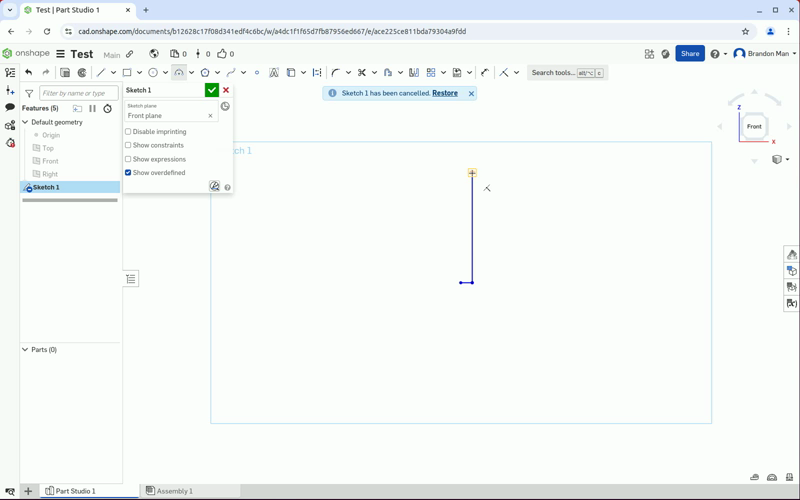
key_down(shift)
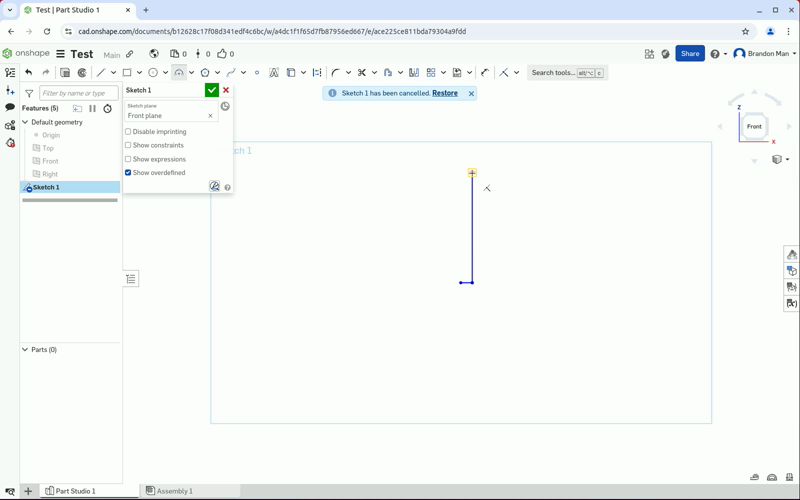
mouse_move(470, 170)
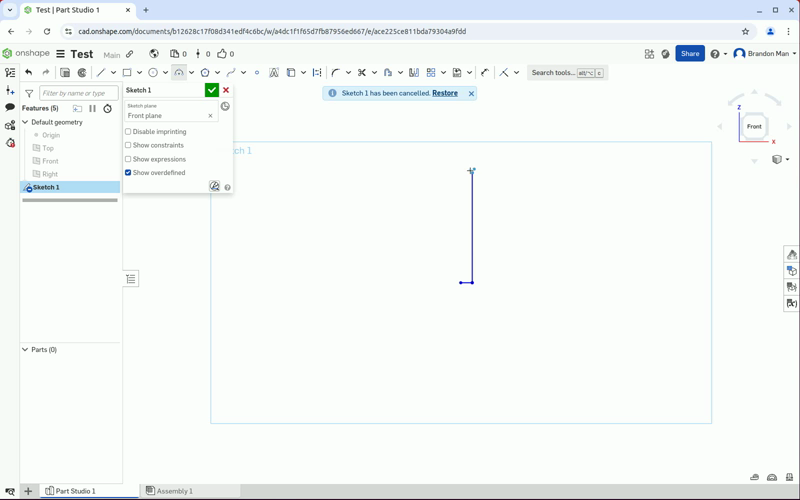
scroll(6)
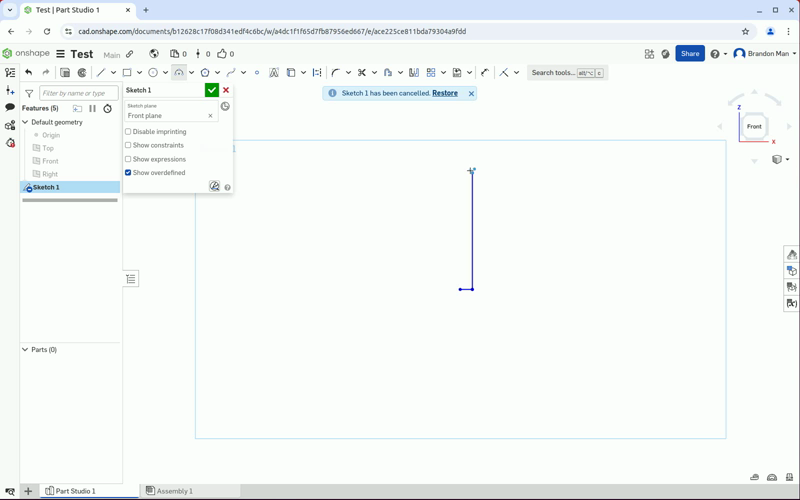
scroll(6)
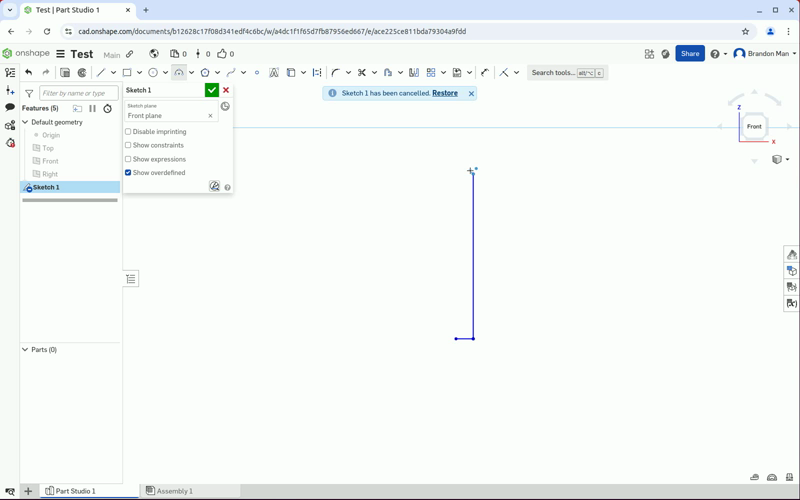
scroll(6)
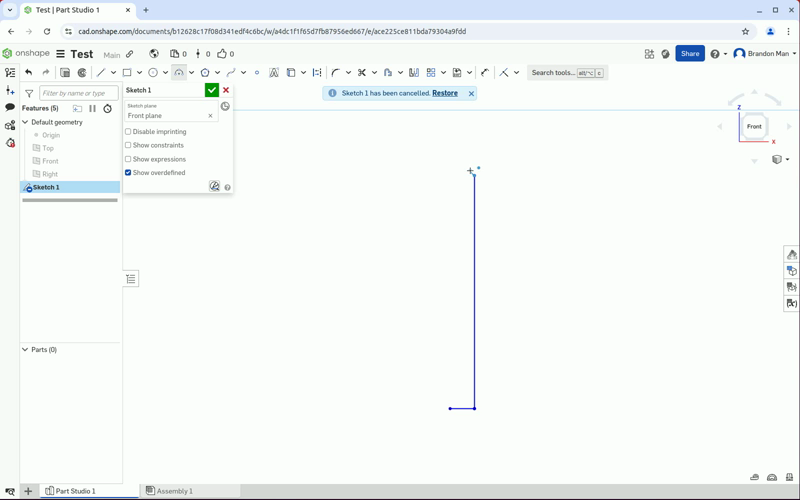
scroll(6)
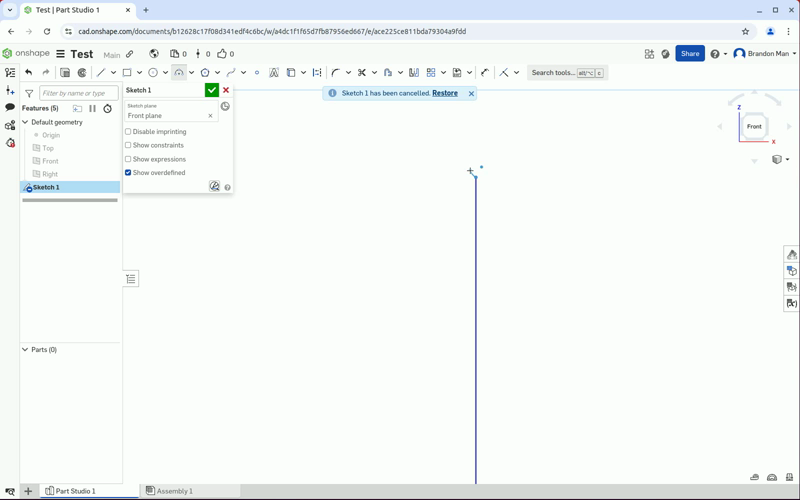
scroll(6)
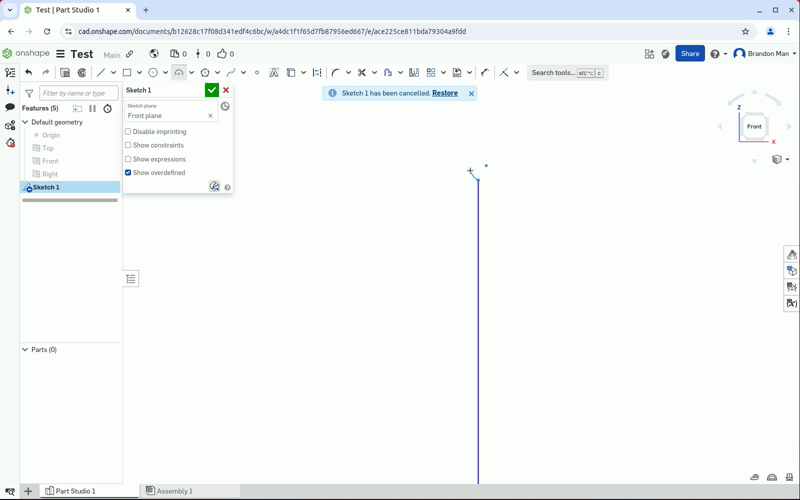
scroll(6)
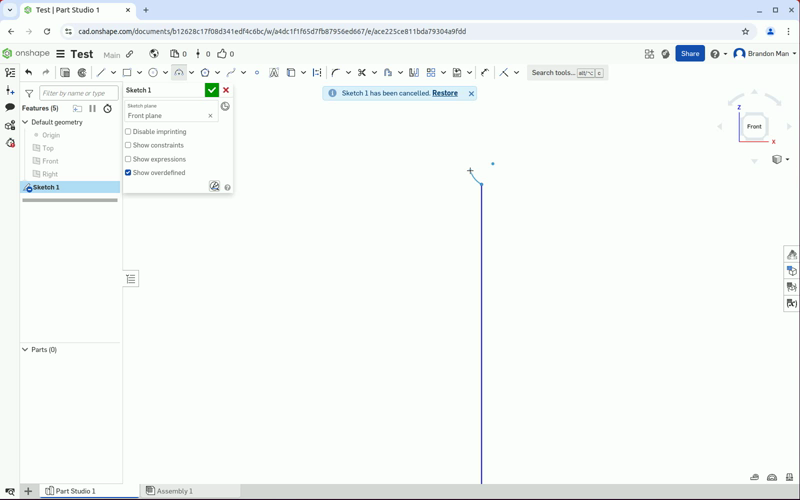
scroll(6)
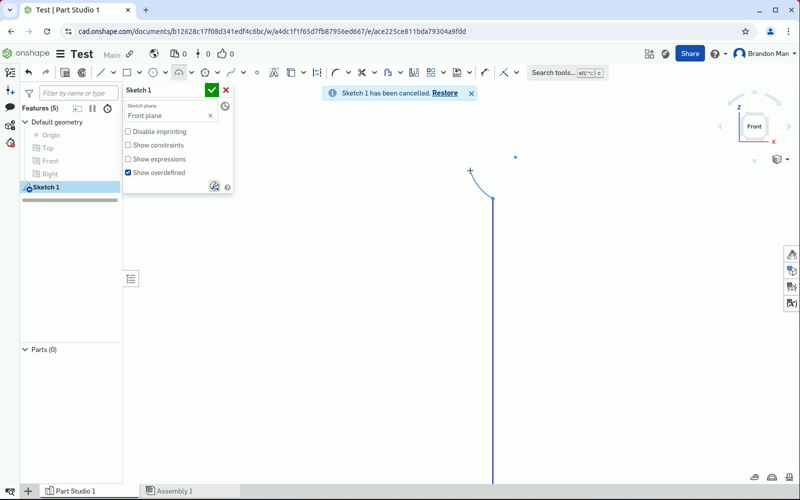
click(470, 170)
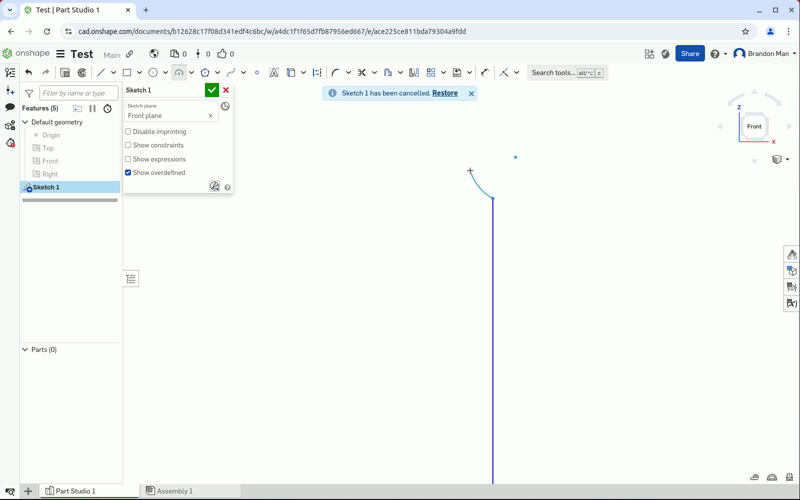
scroll(-6)
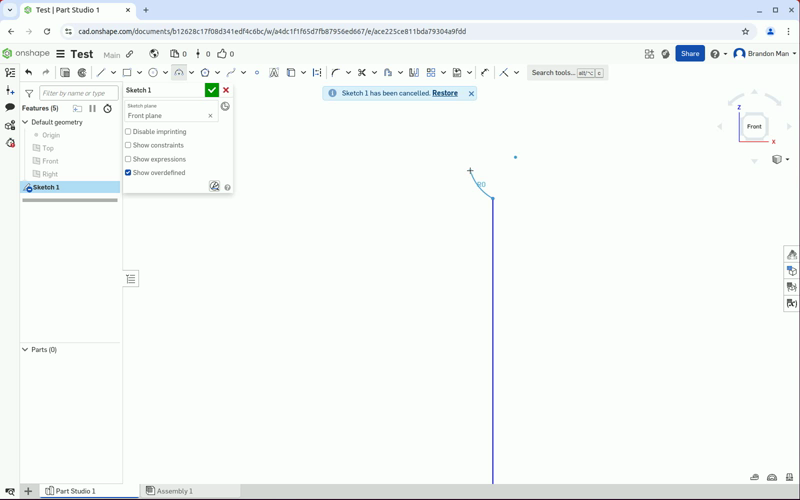
scroll(-6)
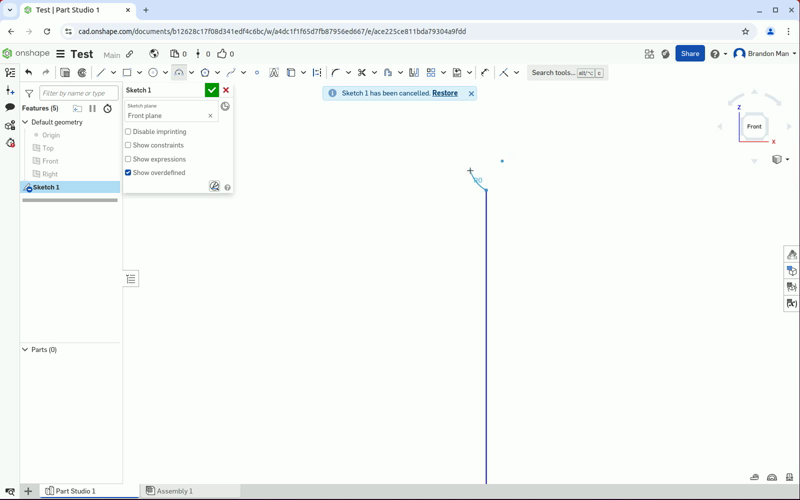
scroll(-6)
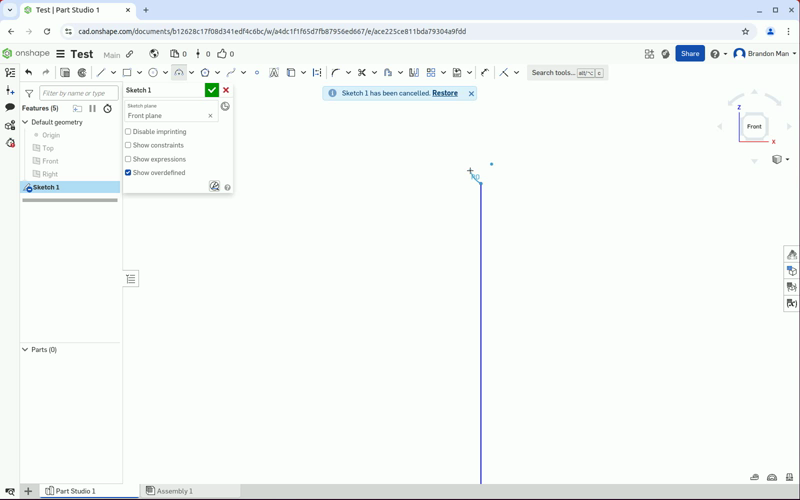
scroll(-6)
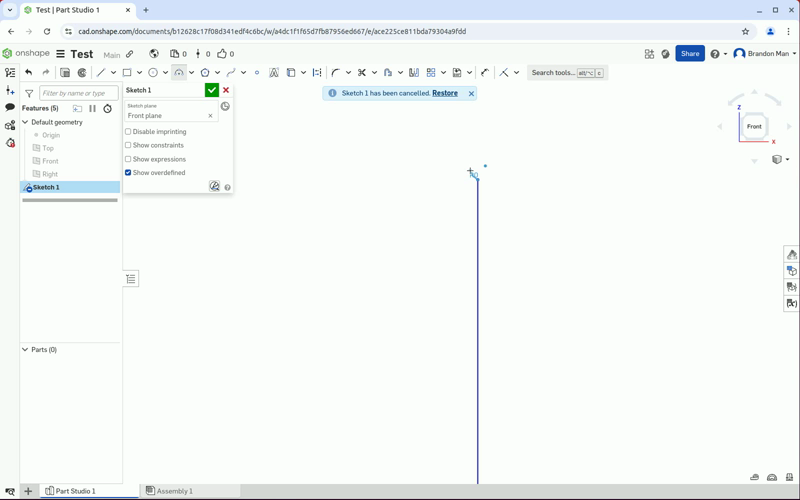
scroll(-6)
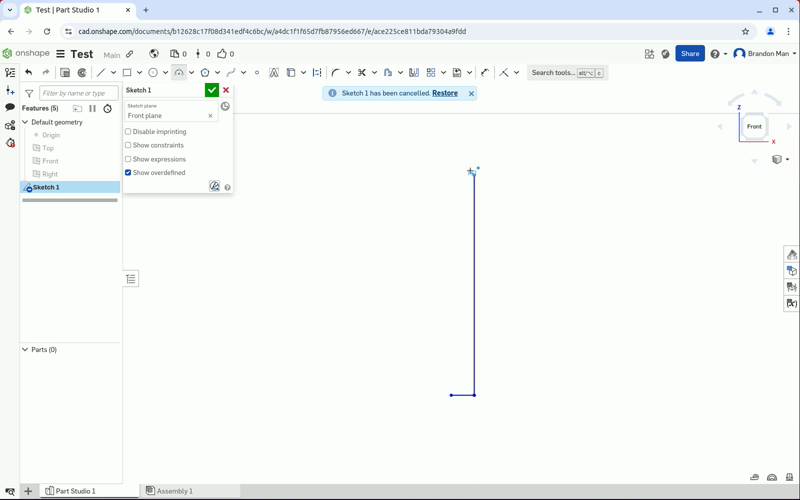
scroll(-6)
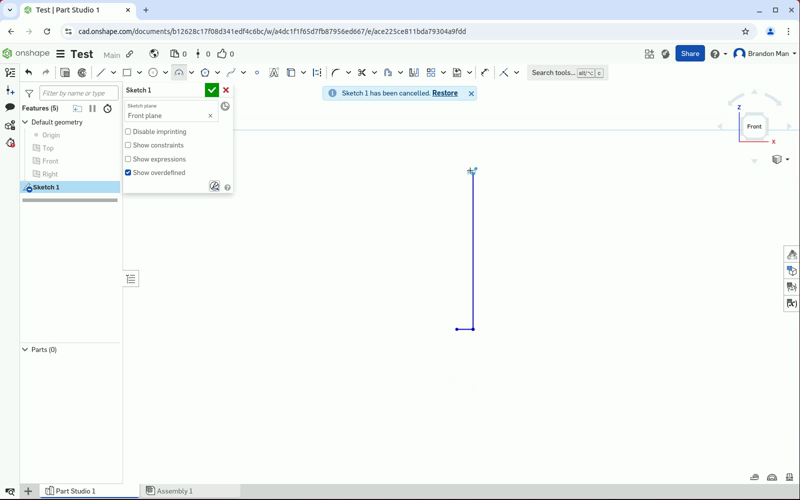
scroll(-6)
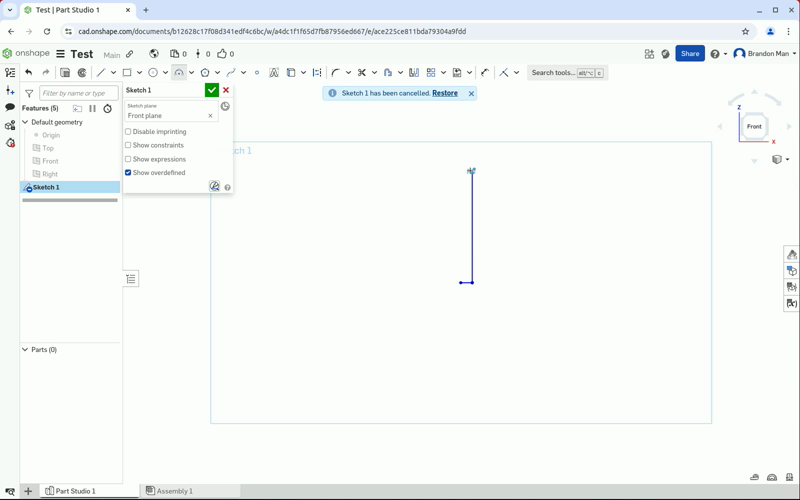
mouse_move(471, 170)
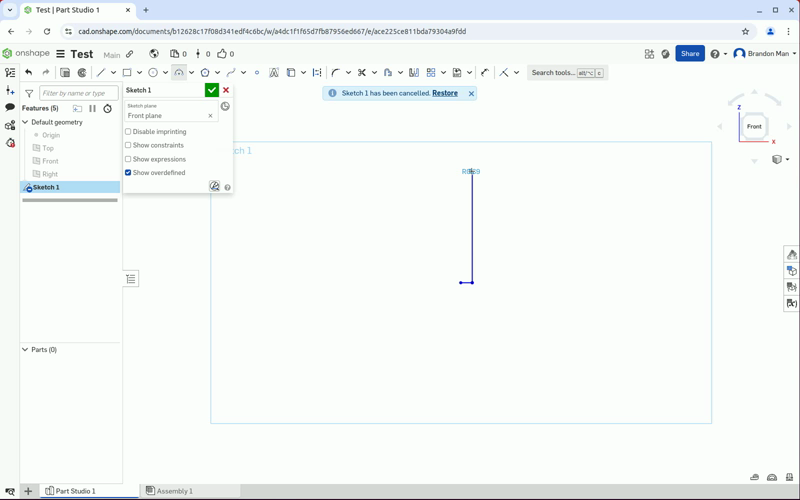
scroll(6)
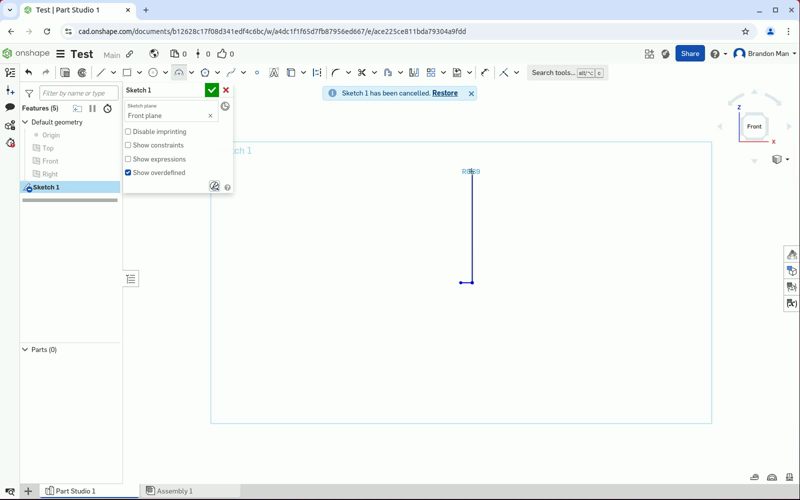
scroll(6)
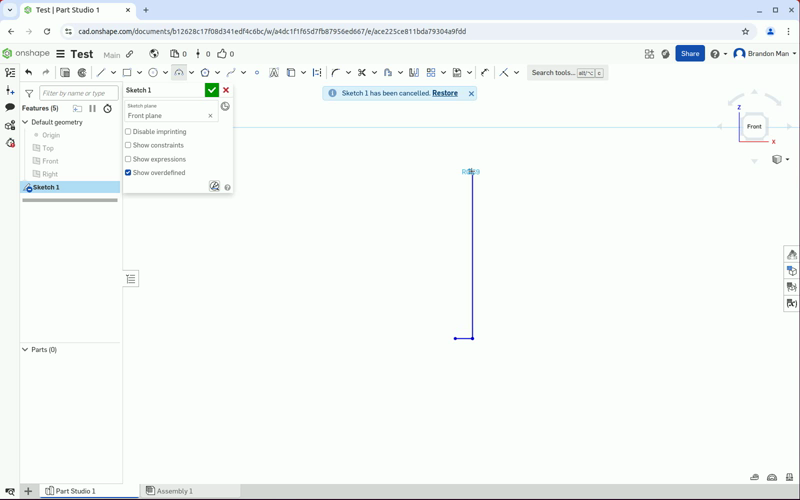
scroll(6)
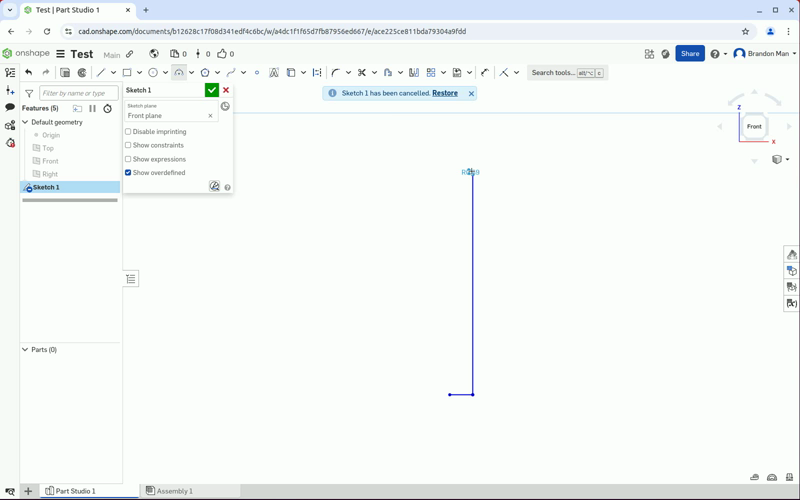
scroll(6)
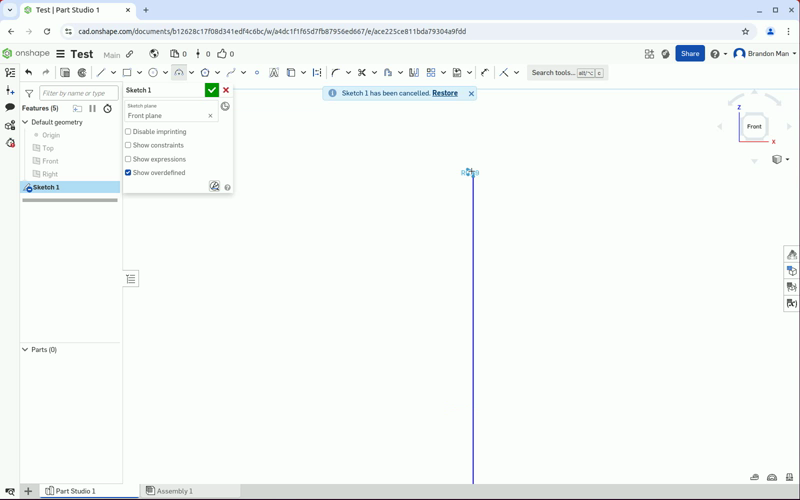
scroll(6)
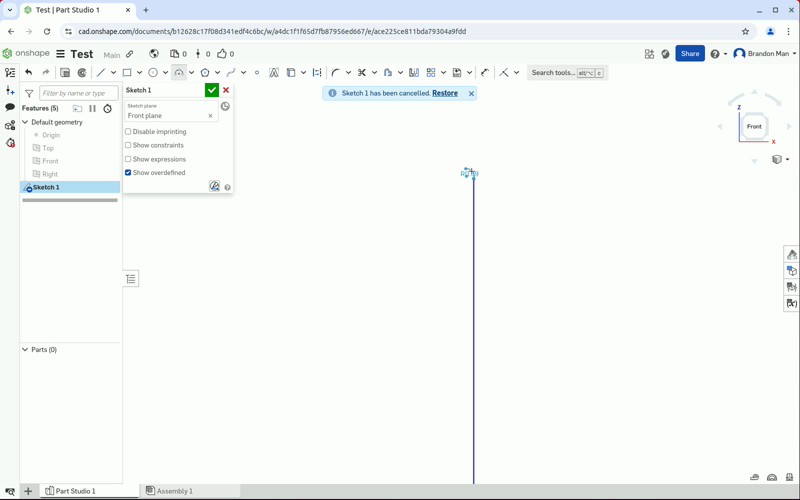
scroll(6)
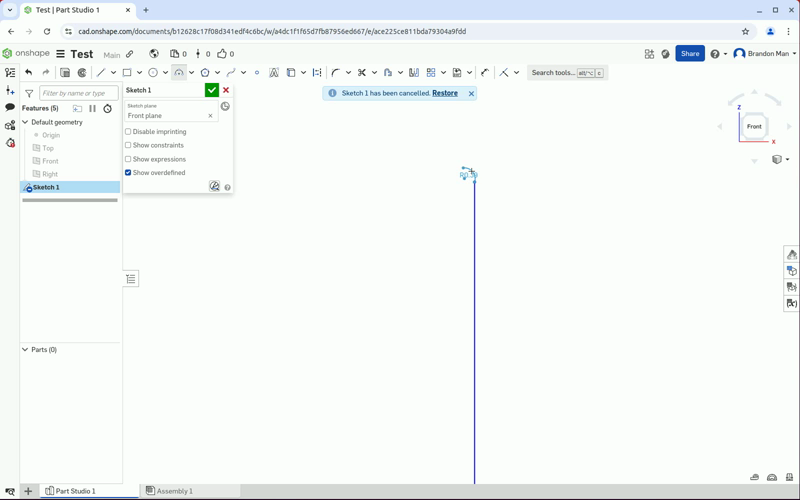
scroll(6)
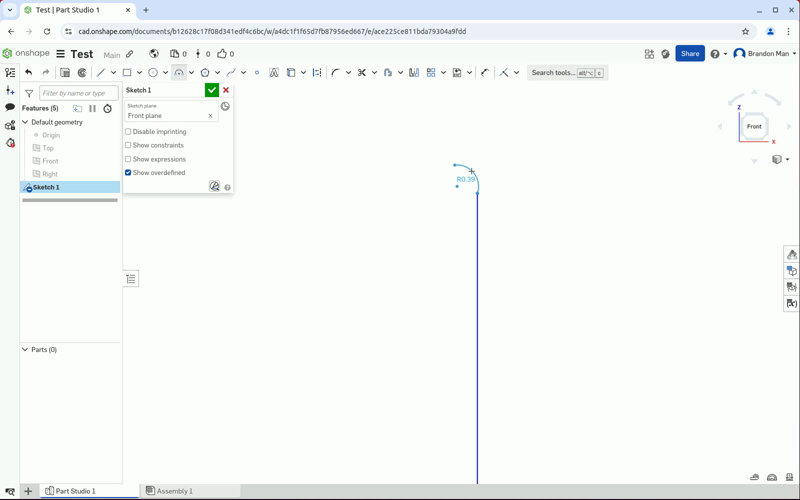
click(471, 170)
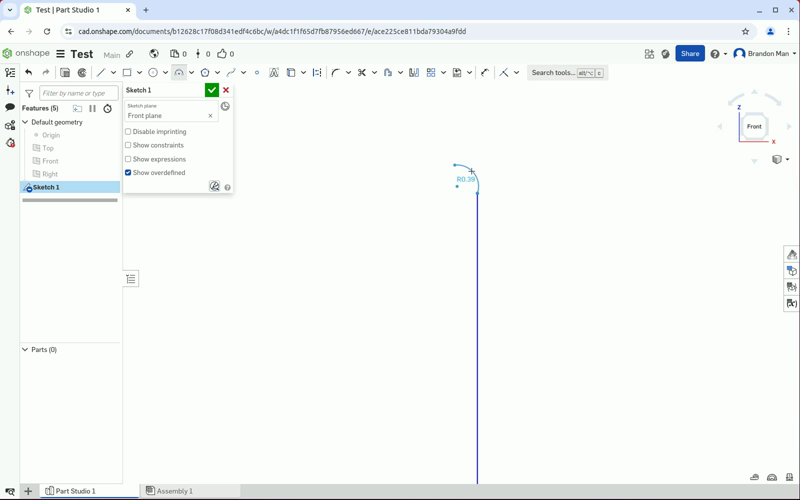
scroll(-6)
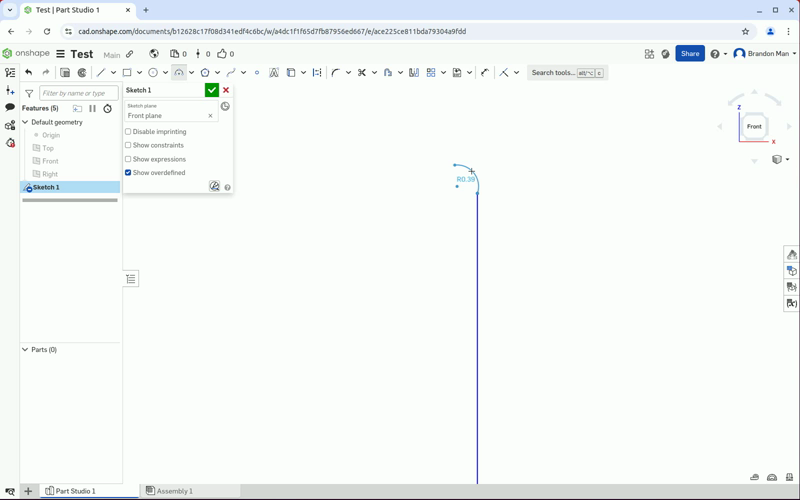
scroll(-6)
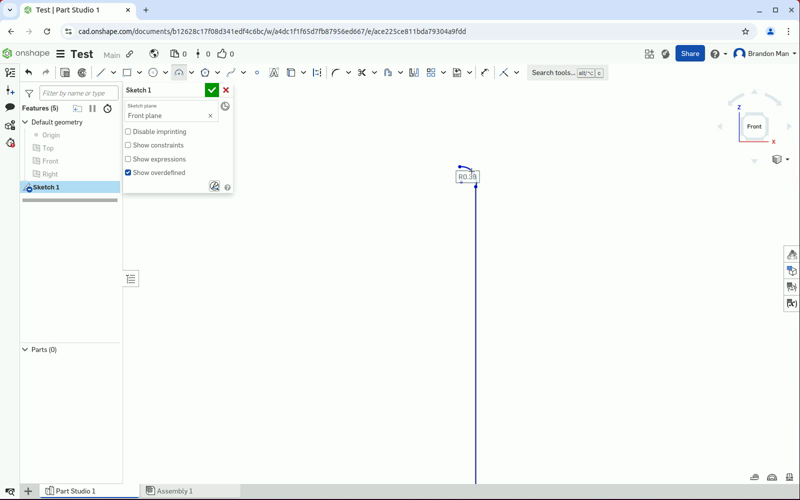
scroll(-6)
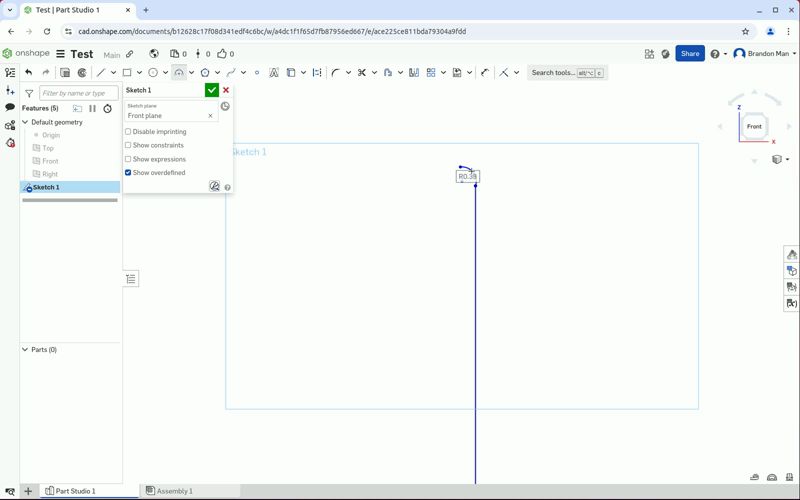
scroll(-6)
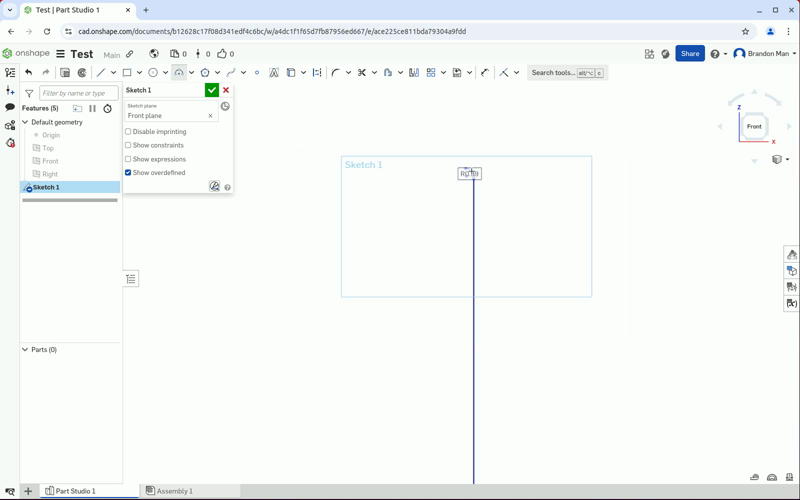
scroll(-6)
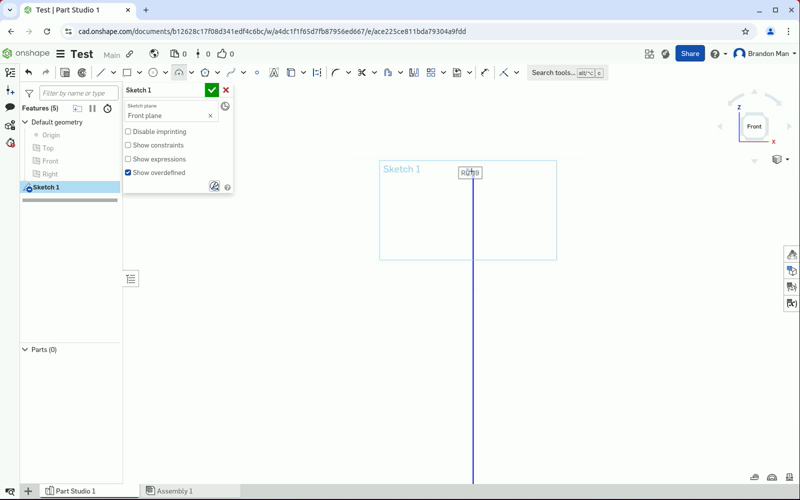
scroll(-6)
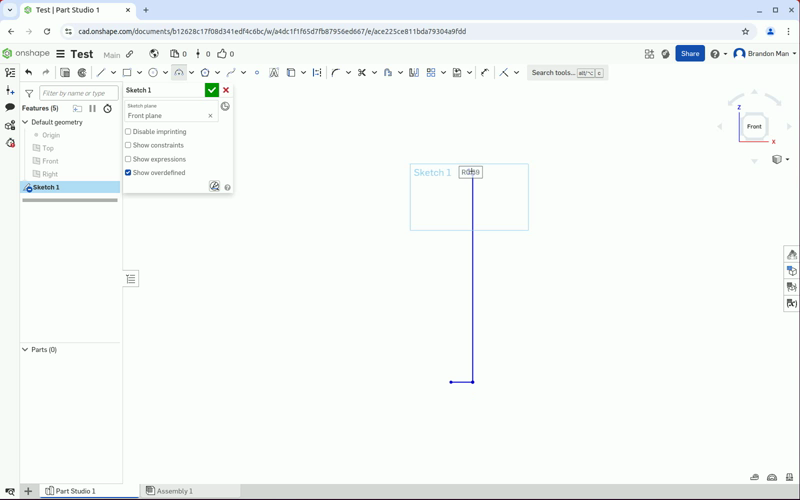
scroll(-6)
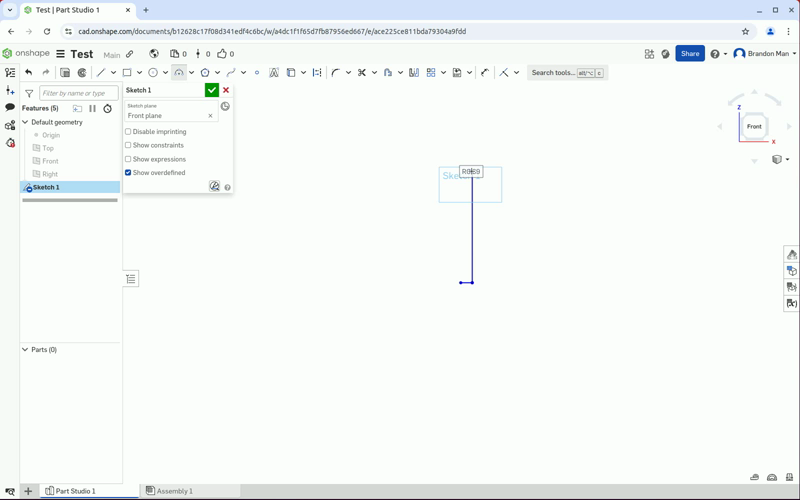
key_up(shift)
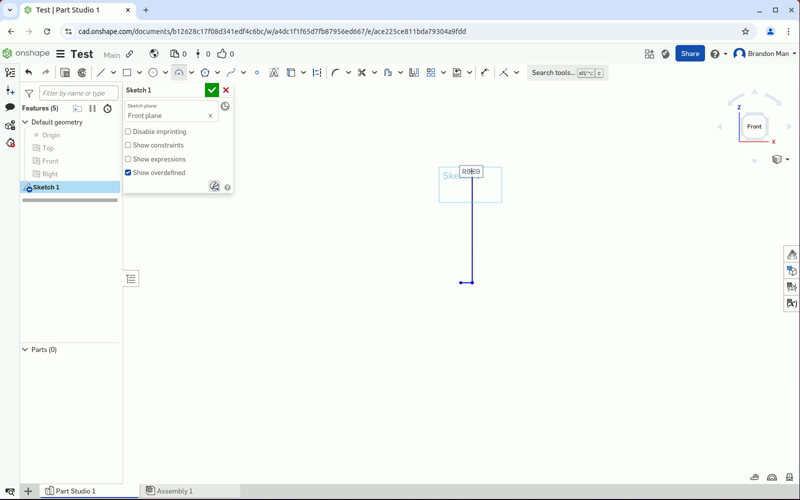
key(esc)
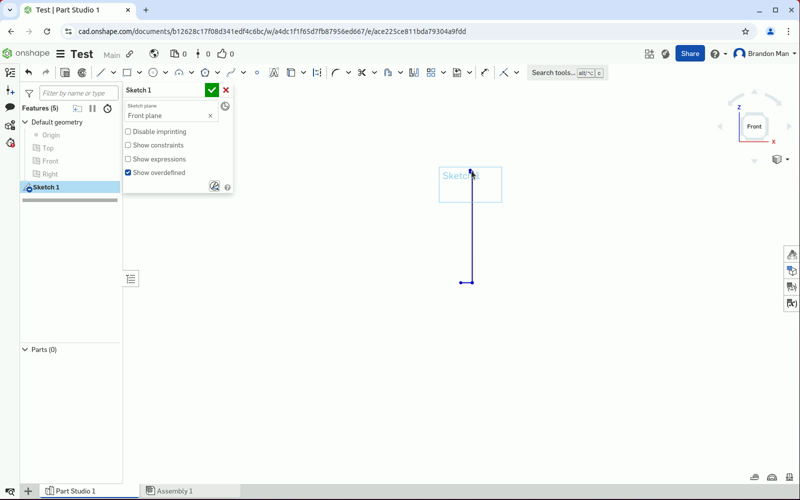
key(l)
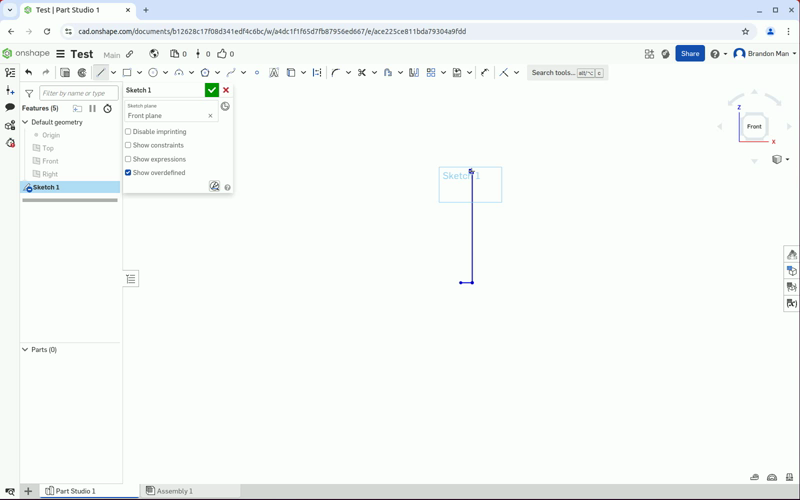
mouse_move(470, 170)
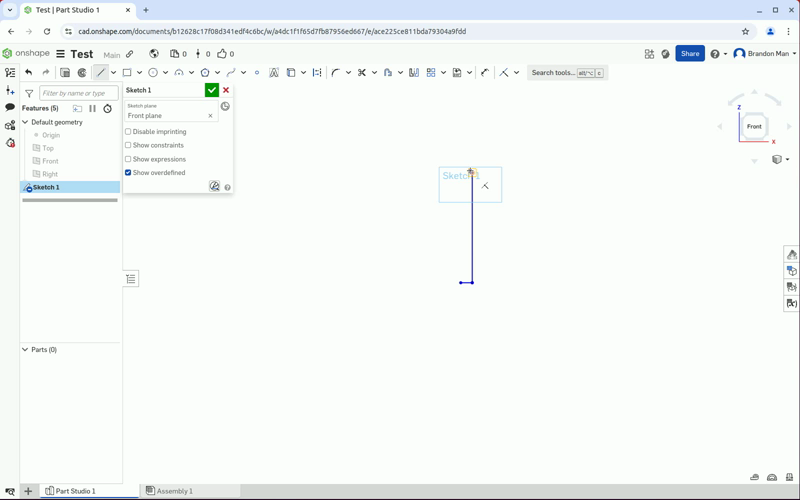
scroll(6)
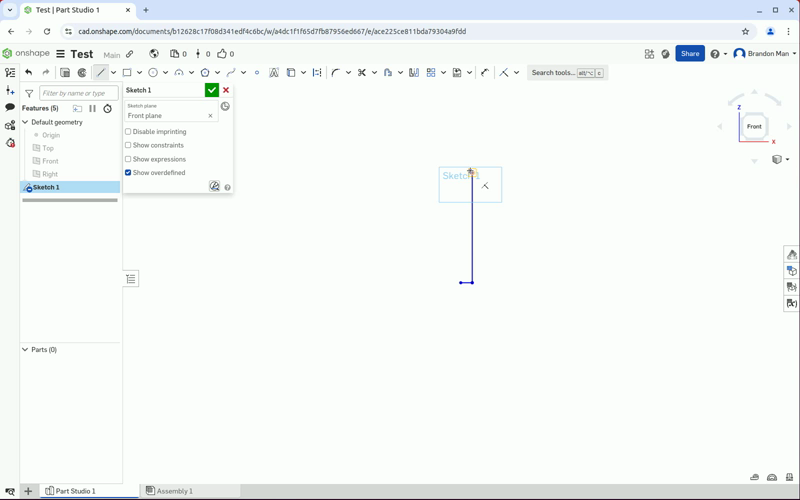
scroll(6)
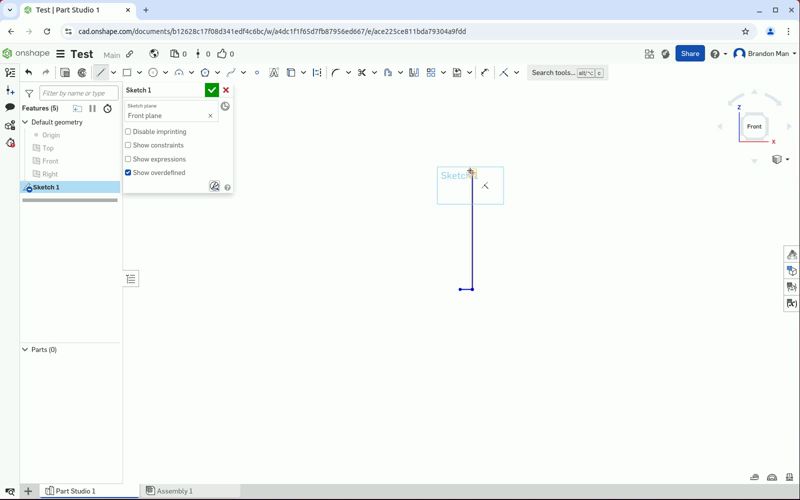
scroll(6)
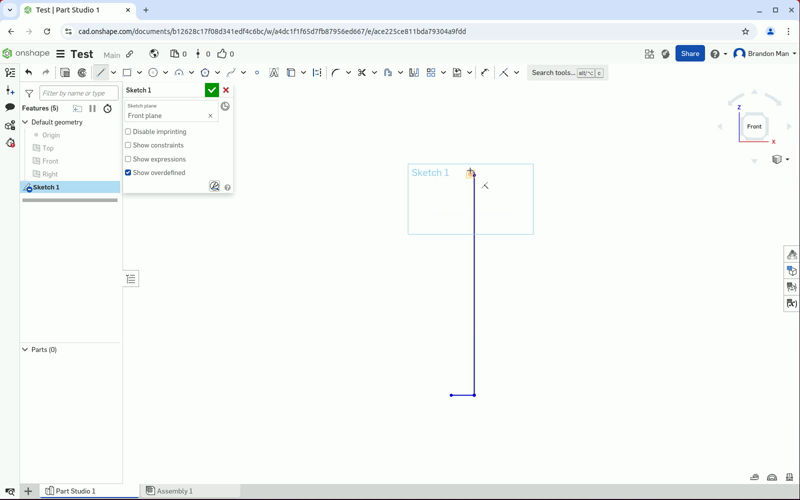
scroll(6)
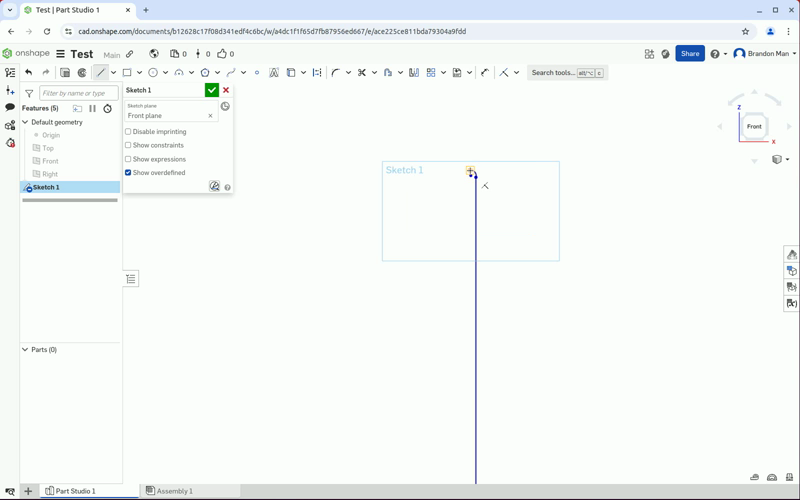
scroll(6)
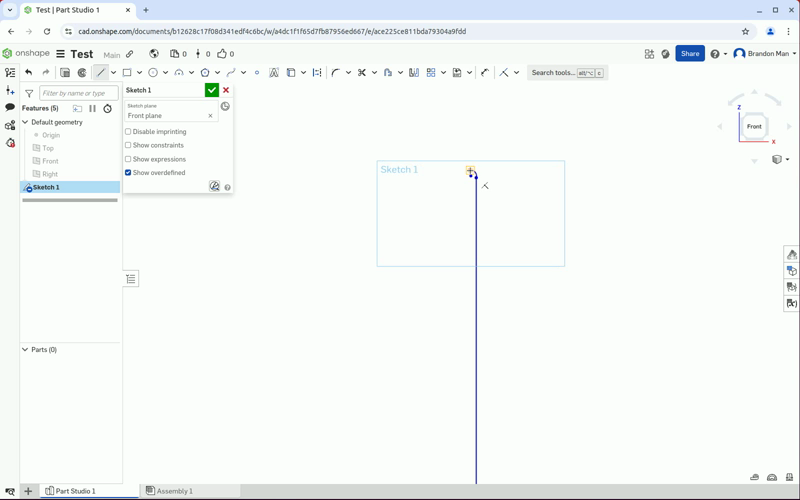
scroll(6)
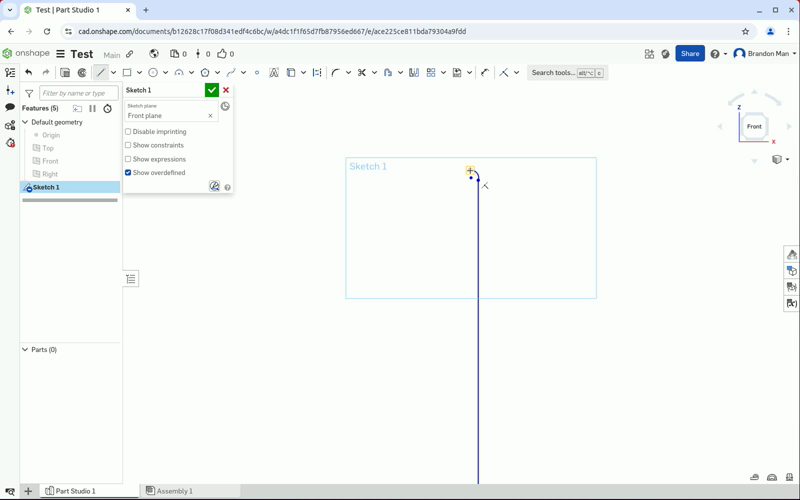
scroll(6)
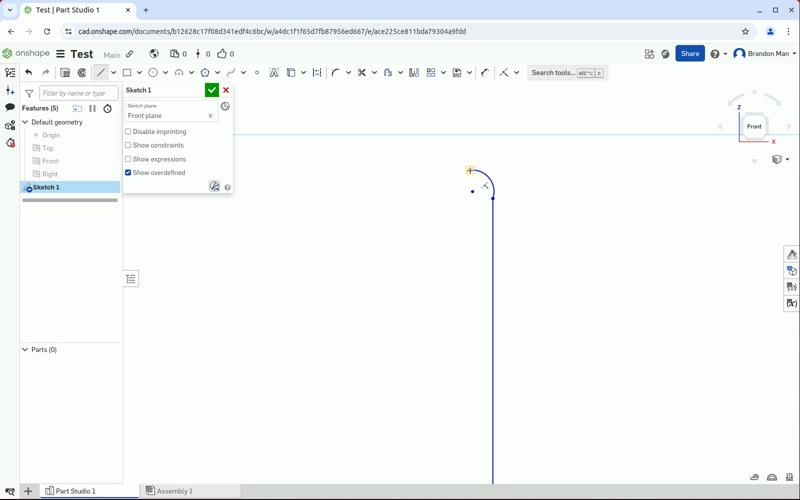
click(470, 170)
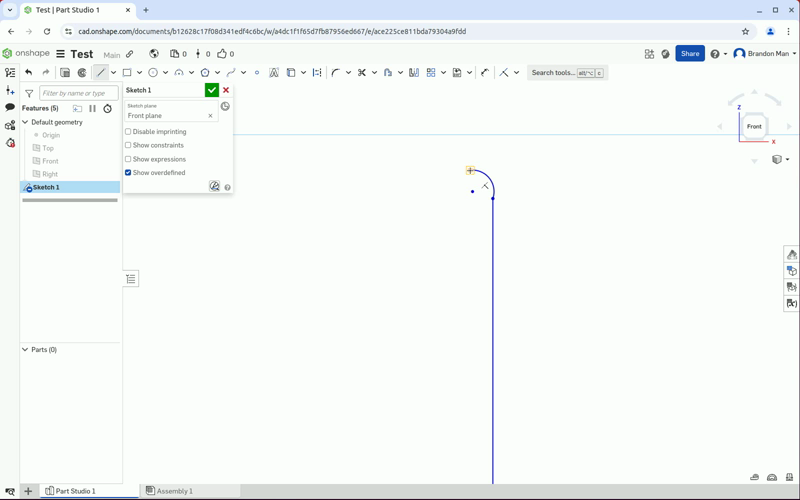
scroll(-6)
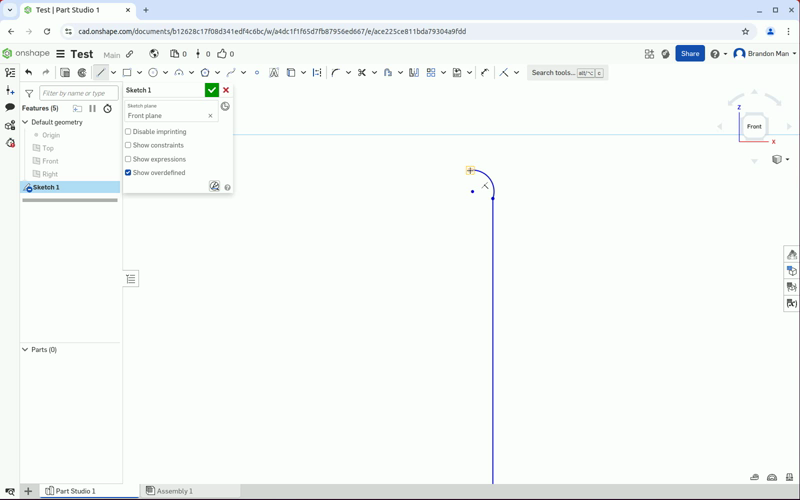
scroll(-6)
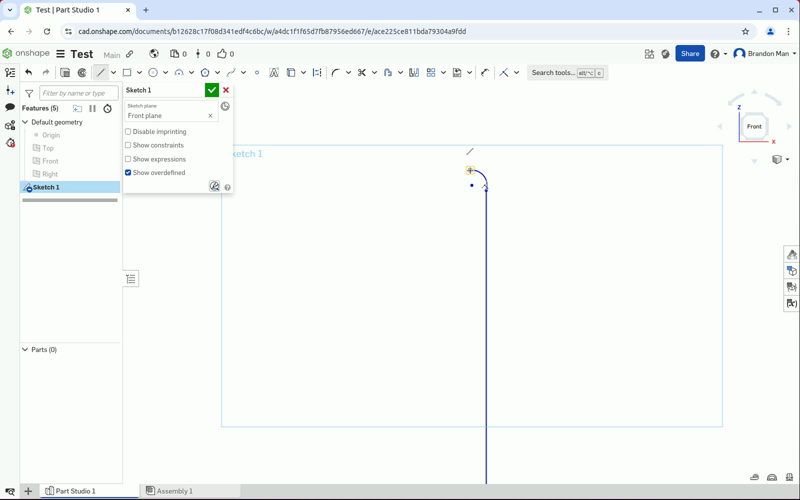
scroll(-6)
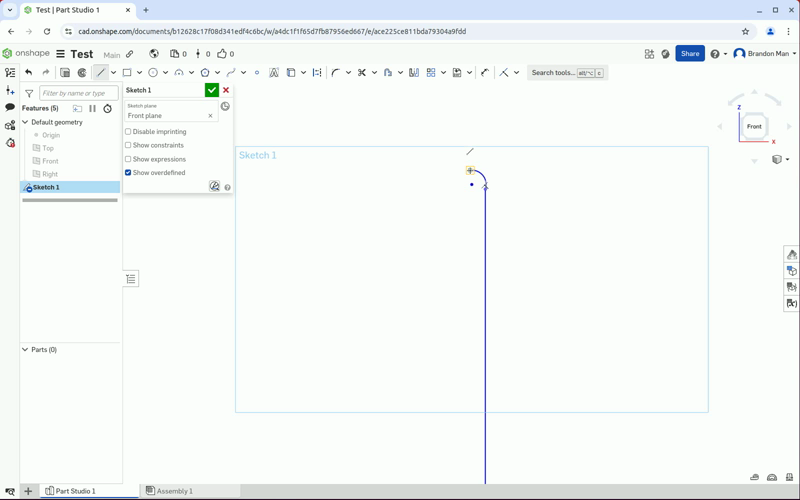
scroll(-6)
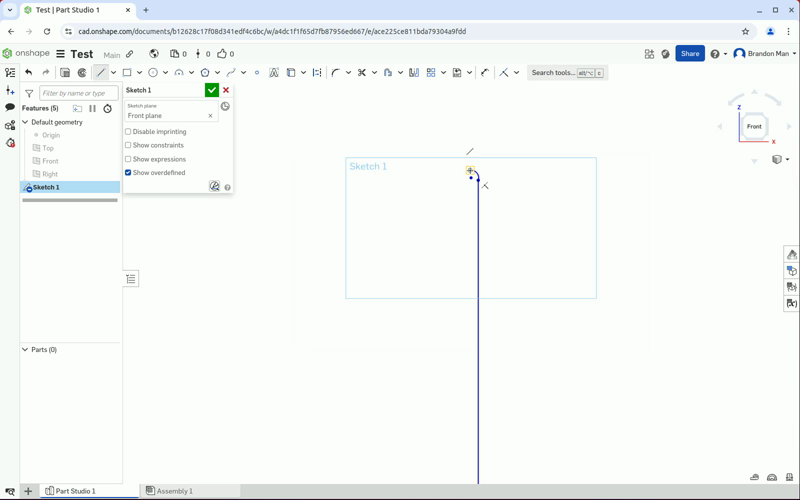
scroll(-6)
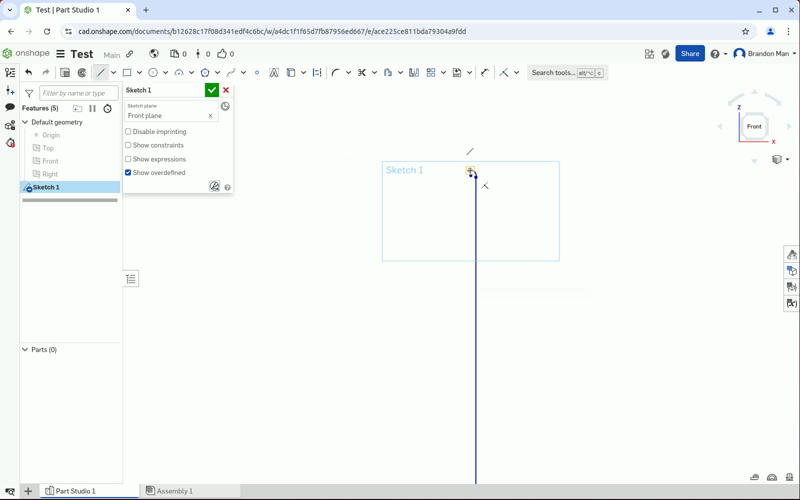
scroll(-6)
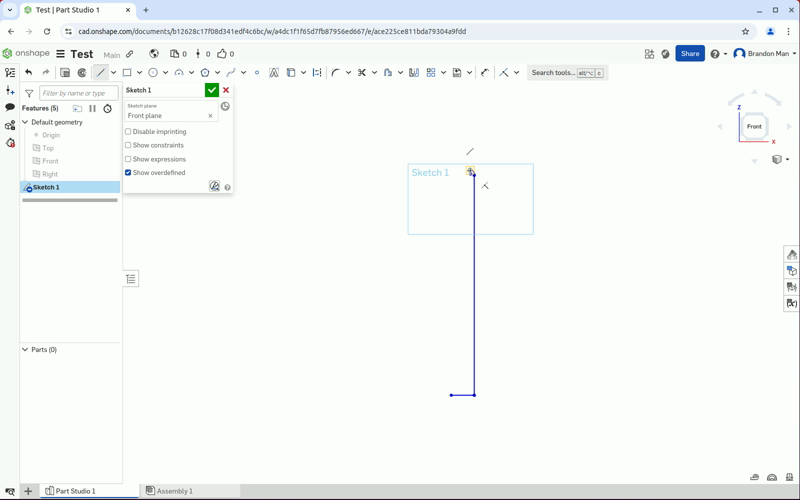
scroll(-6)
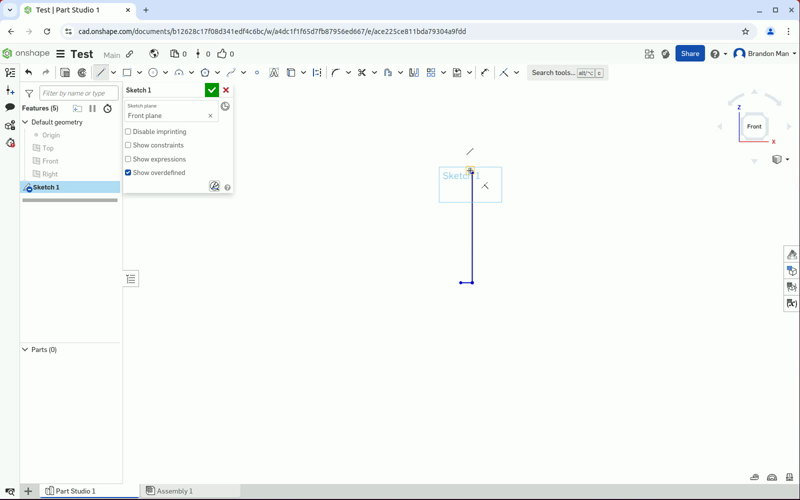
key_down(shift)
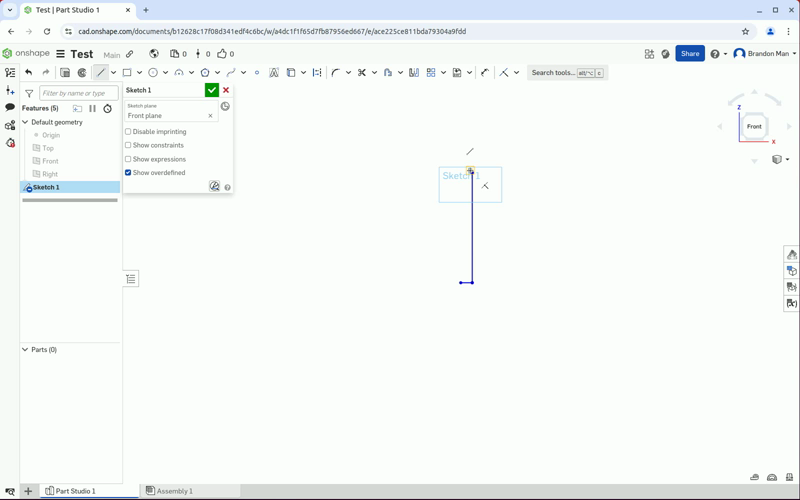
mouse_move(500, 170)
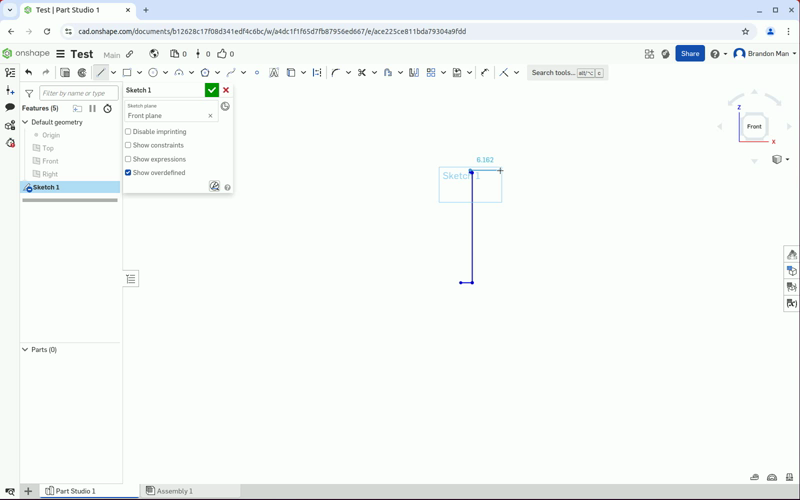
mouse_move(463, 170)
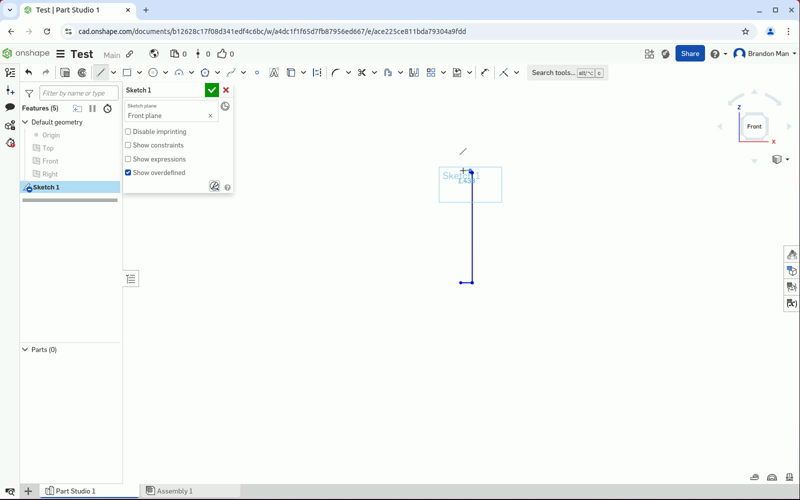
scroll(6)
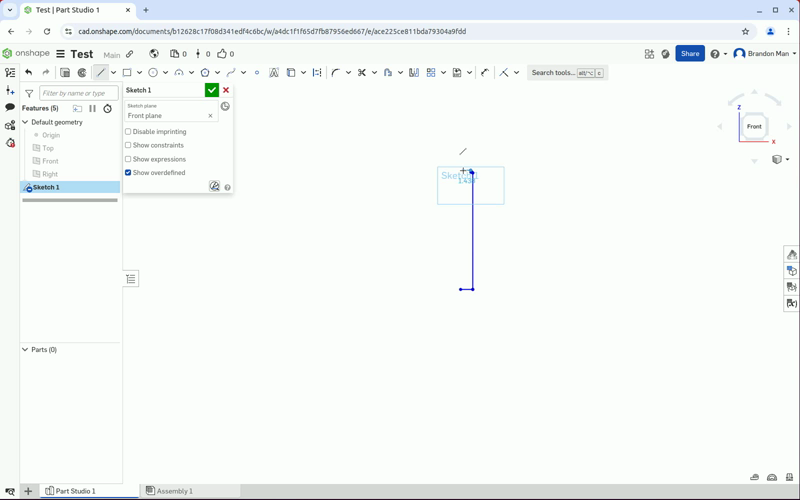
scroll(6)
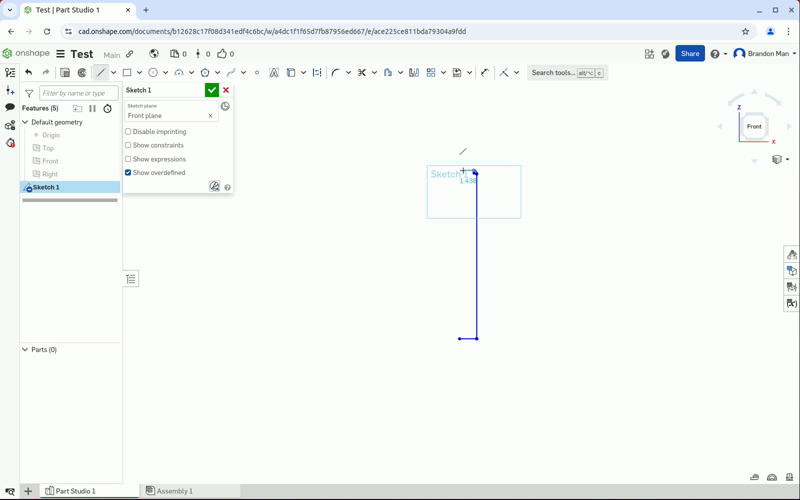
scroll(6)
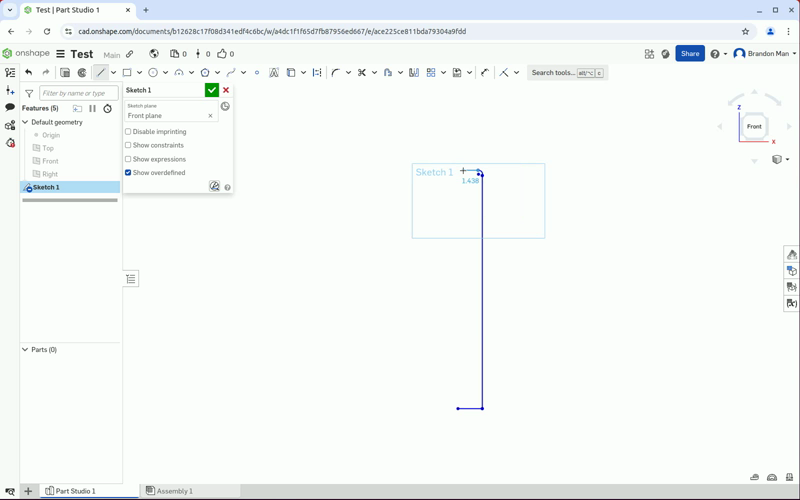
scroll(6)
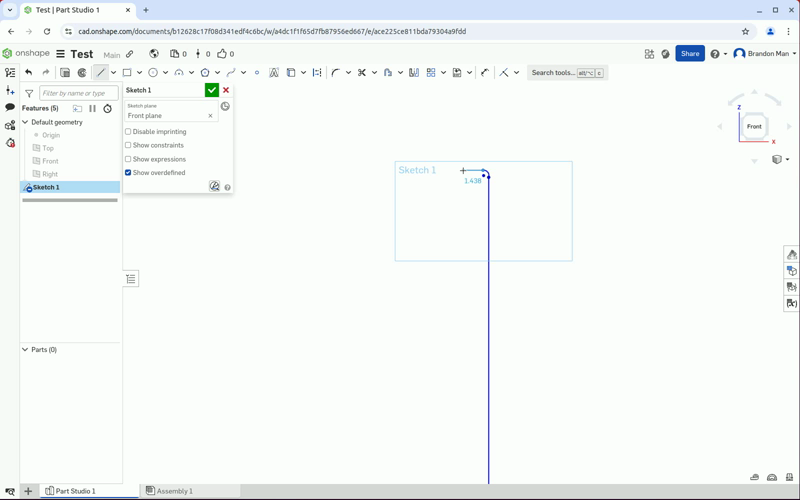
scroll(6)
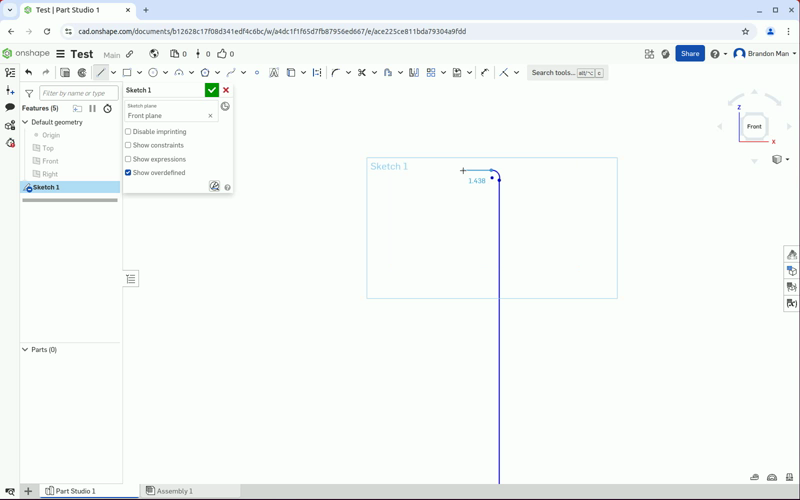
scroll(6)
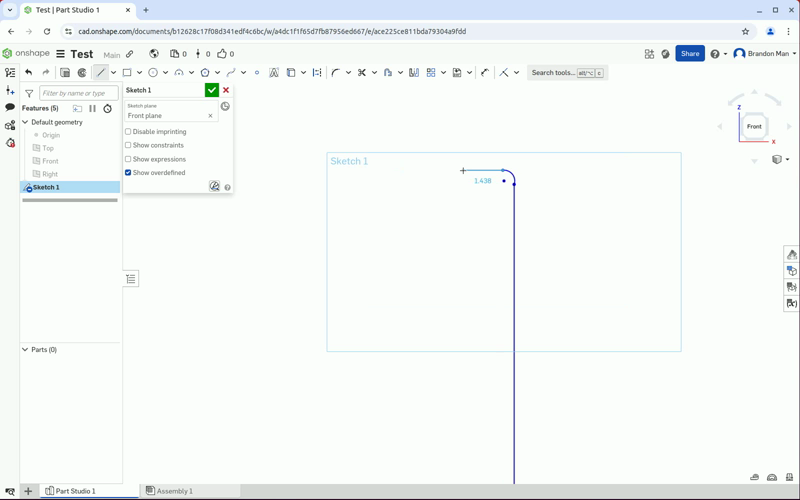
scroll(6)
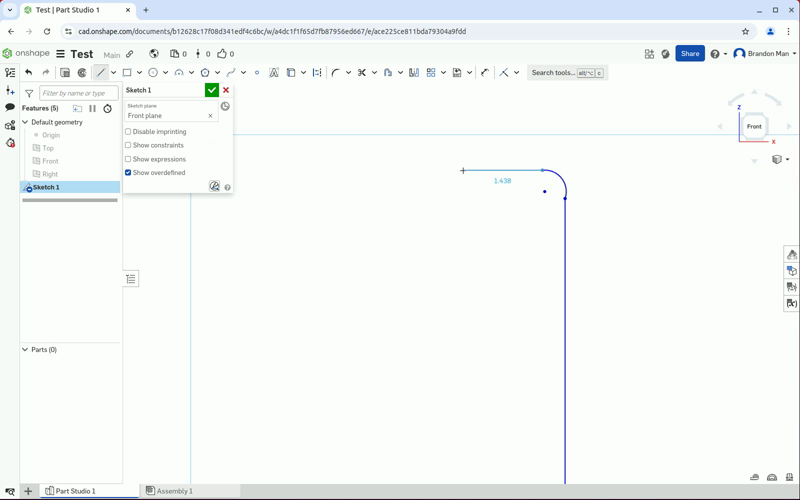
click(463, 170)
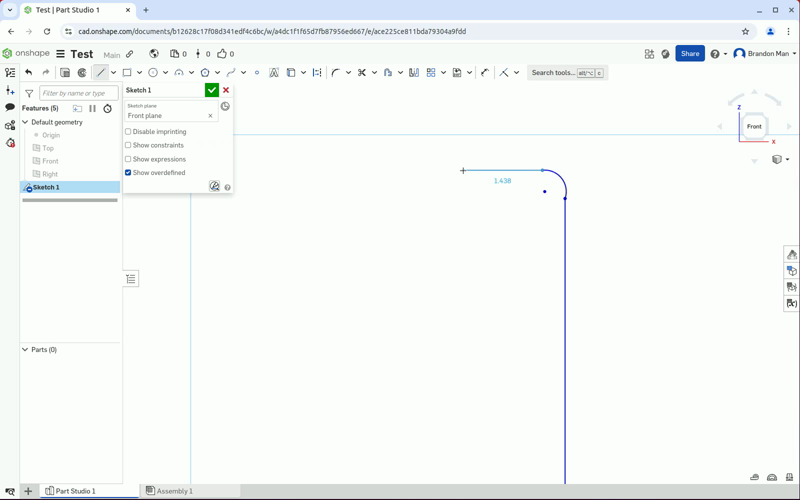
scroll(-6)
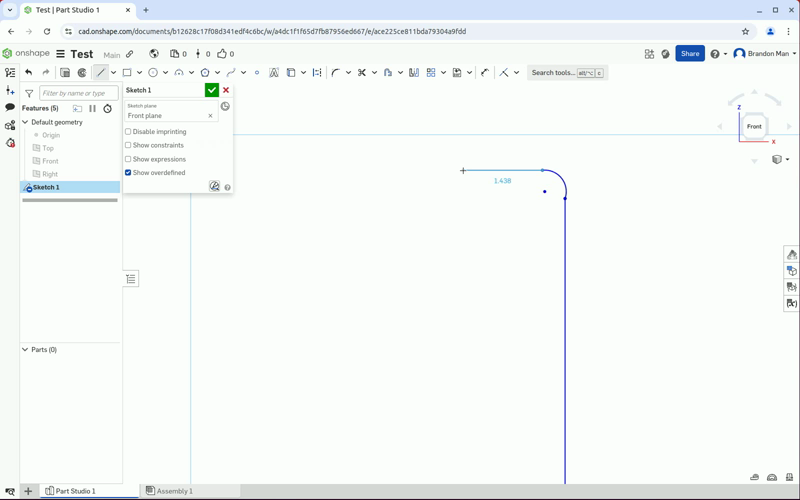
scroll(-6)
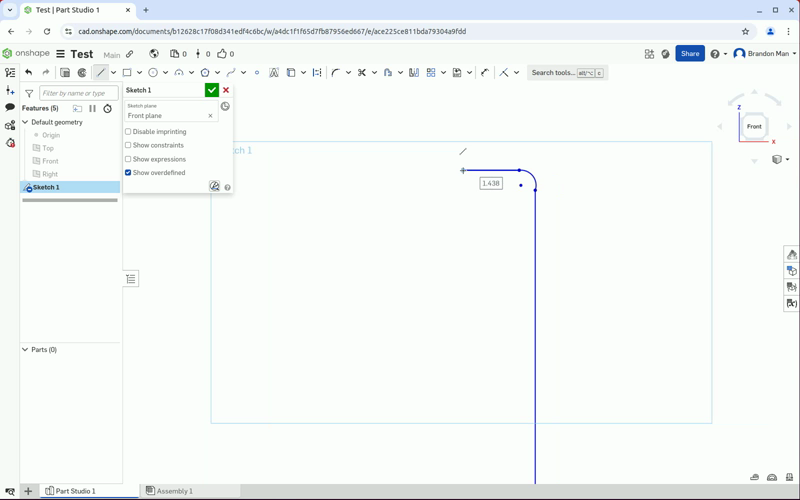
scroll(-6)
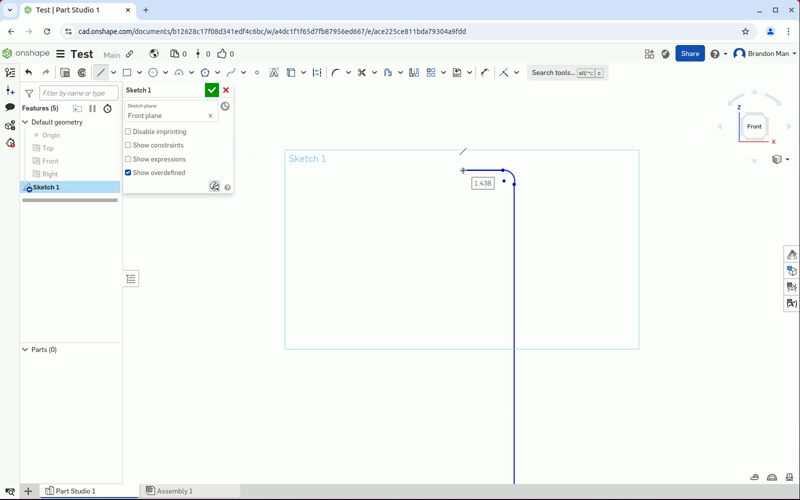
scroll(-6)
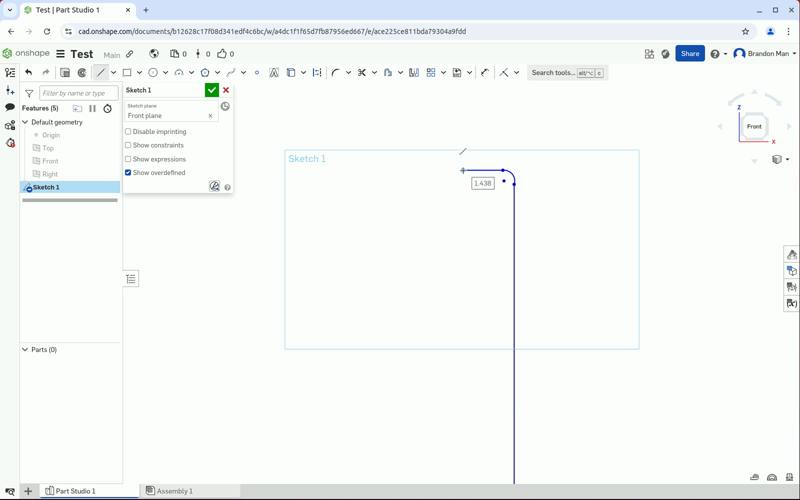
scroll(-6)
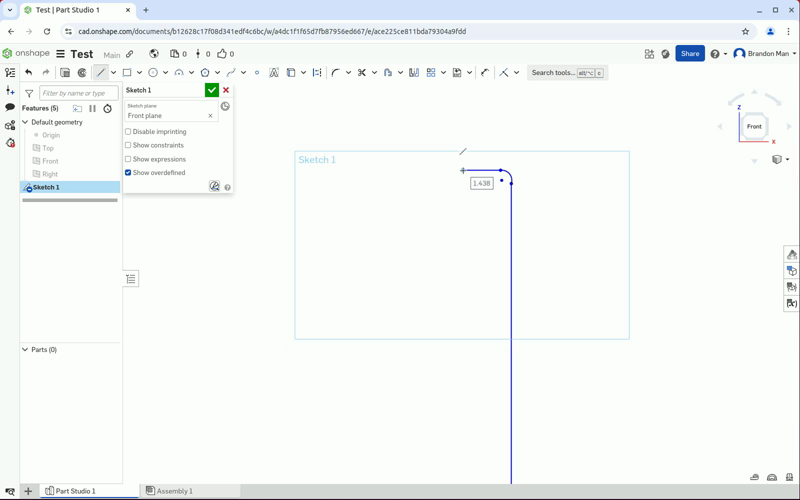
scroll(-6)
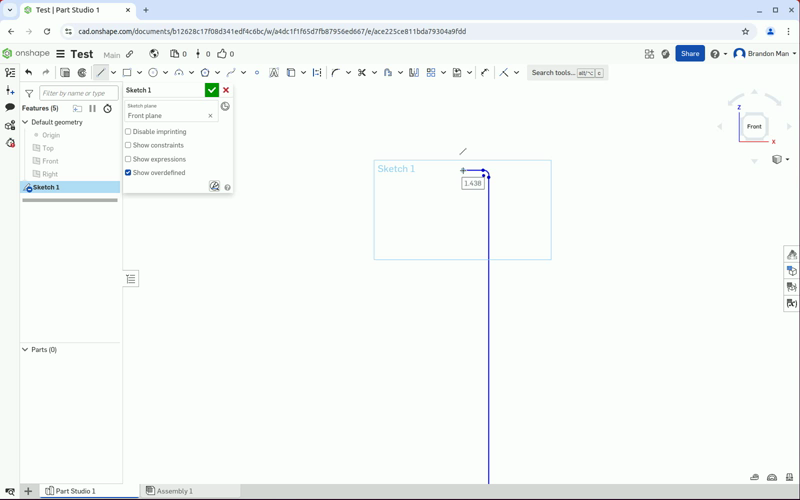
scroll(-6)
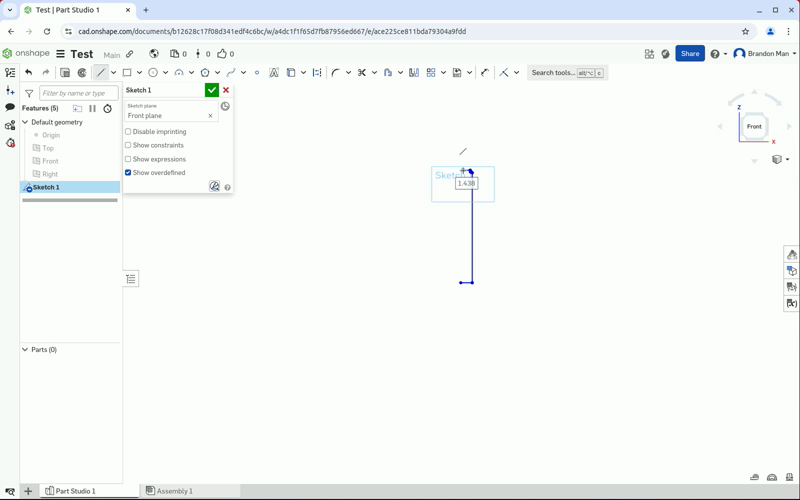
key_up(shift)
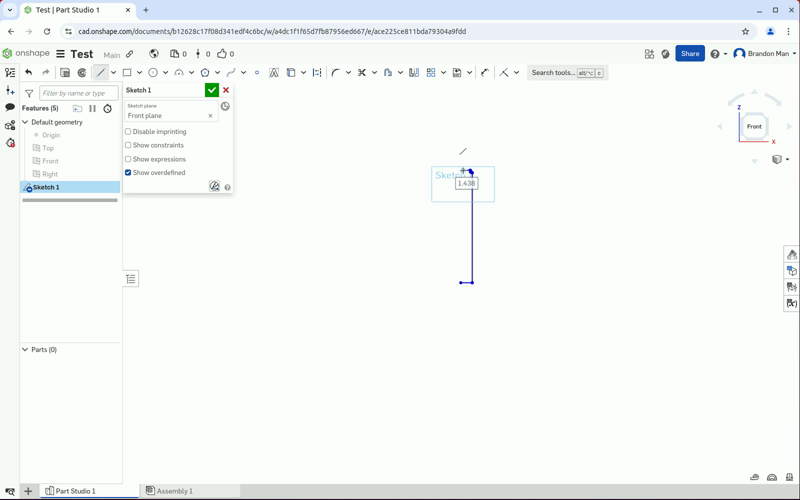
key(esc)
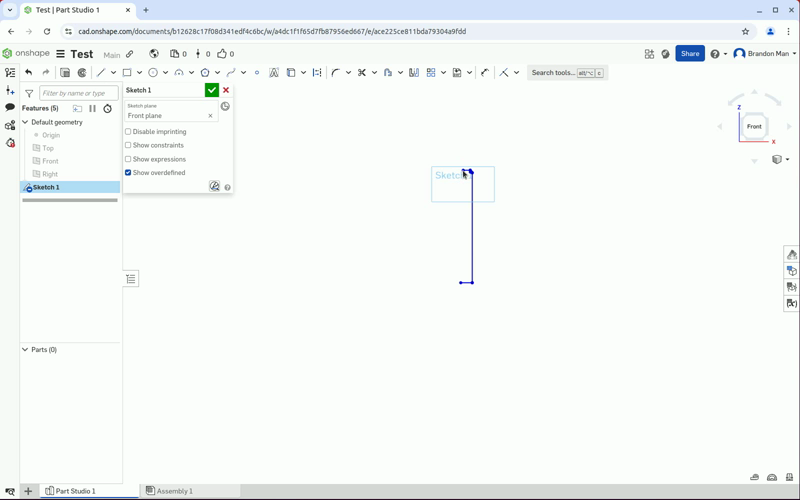
key(a)
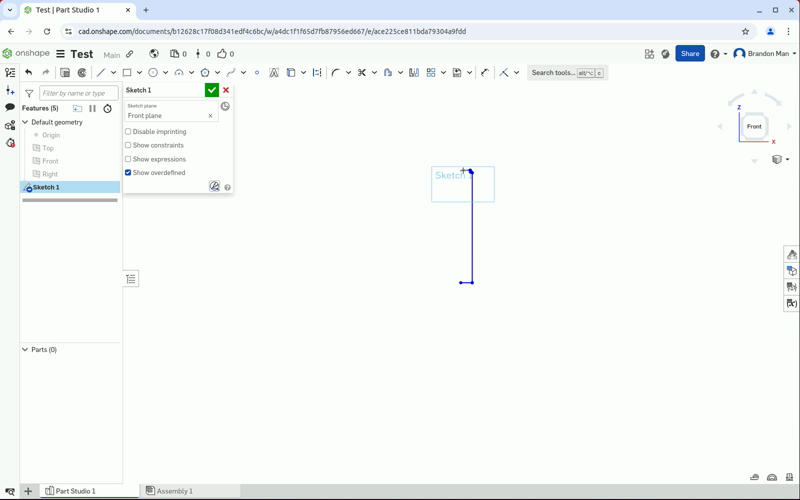
mouse_move(463, 170)
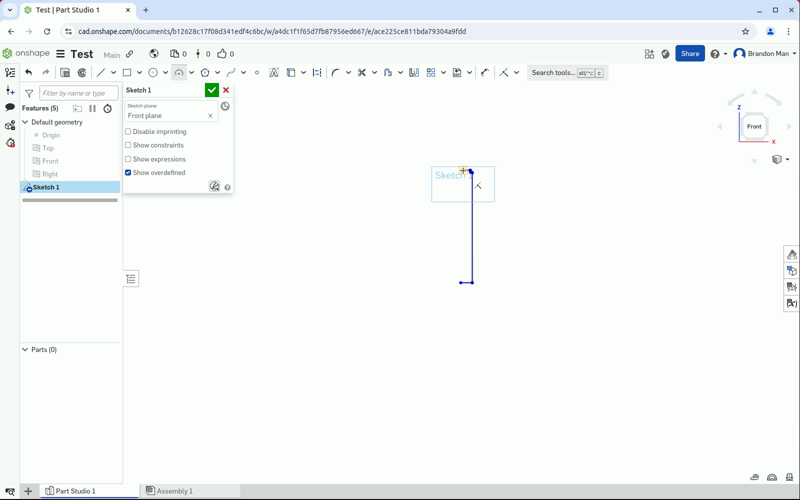
click(463, 170)
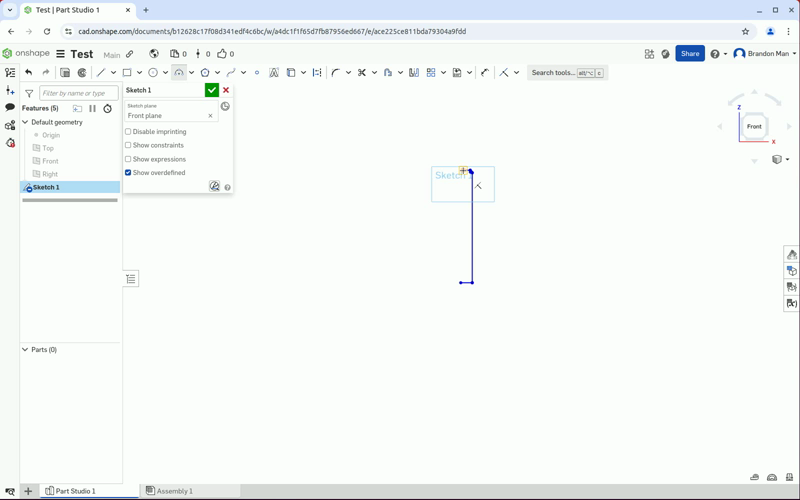
key_down(shift)
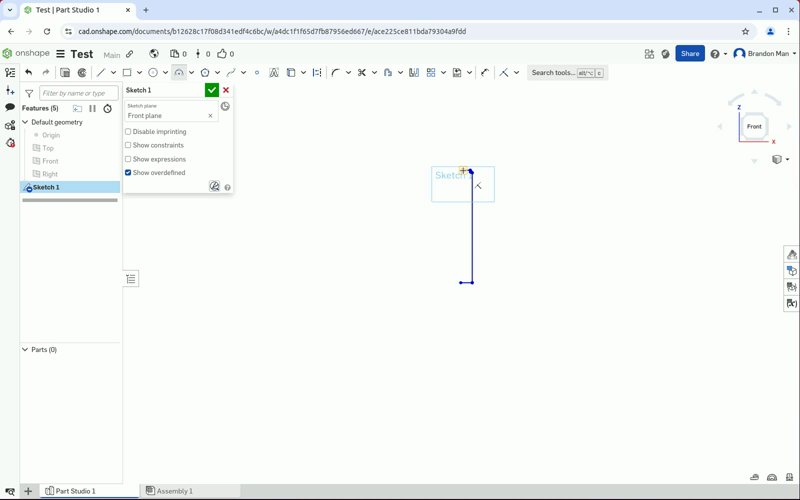
mouse_move(460, 172)
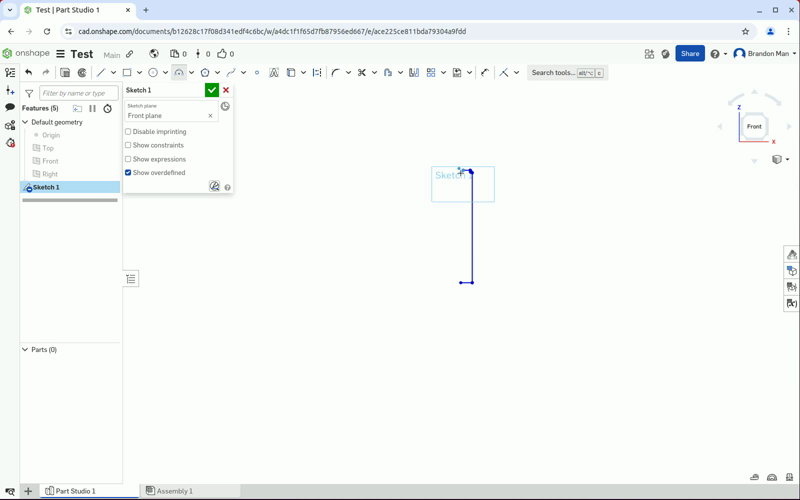
scroll(6)
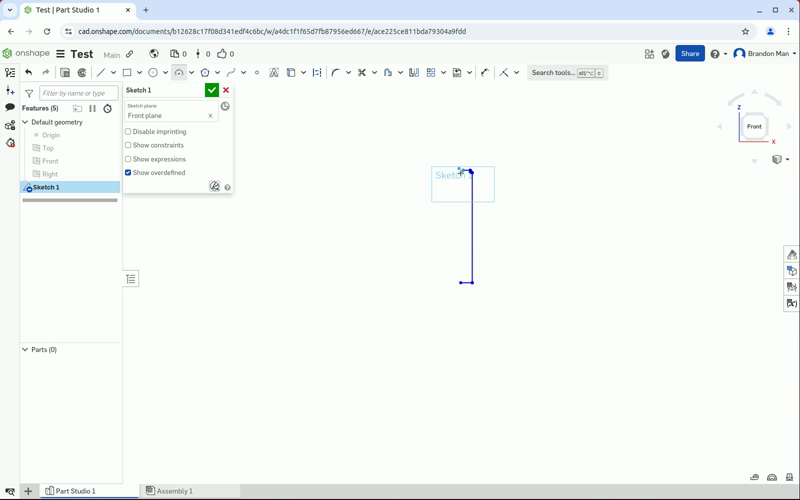
scroll(6)
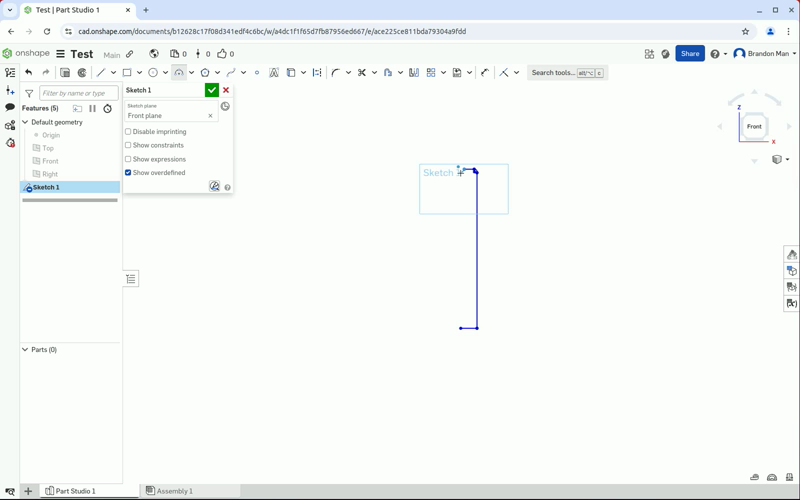
scroll(6)
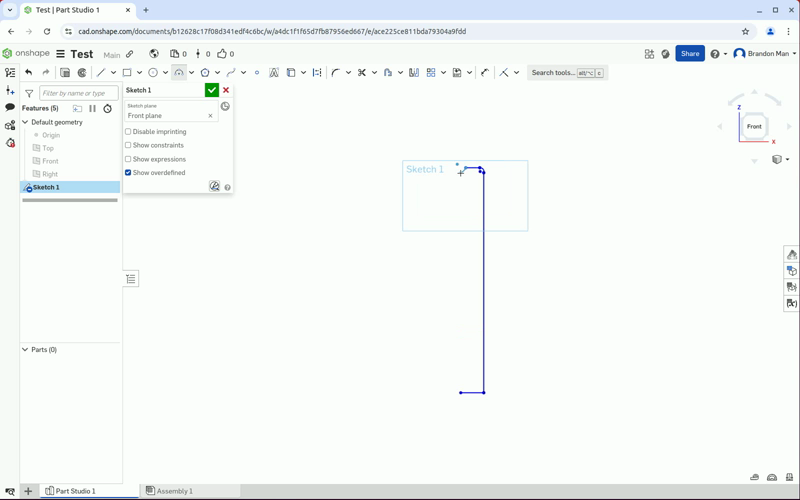
scroll(6)
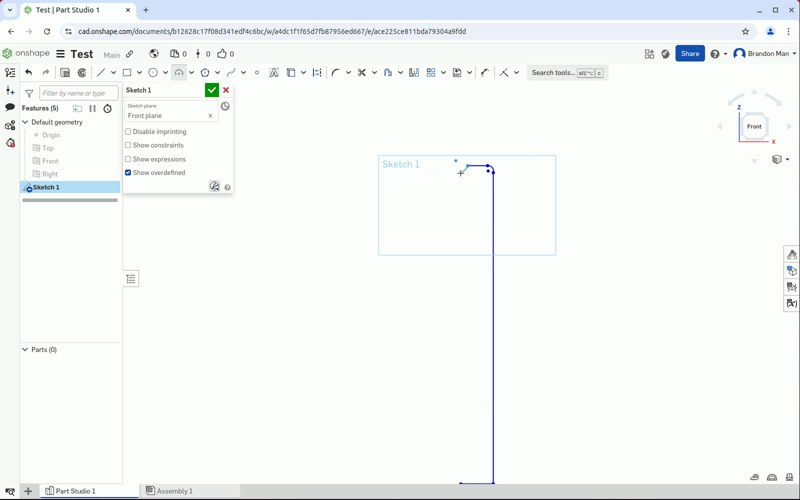
scroll(6)
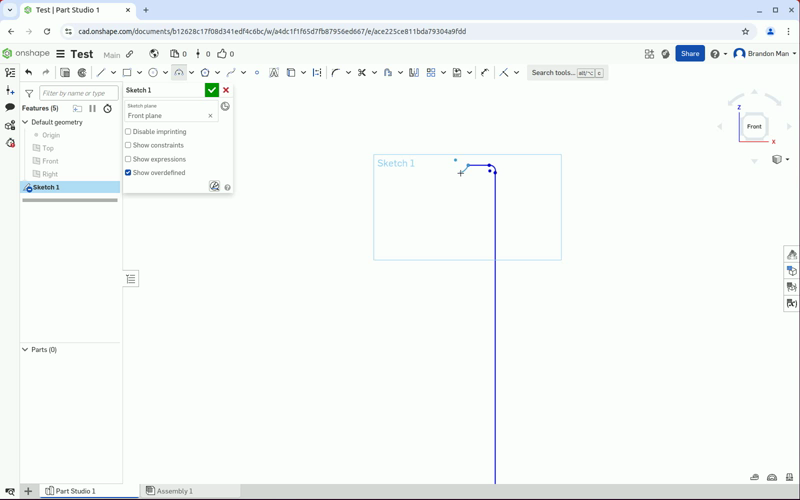
scroll(6)
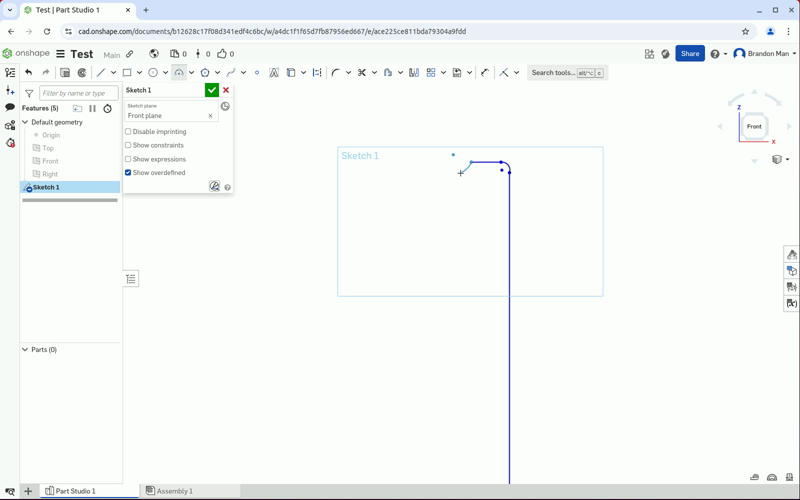
scroll(6)
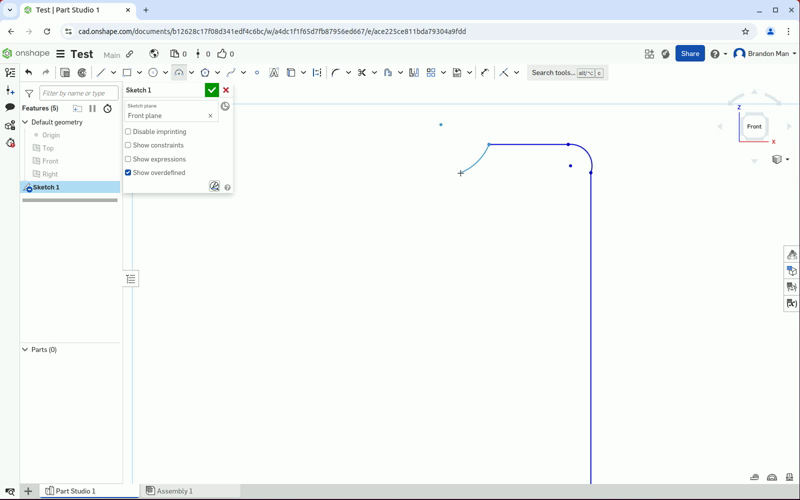
click(460, 172)
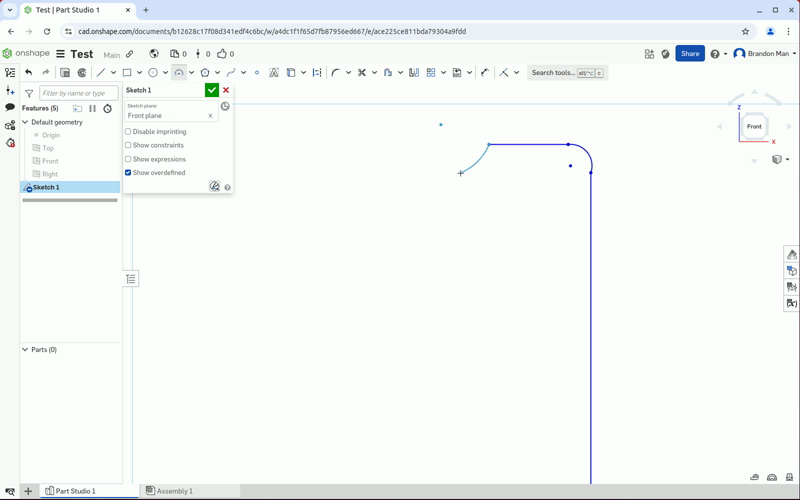
scroll(-6)
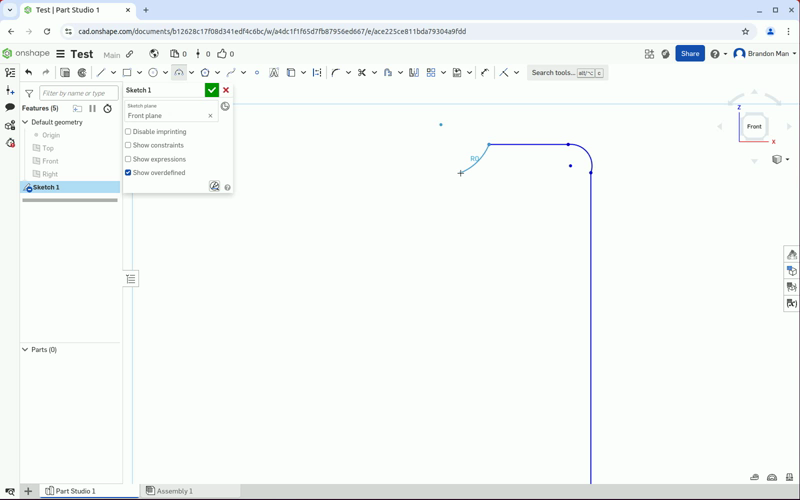
scroll(-6)
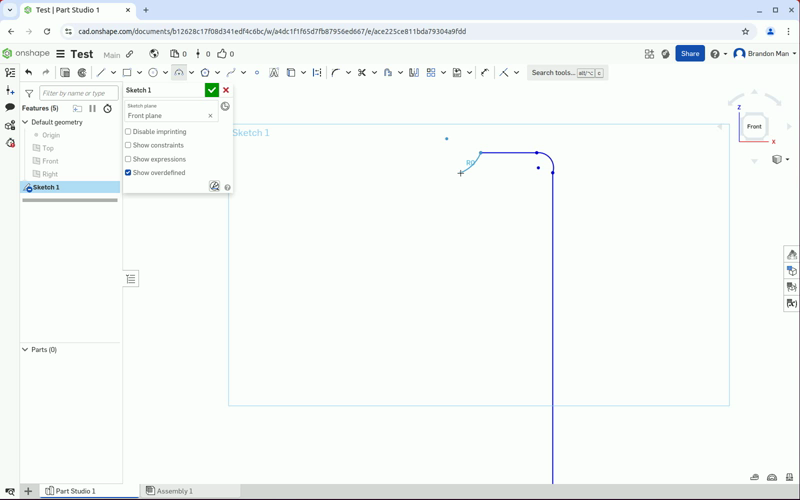
scroll(-6)
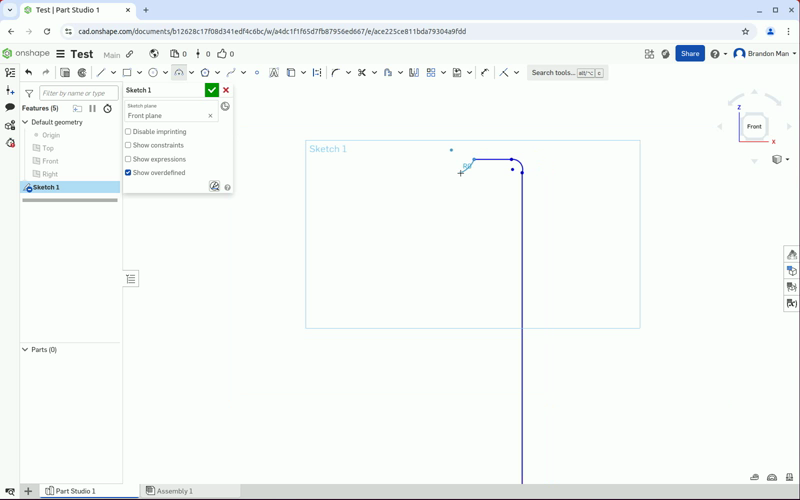
scroll(-6)
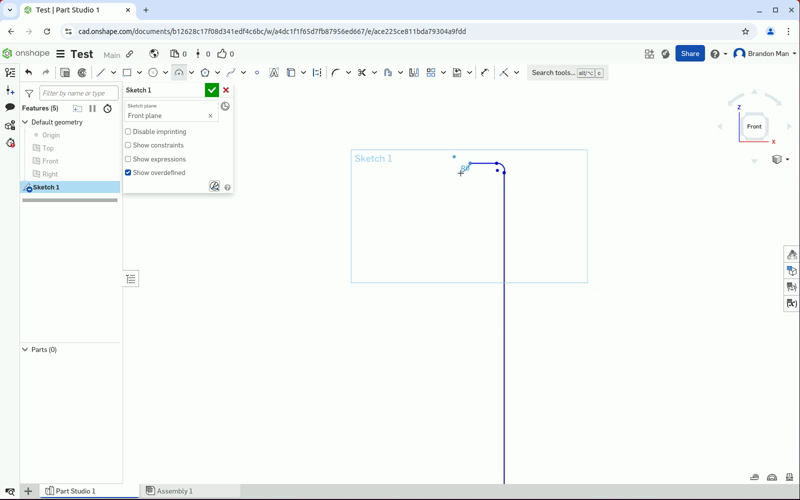
scroll(-6)
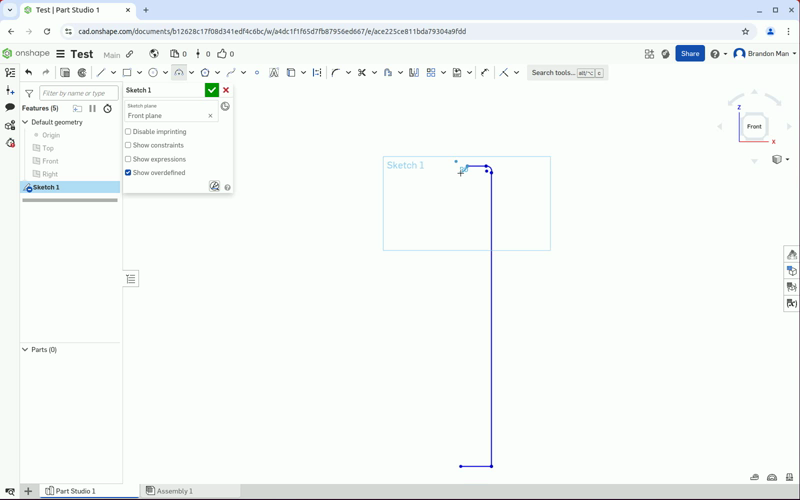
scroll(-6)
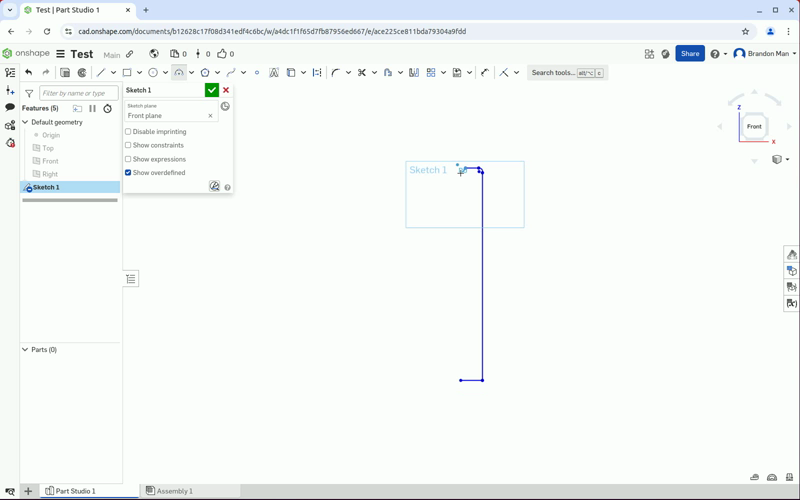
scroll(-6)
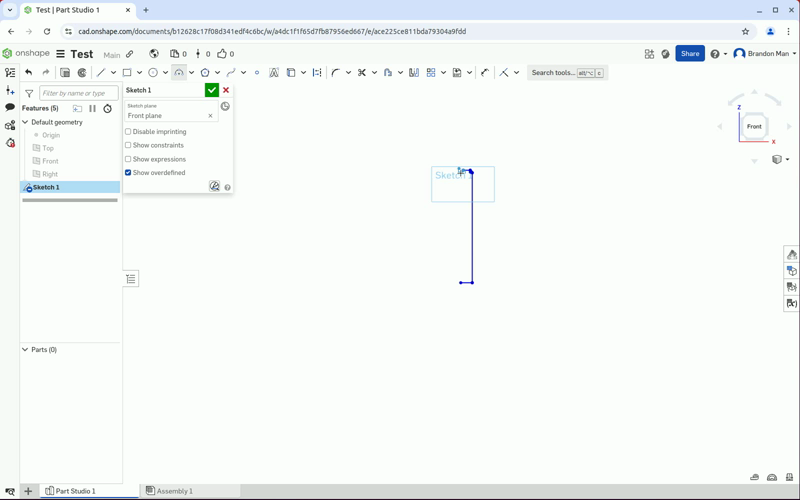
mouse_move(461, 170)
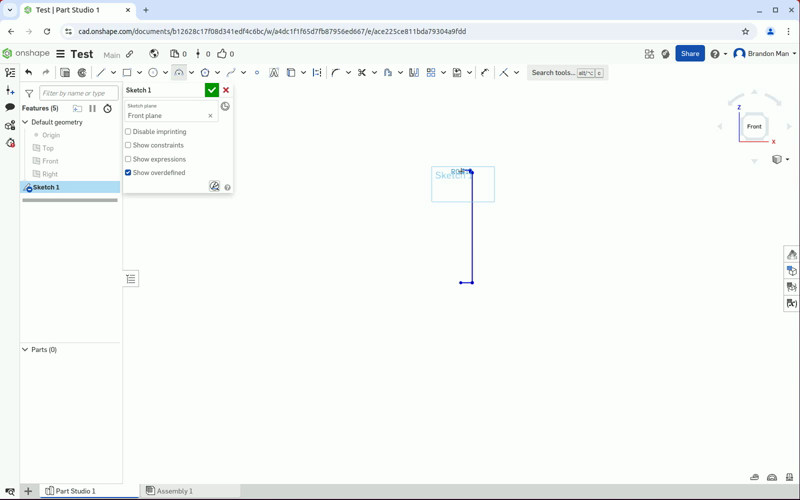
scroll(6)
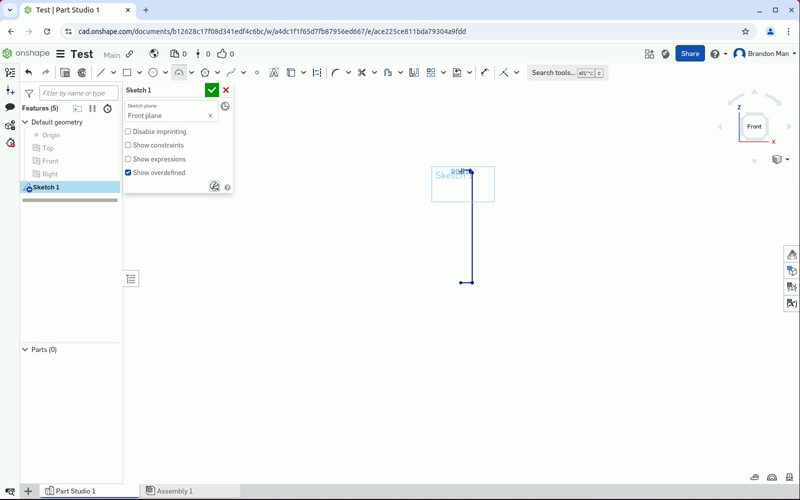
scroll(6)
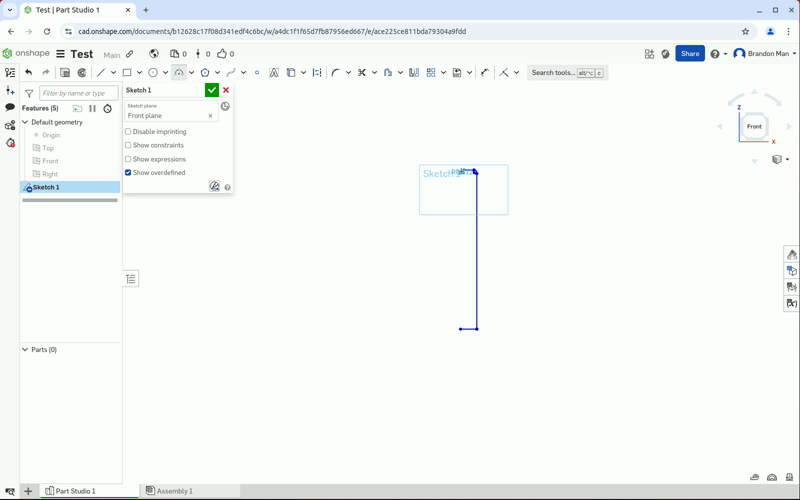
scroll(6)
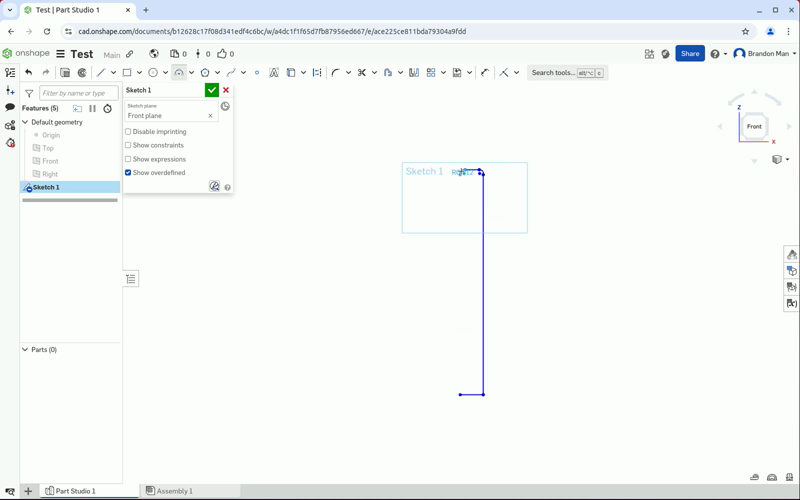
scroll(6)
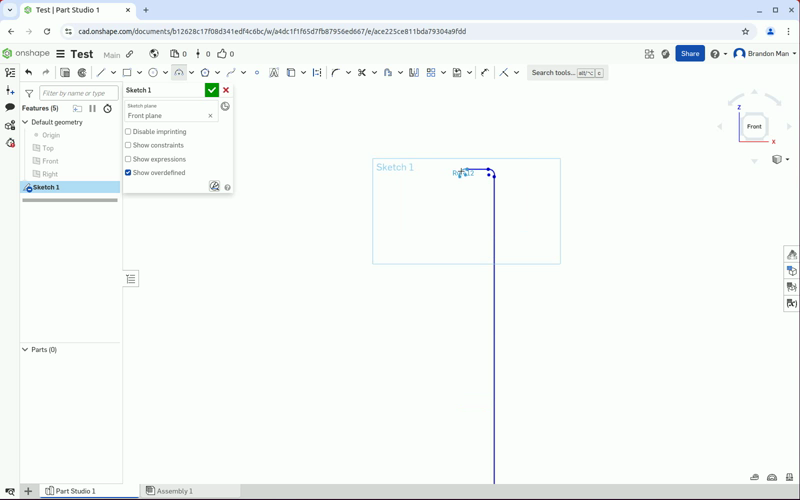
scroll(6)
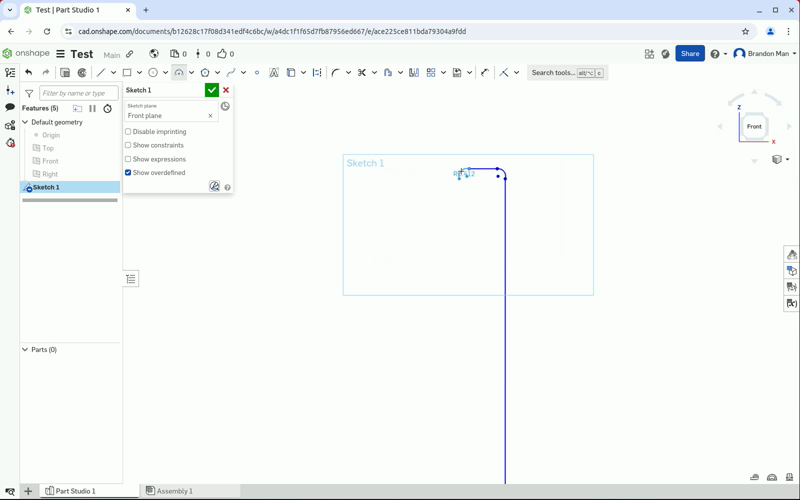
scroll(6)
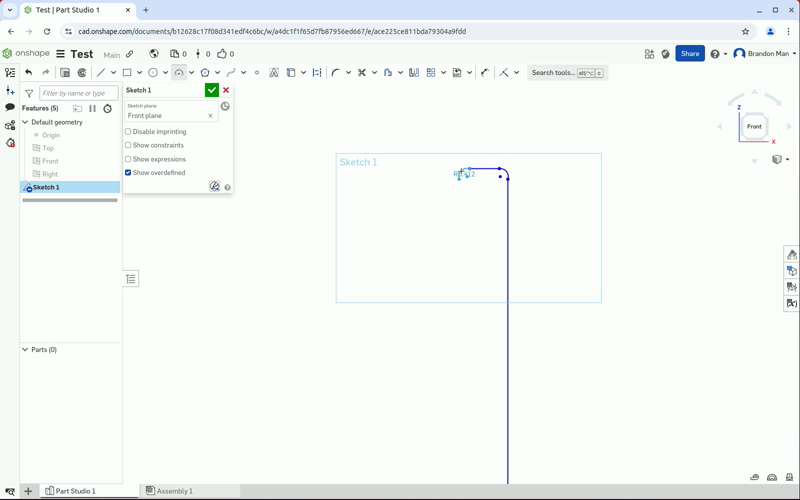
scroll(6)
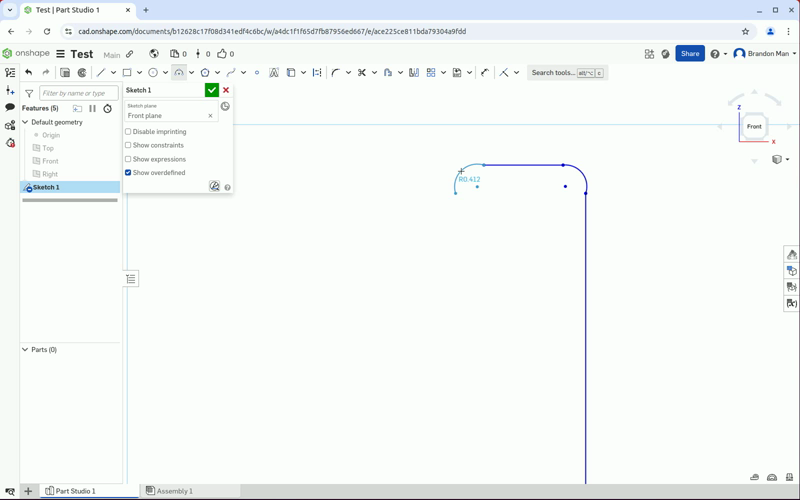
click(461, 170)
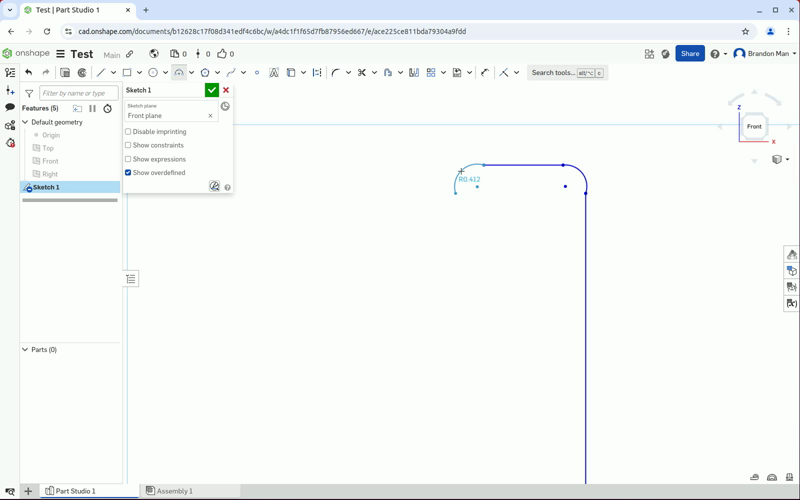
scroll(-6)
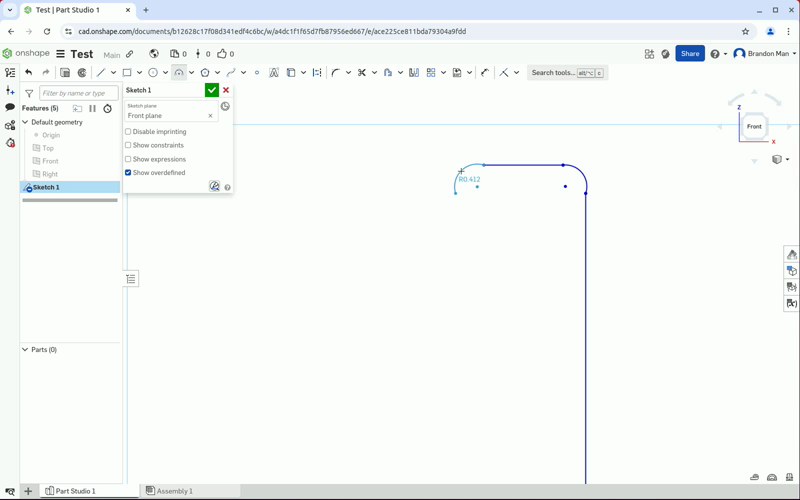
scroll(-6)
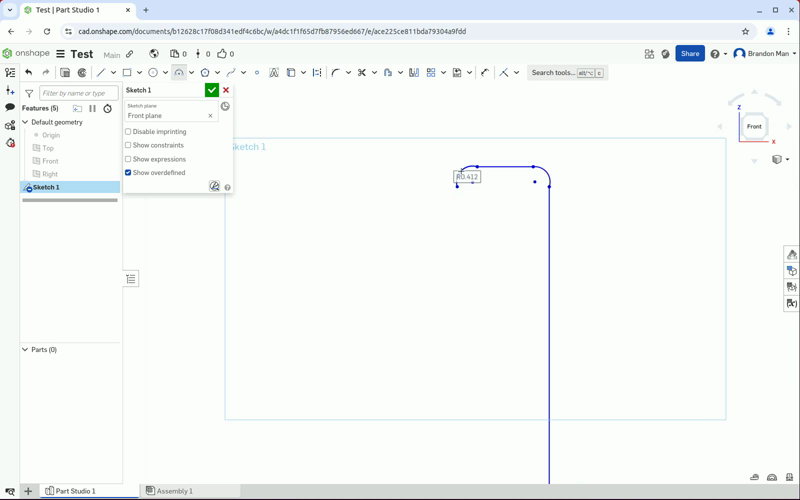
scroll(-6)
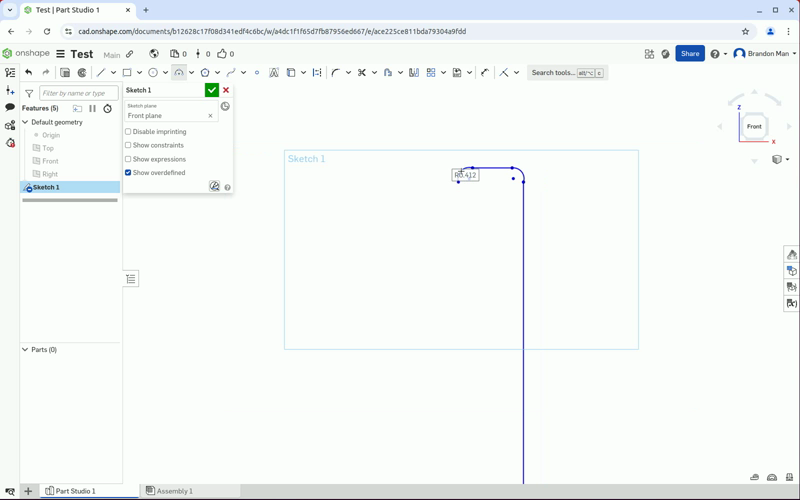
scroll(-6)
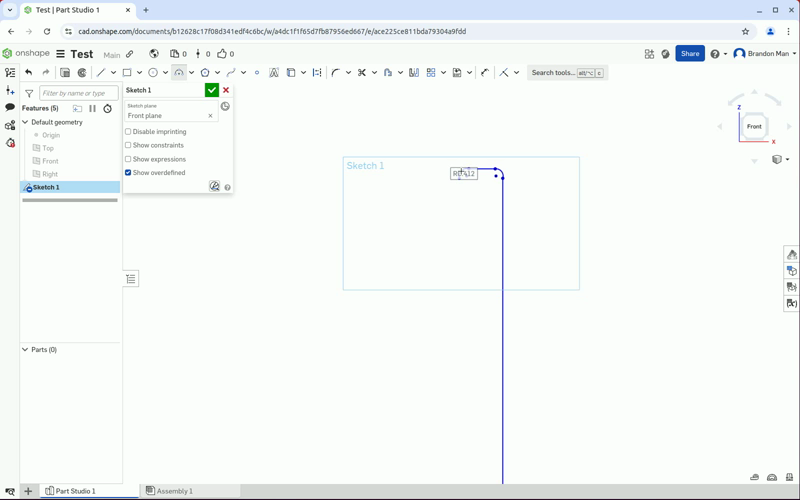
scroll(-6)
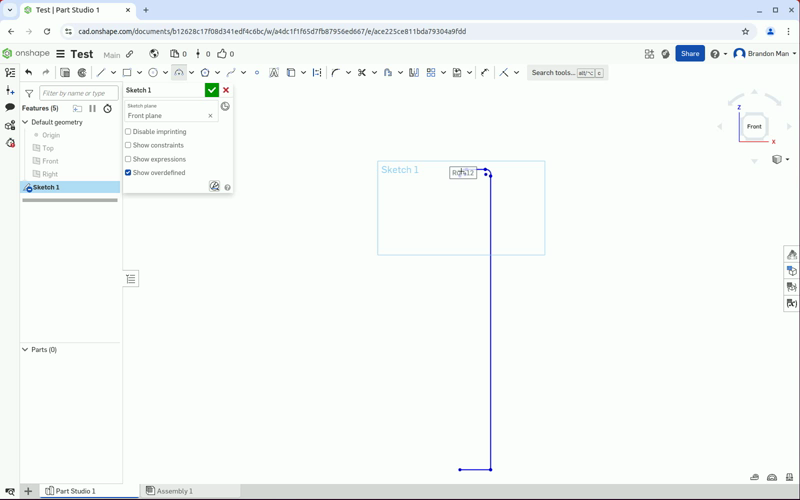
scroll(-6)
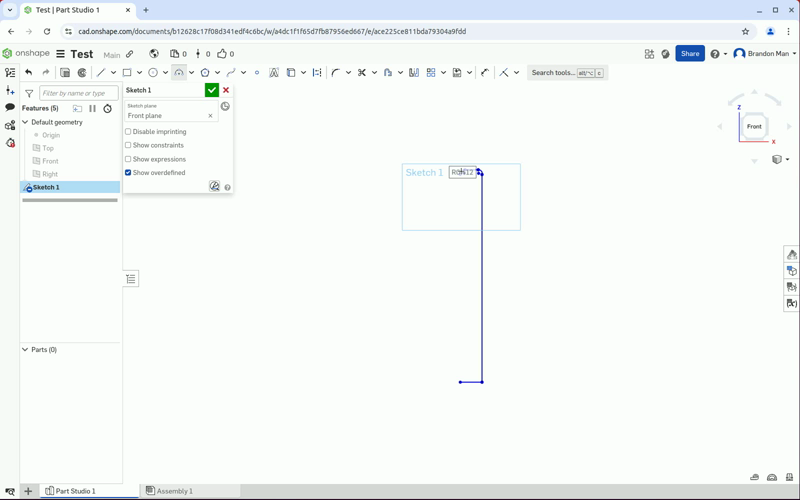
scroll(-6)
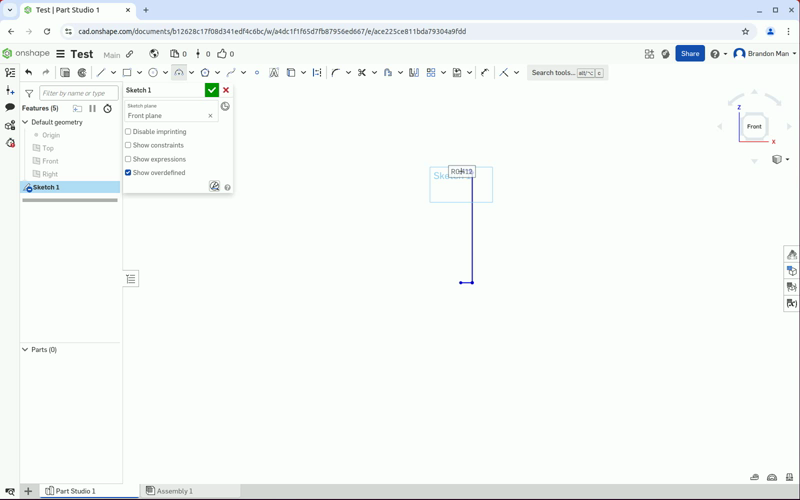
key_up(shift)
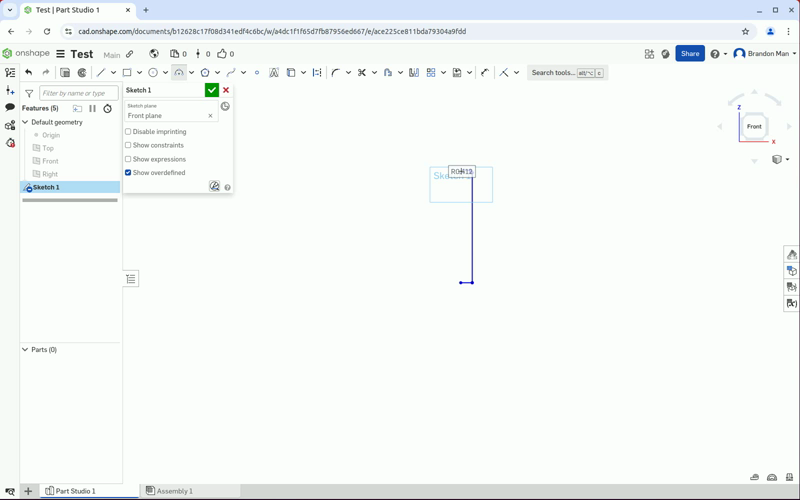
key(esc)
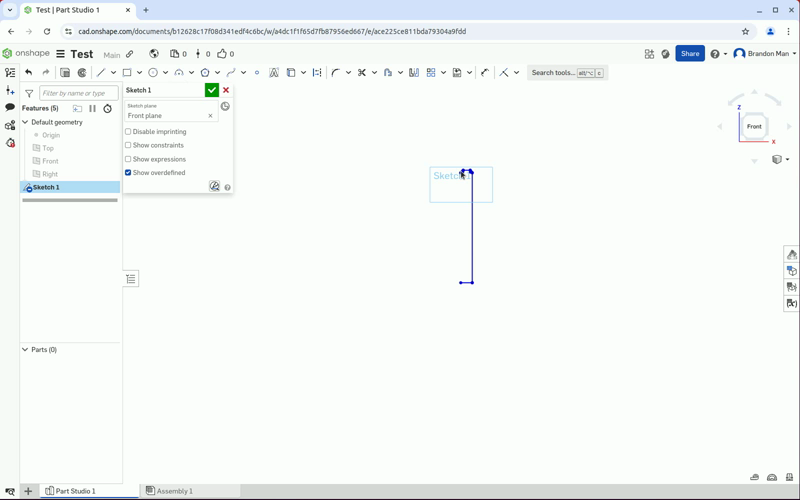
key(l)
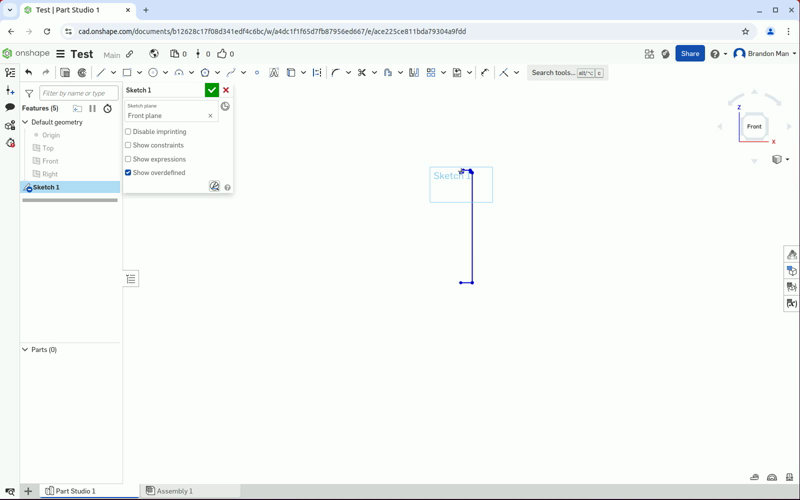
mouse_move(460, 172)
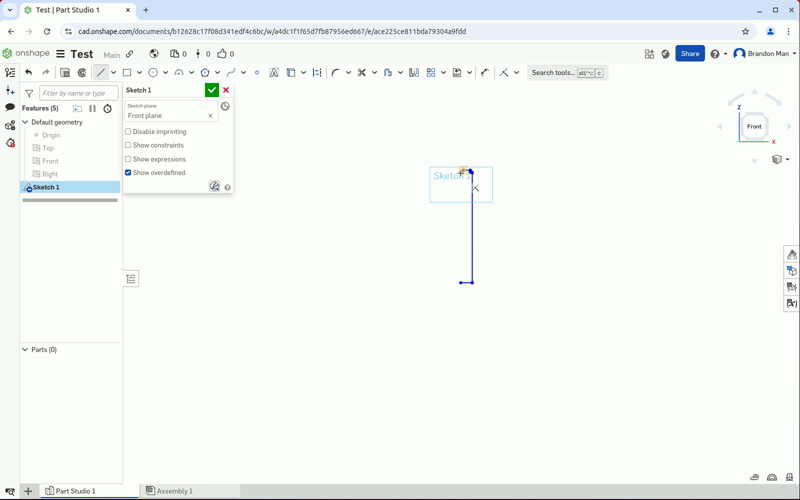
scroll(6)
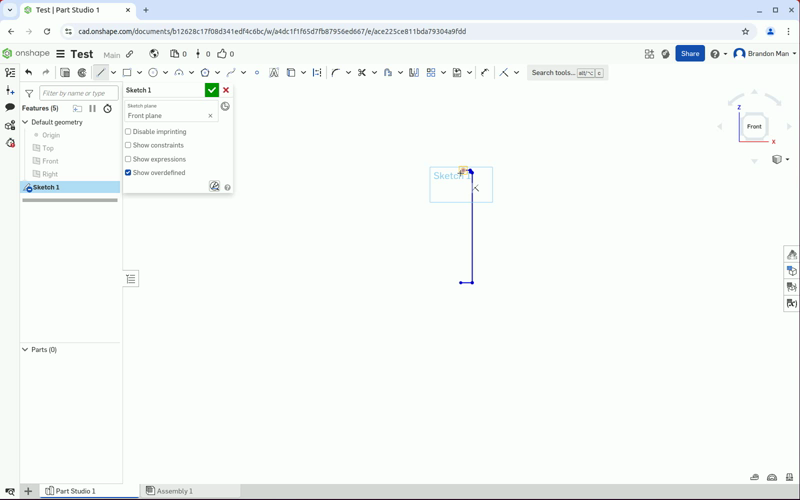
scroll(6)
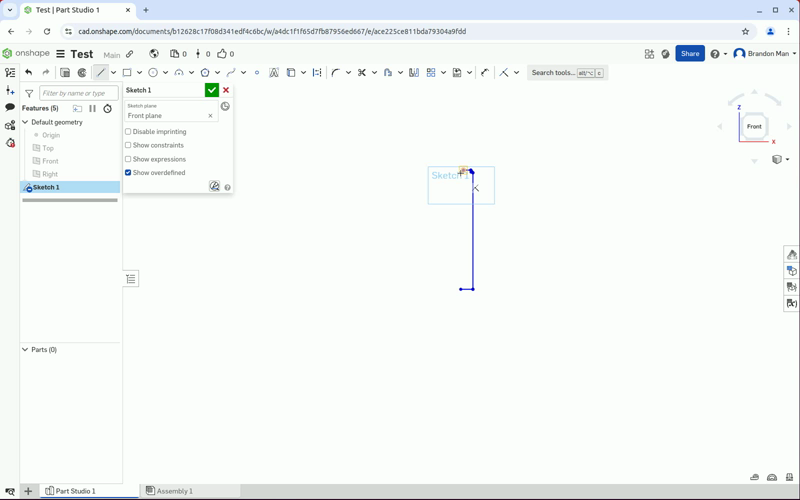
scroll(6)
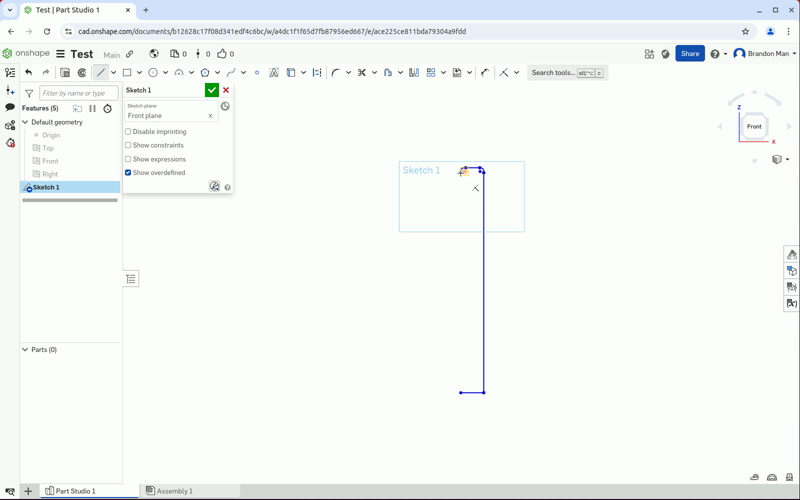
scroll(6)
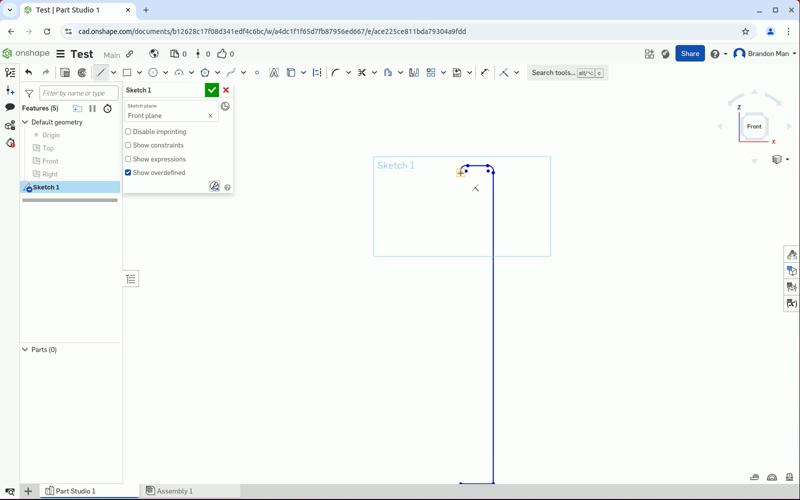
scroll(6)
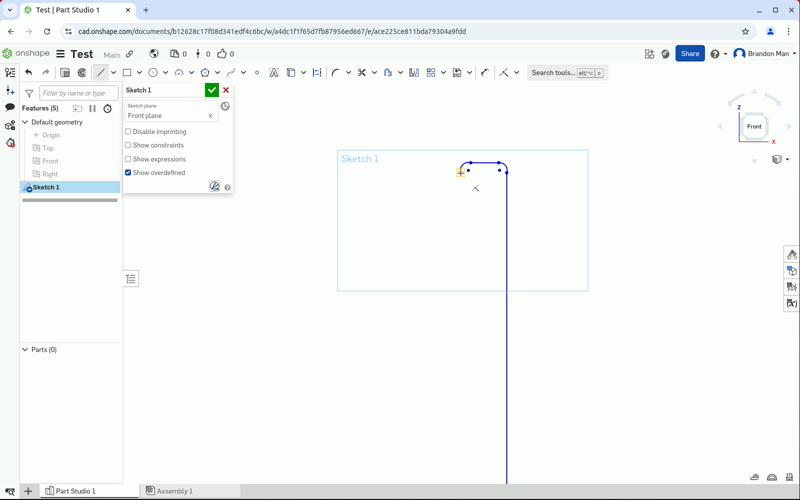
scroll(6)
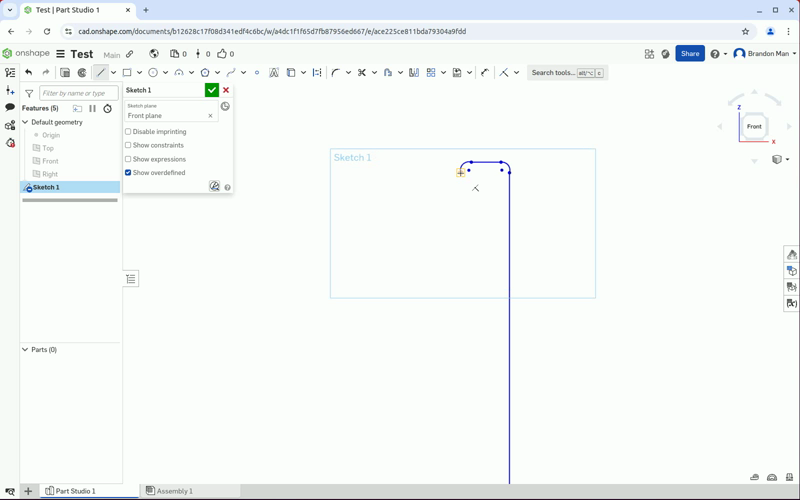
scroll(6)
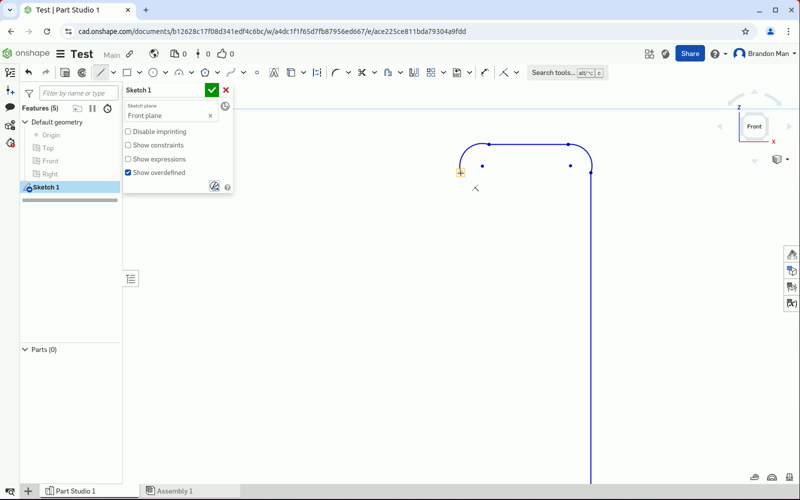
click(460, 172)
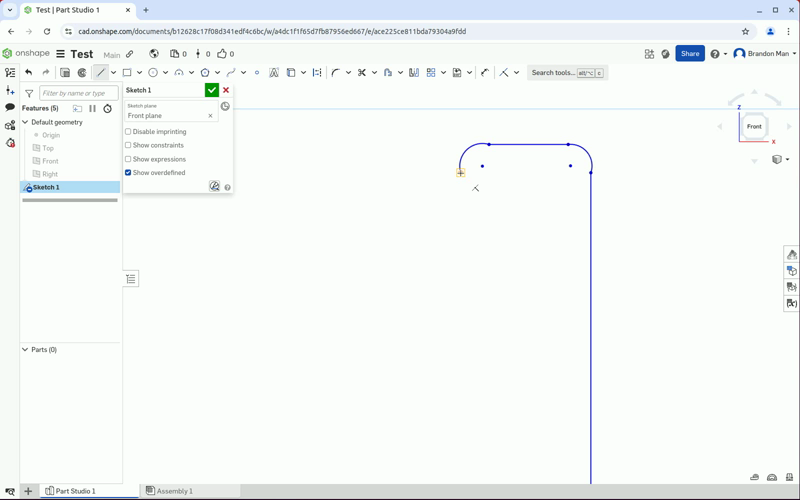
scroll(-6)
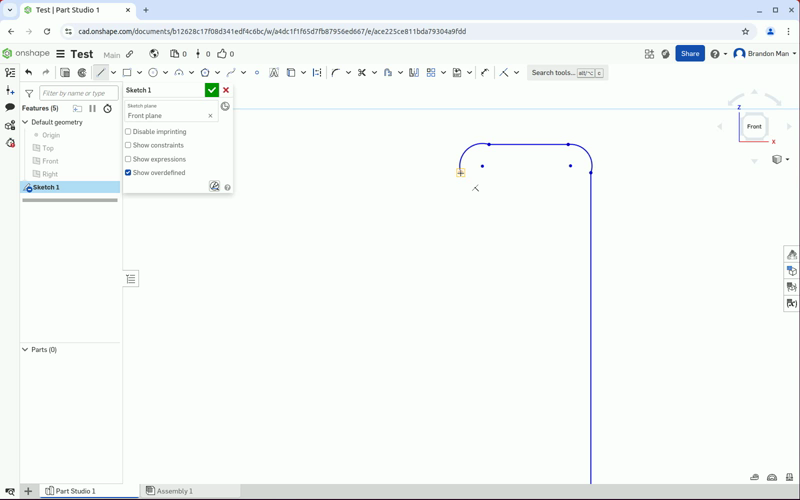
scroll(-6)
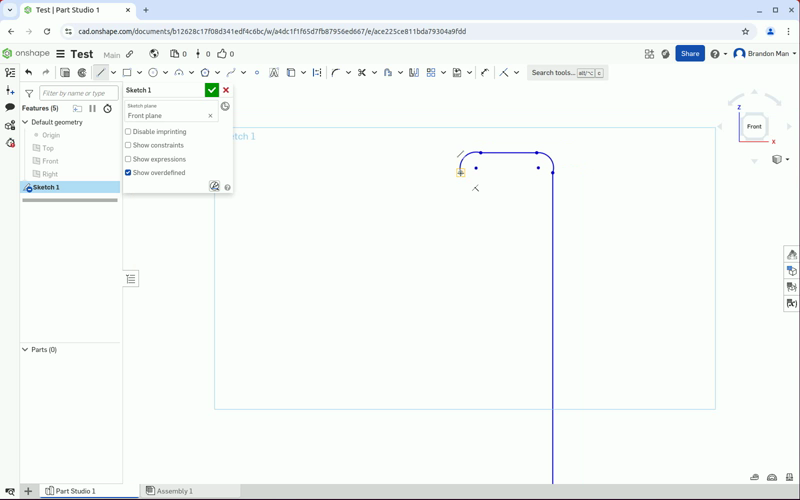
scroll(-6)
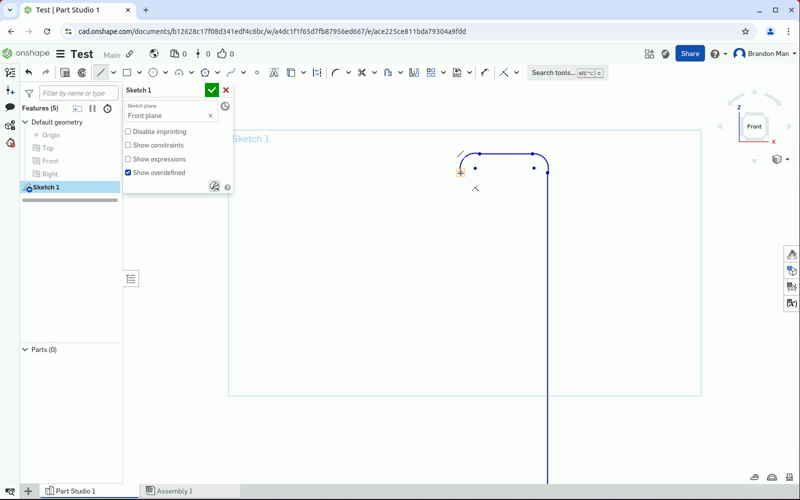
scroll(-6)
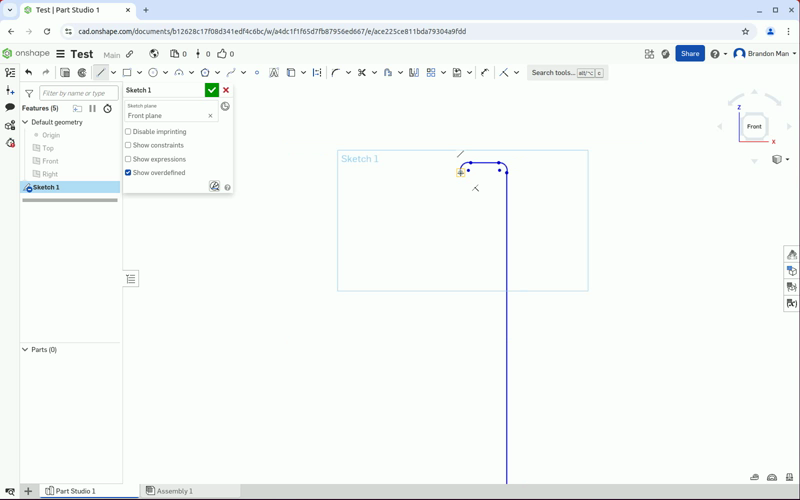
scroll(-6)
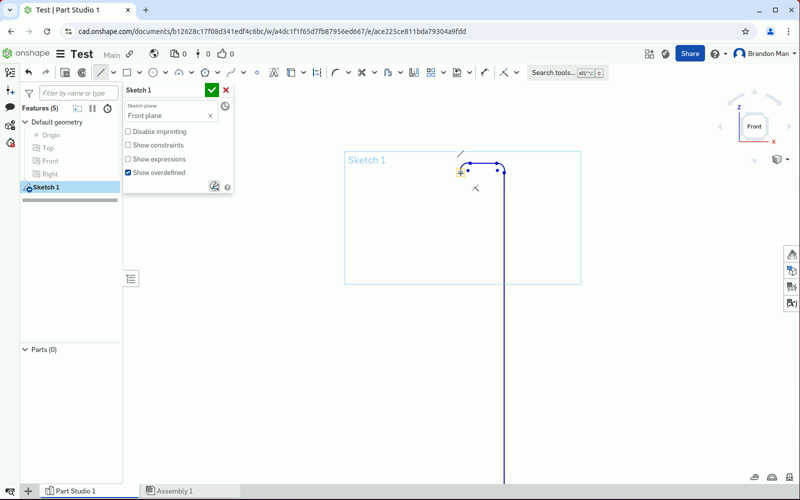
scroll(-6)
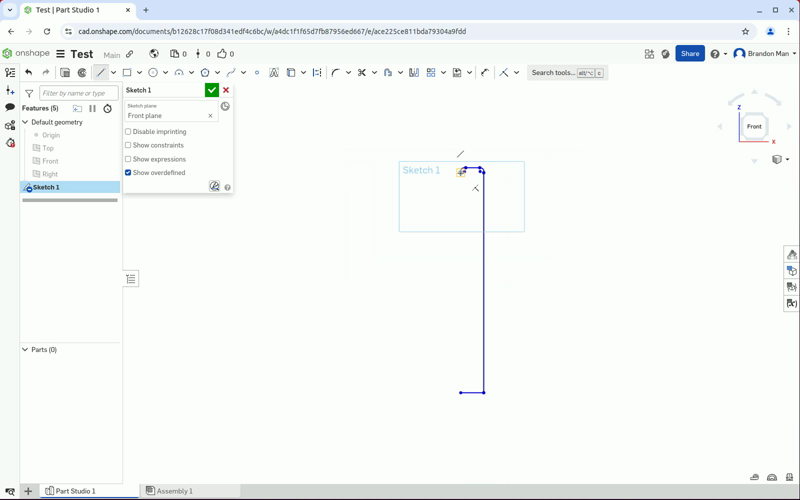
scroll(-6)
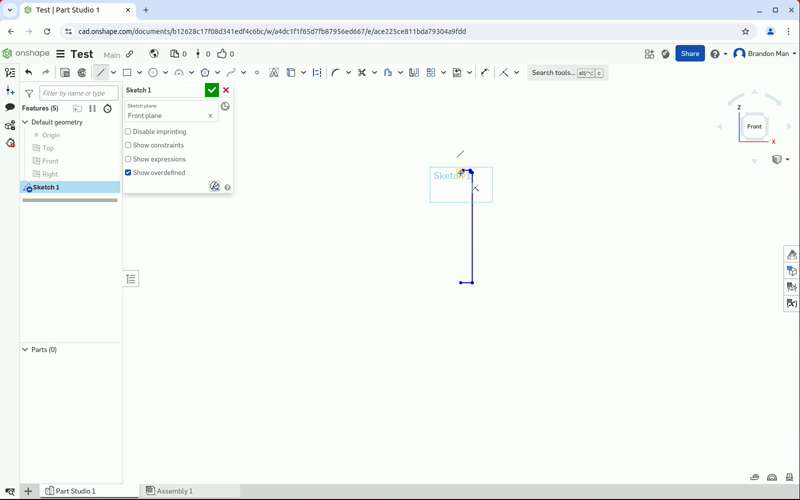
key_down(shift)
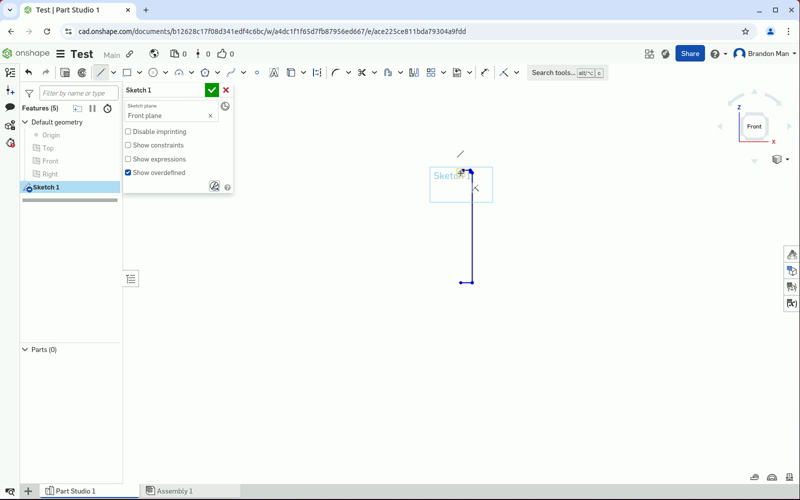
mouse_move(460, 282)
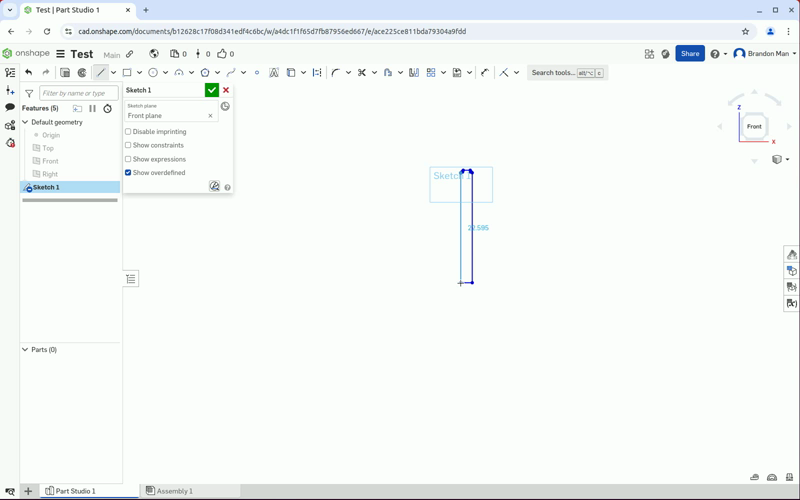
key_up(shift)
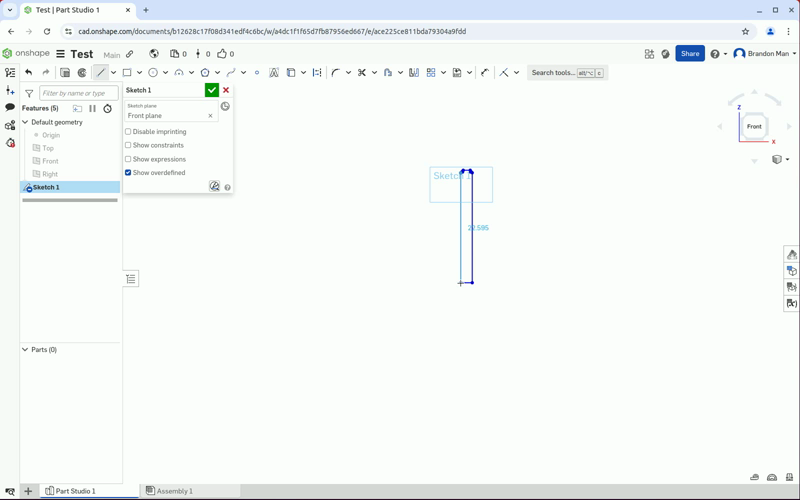
click(460, 282)
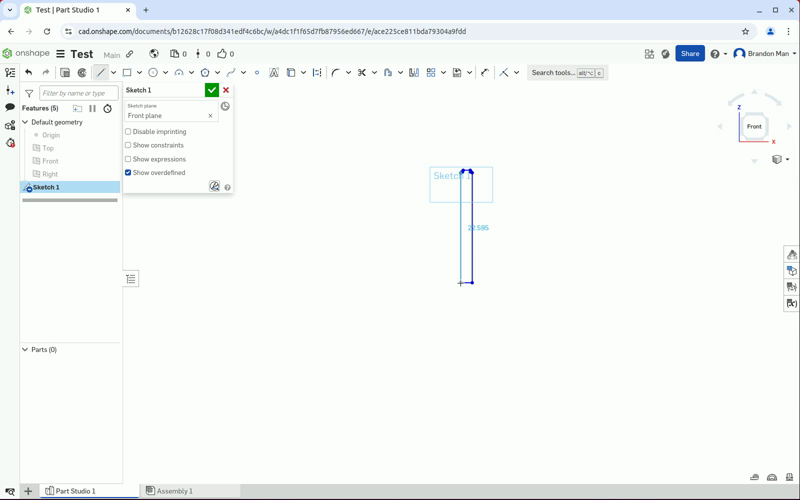
key(esc)
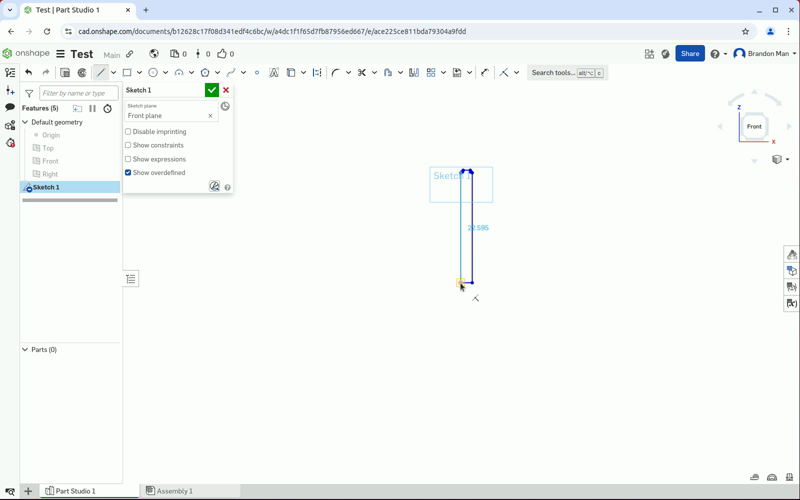
mouse_move(463, 183)
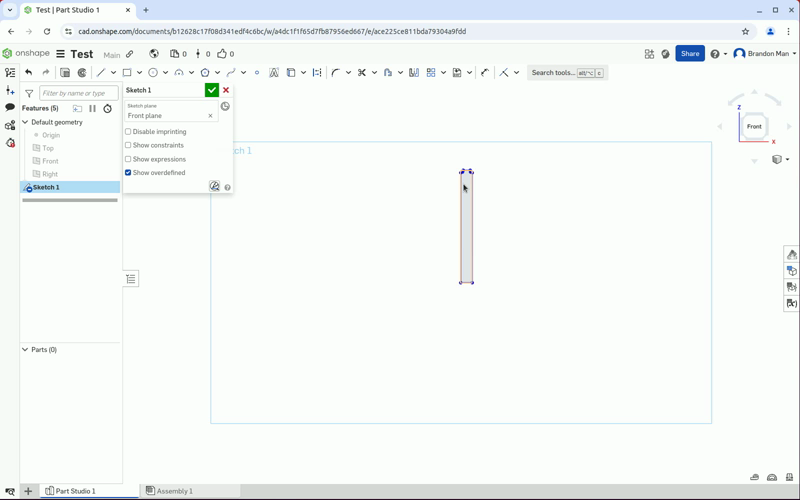
scroll(6)
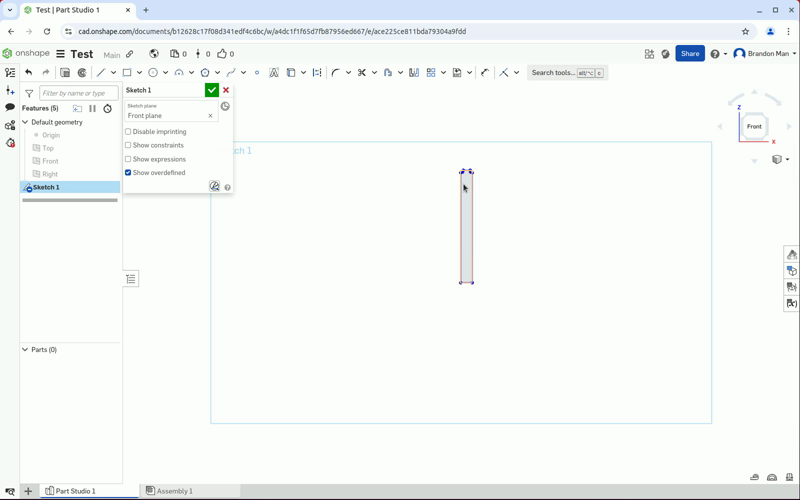
scroll(6)
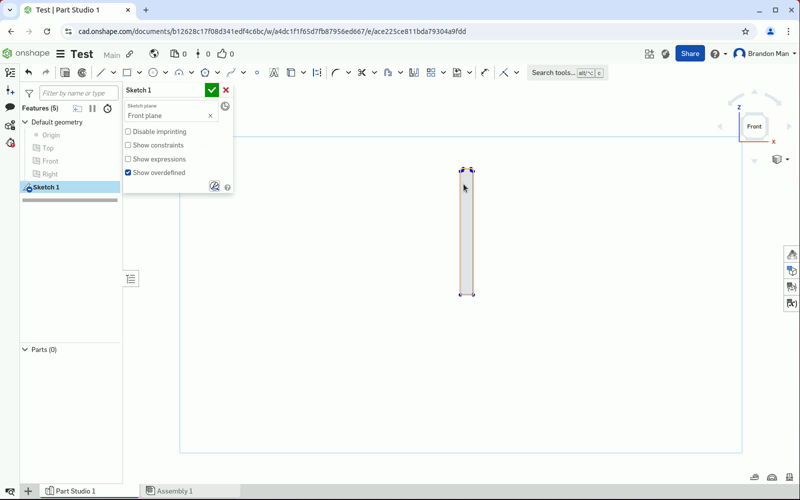
scroll(6)
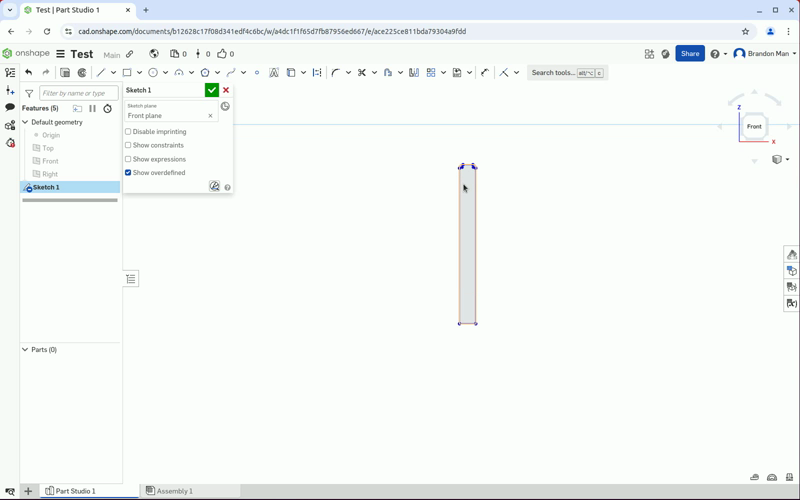
scroll(6)
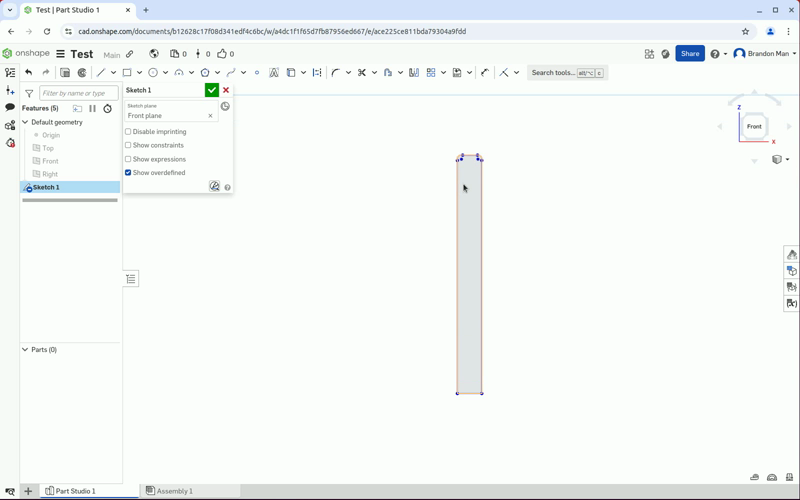
scroll(6)
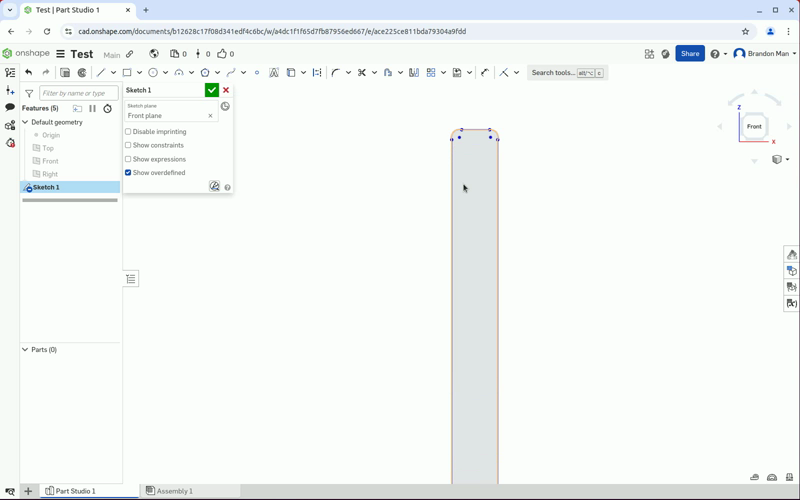
scroll(6)
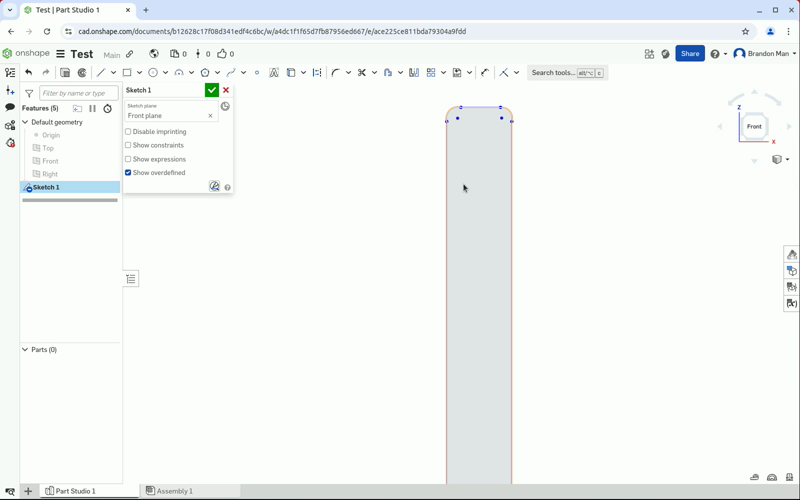
scroll(6)
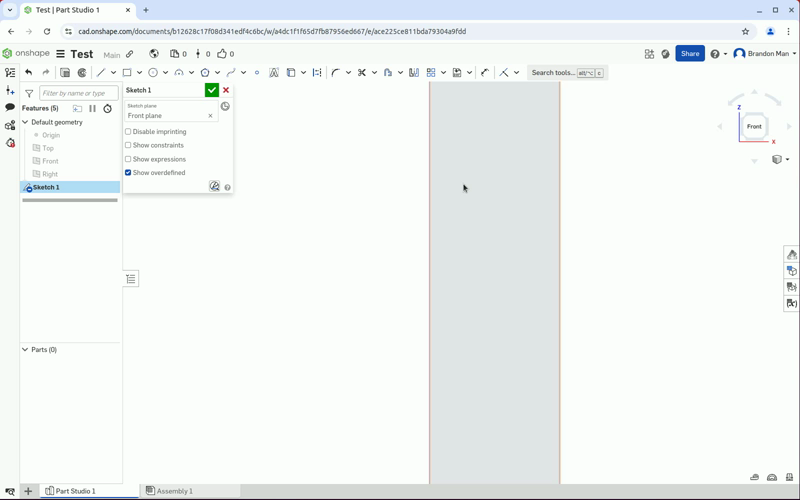
click(463, 183)
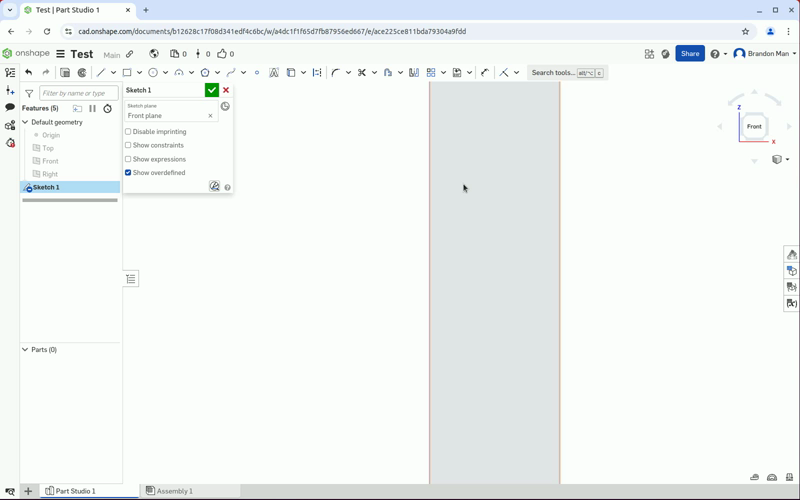
scroll(-6)
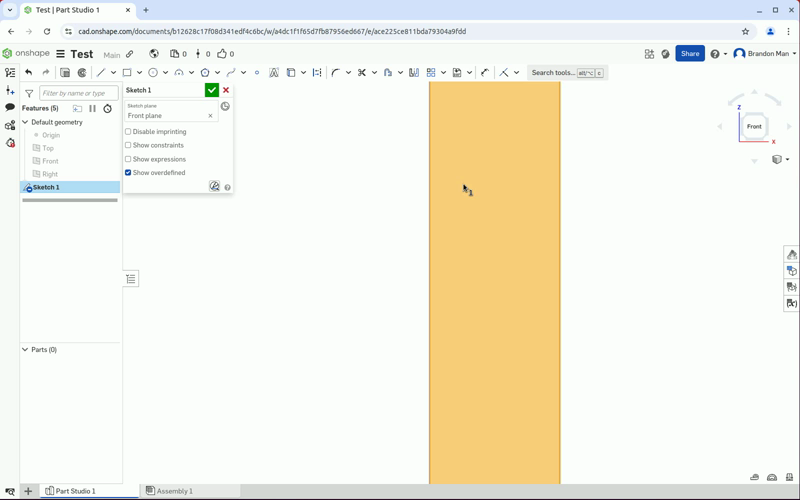
scroll(-6)
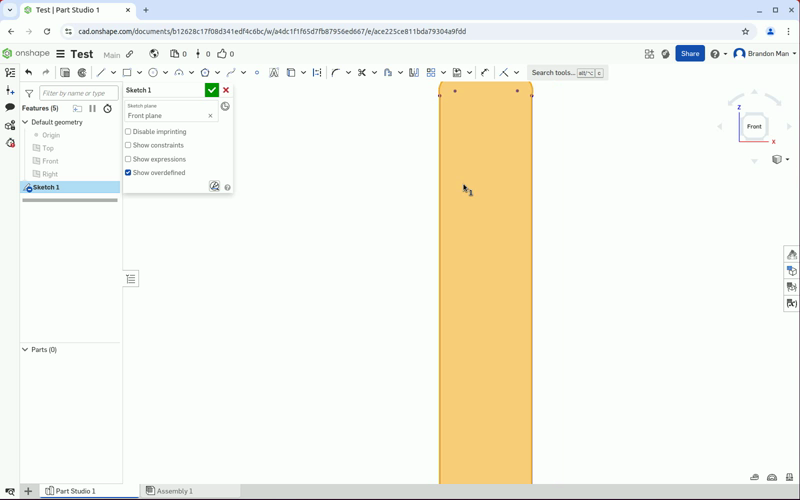
scroll(-6)
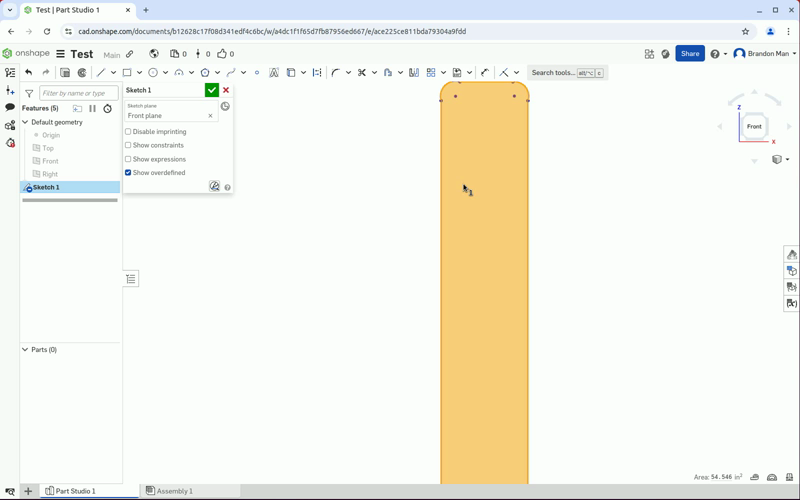
scroll(-6)
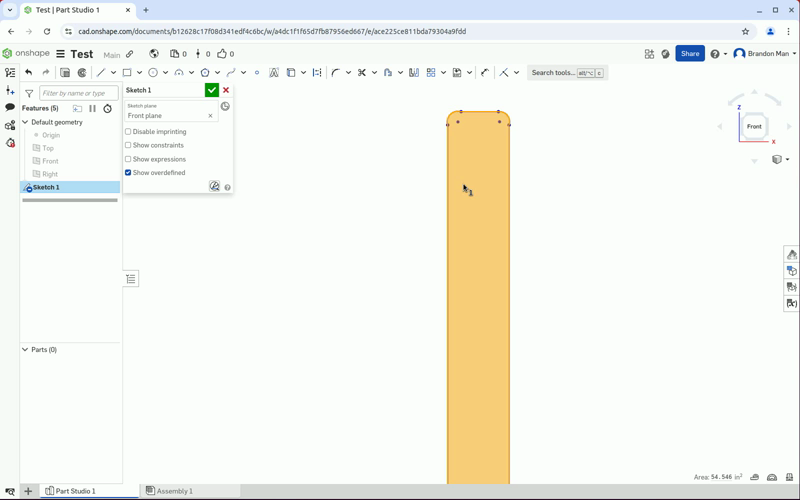
scroll(-6)
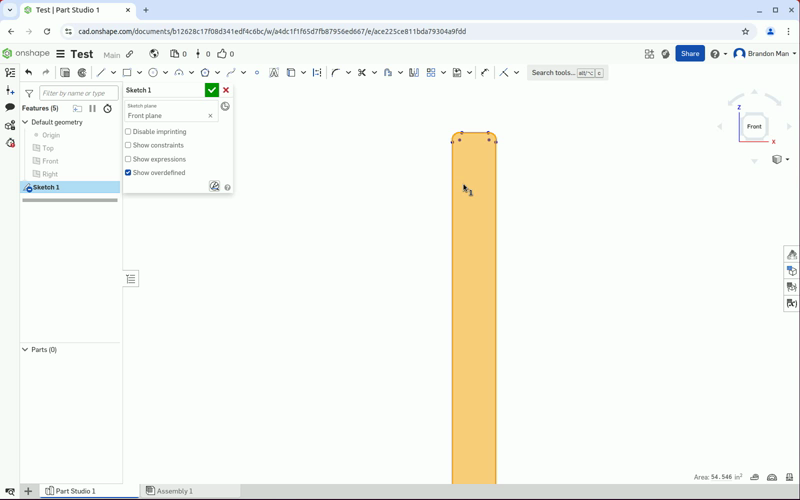
scroll(-6)
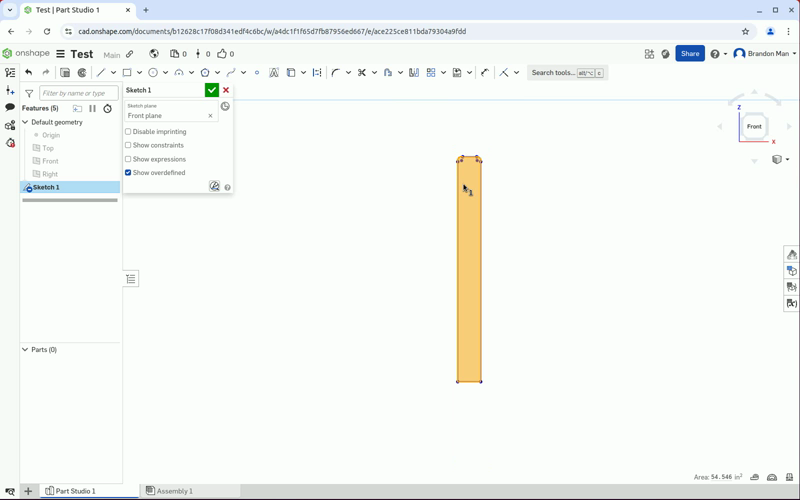
scroll(-6)
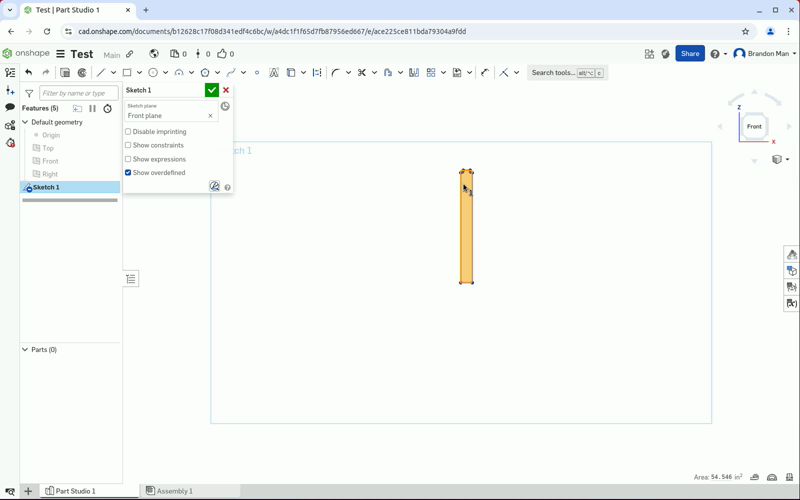
mouse_move(73, 352)
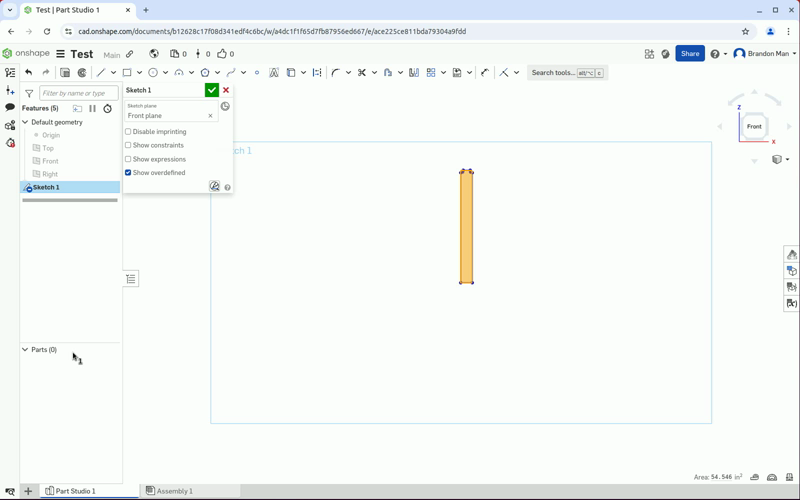
key(shift+y)
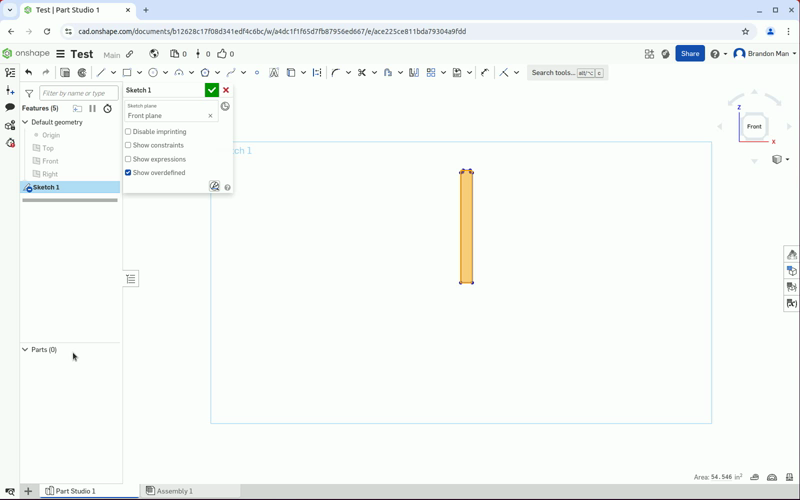
key(shift+e)
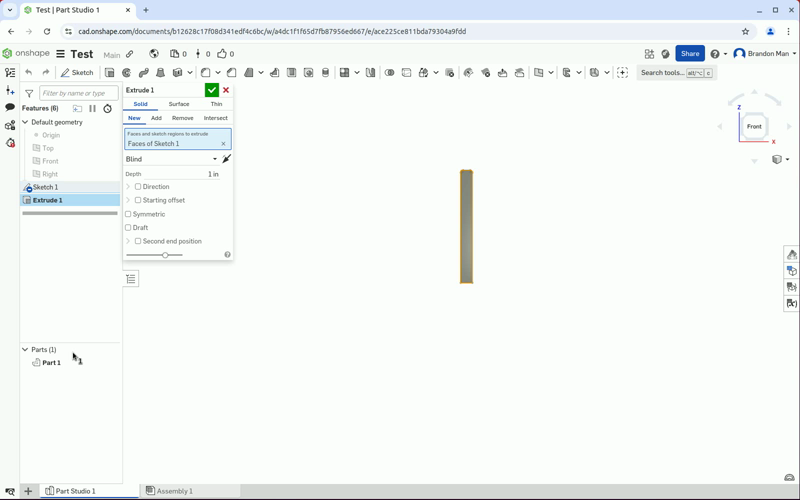
mouse_move(143, 106)
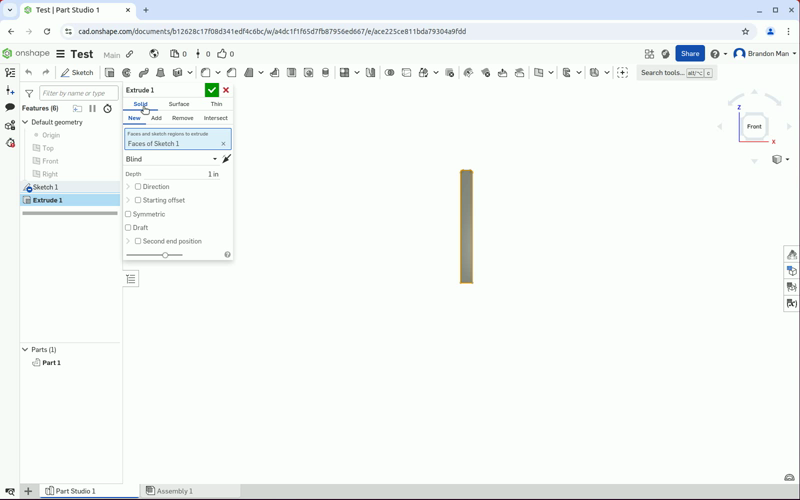
click(143, 106)
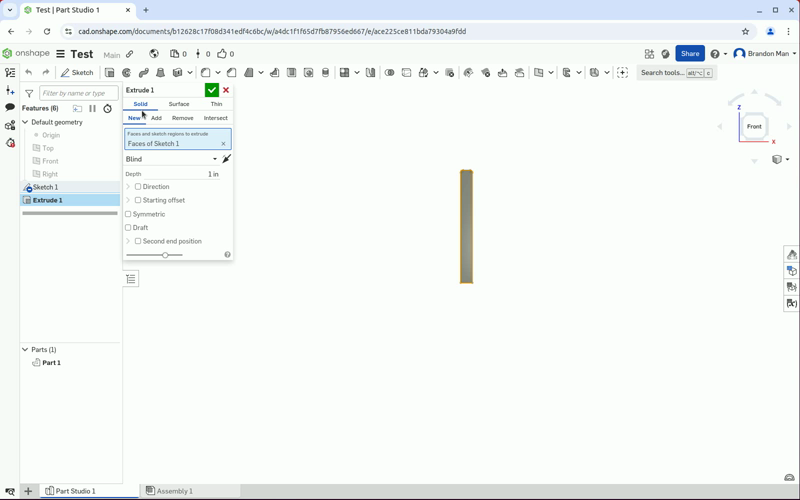
mouse_move(137, 120)
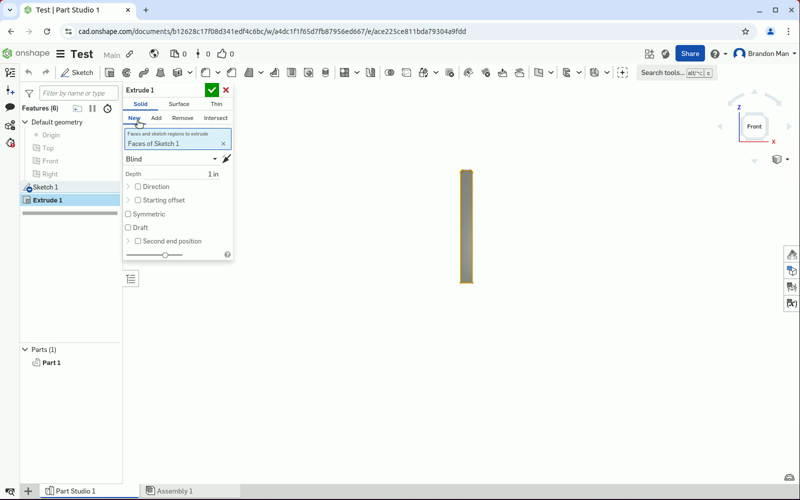
click(137, 120)
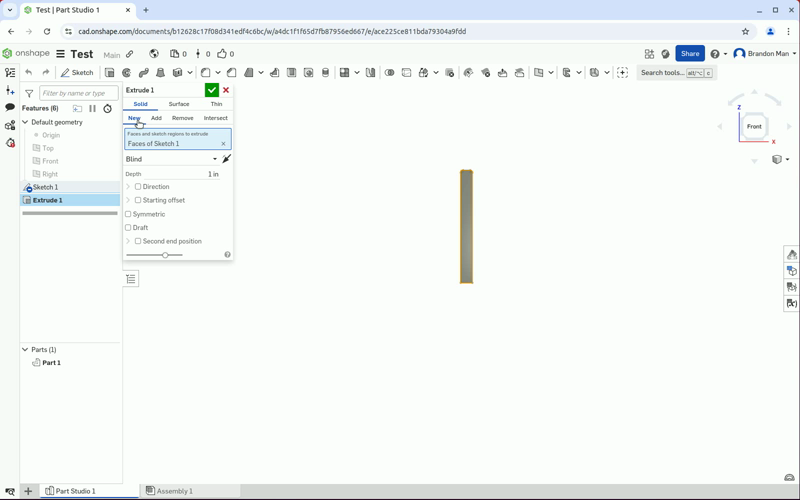
key(tab, 4)
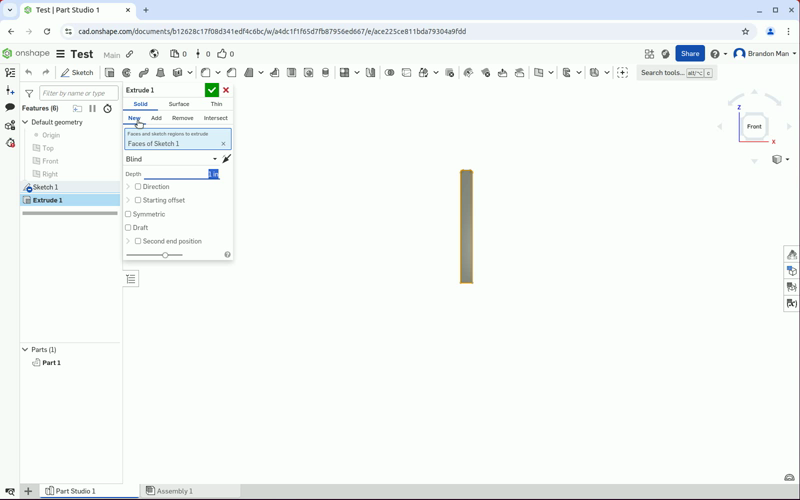
text(1.204)
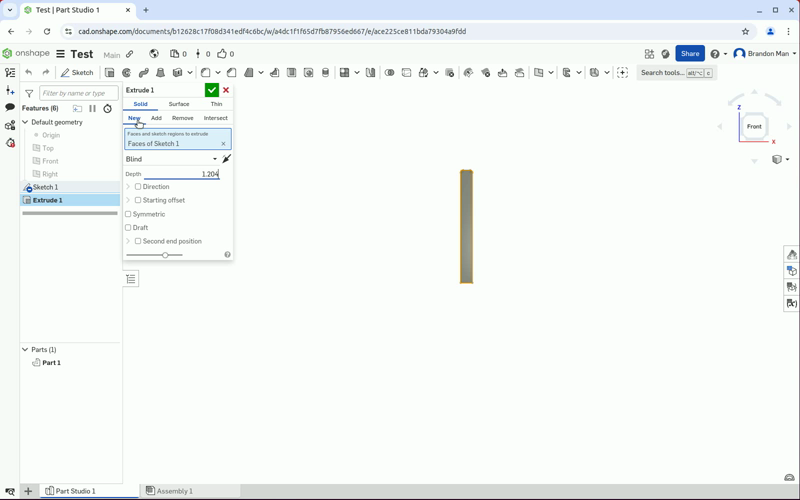
key(enter)
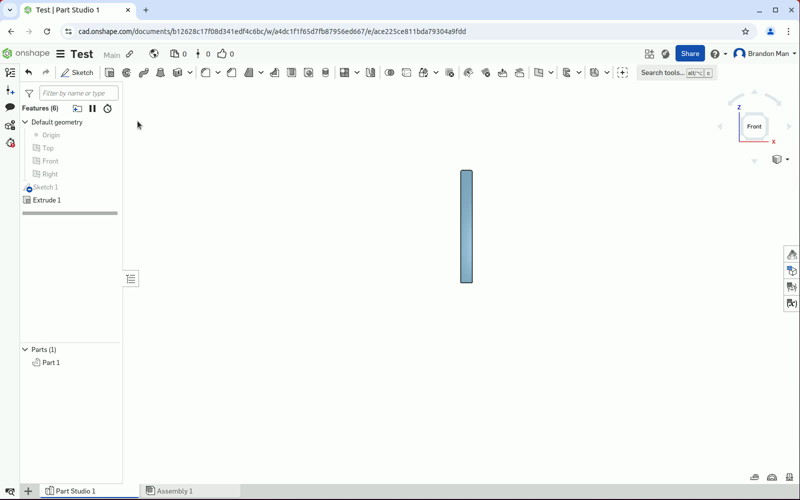
key(shift+h)
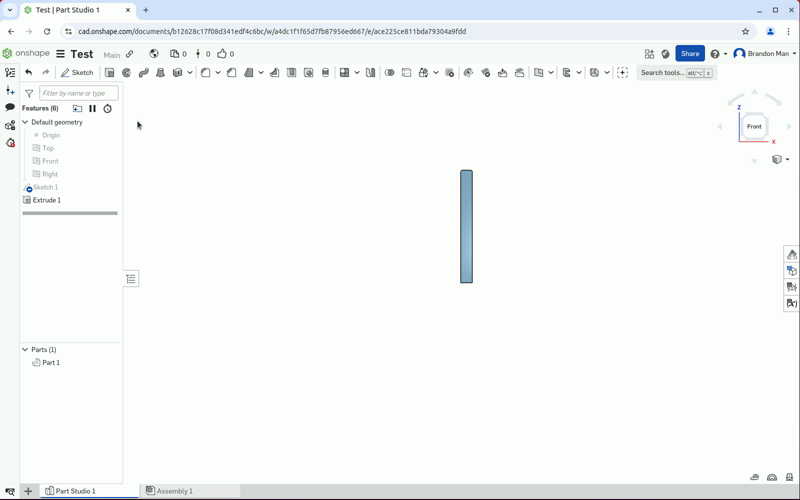
key(shift+h)
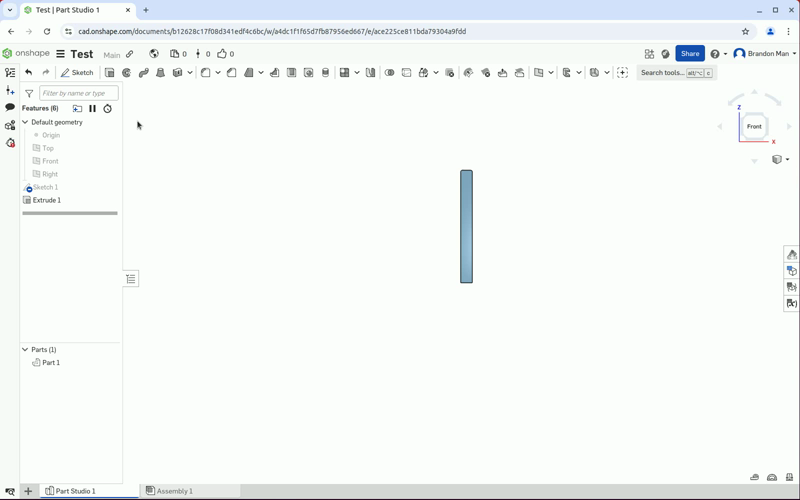
mouse_move(73, 189)
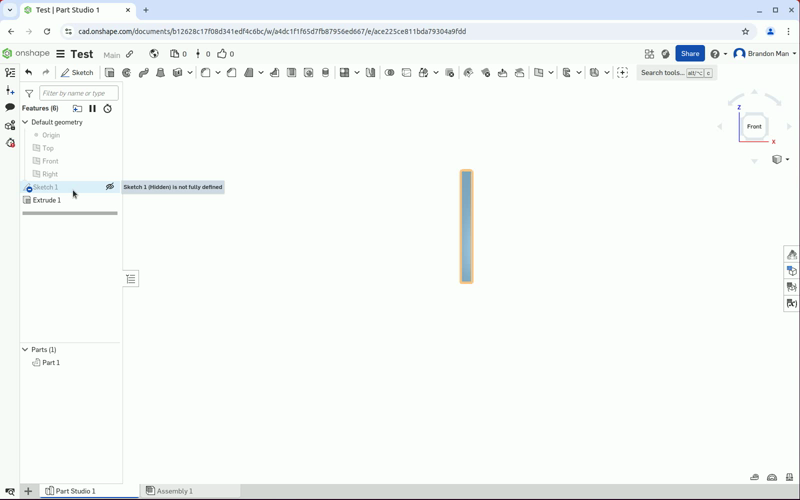
click(73, 189)
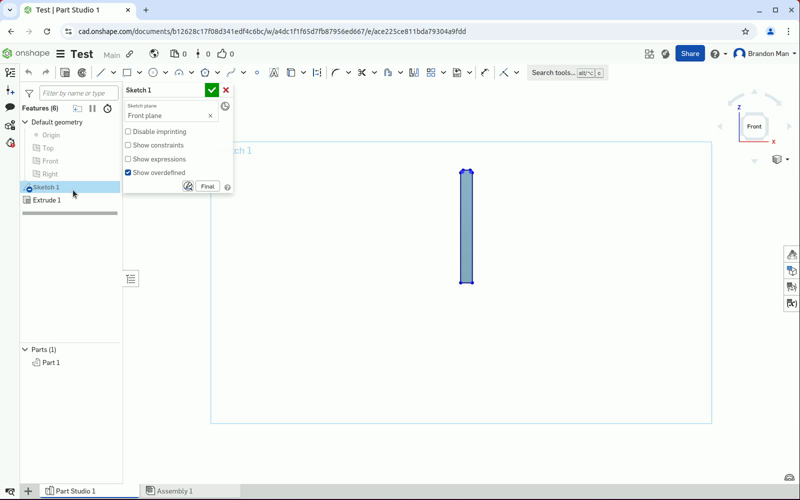
mouse_move(229, 92)
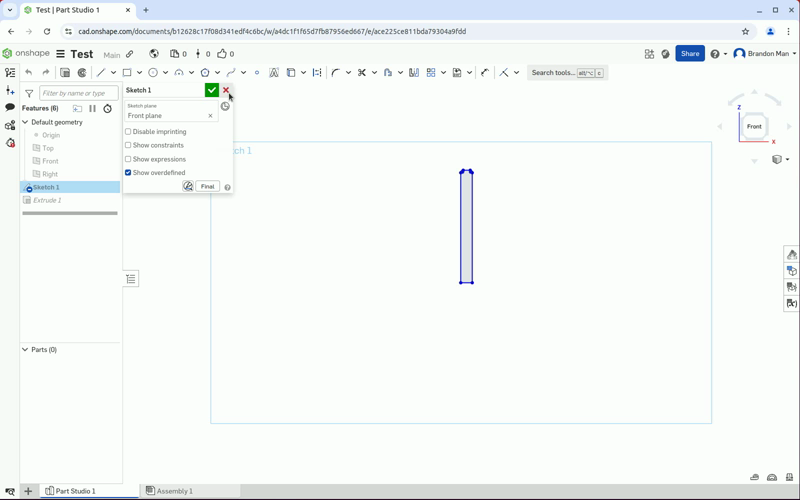
click(229, 92)
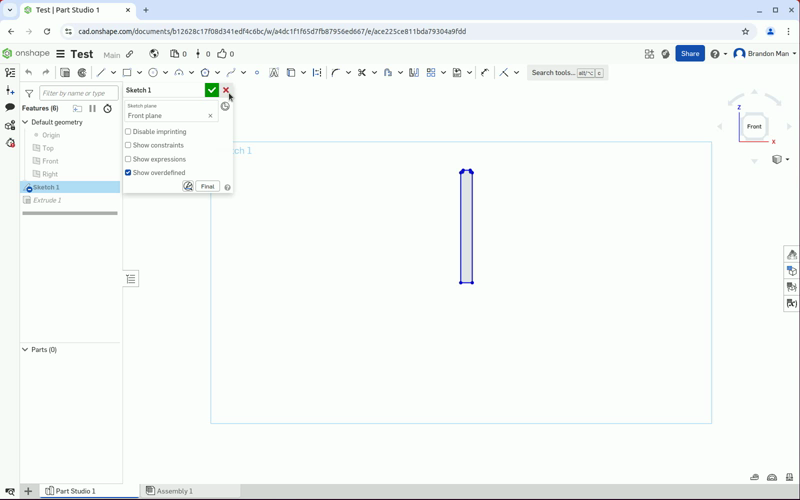
key(shift+s)
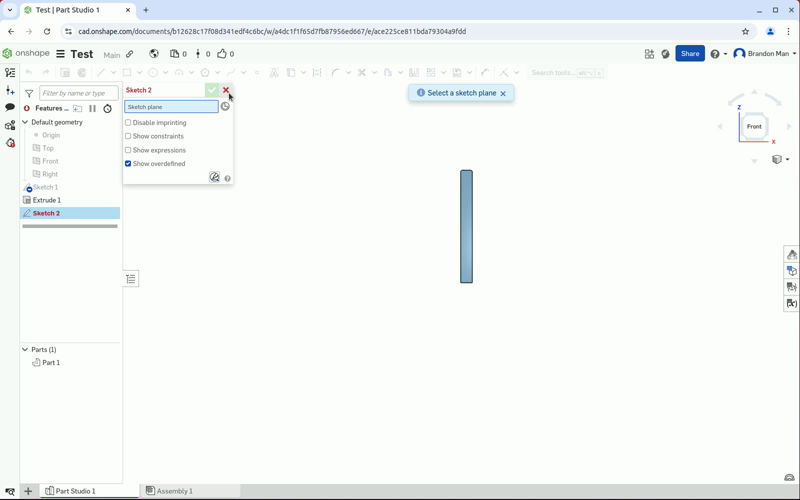
mouse_move(73, 163)
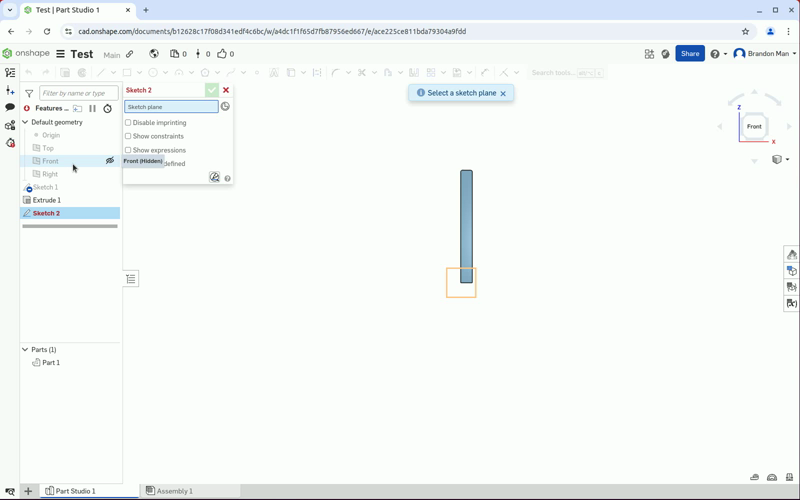
click(73, 163)
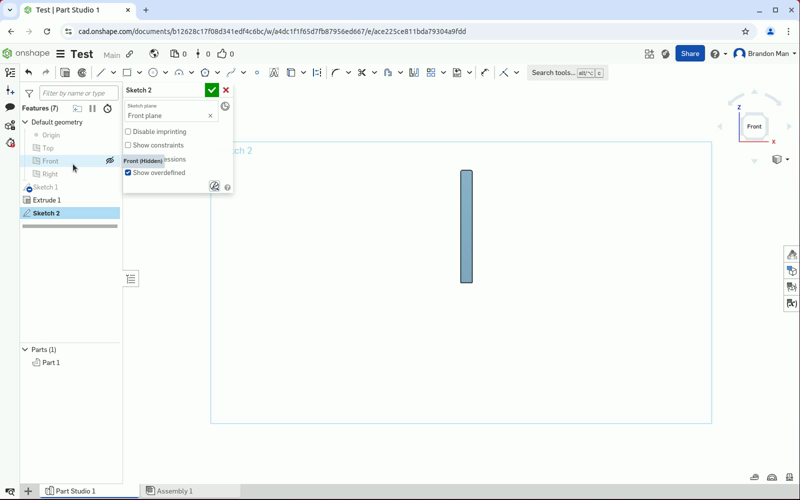
mouse_move(73, 352)
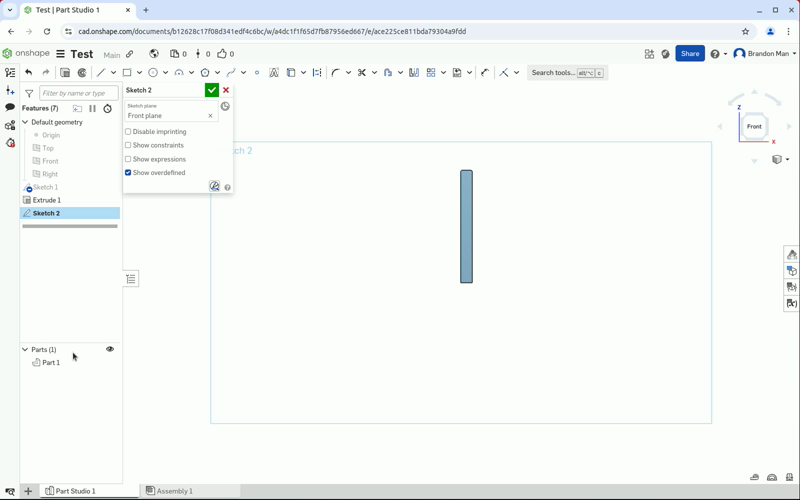
key(y)
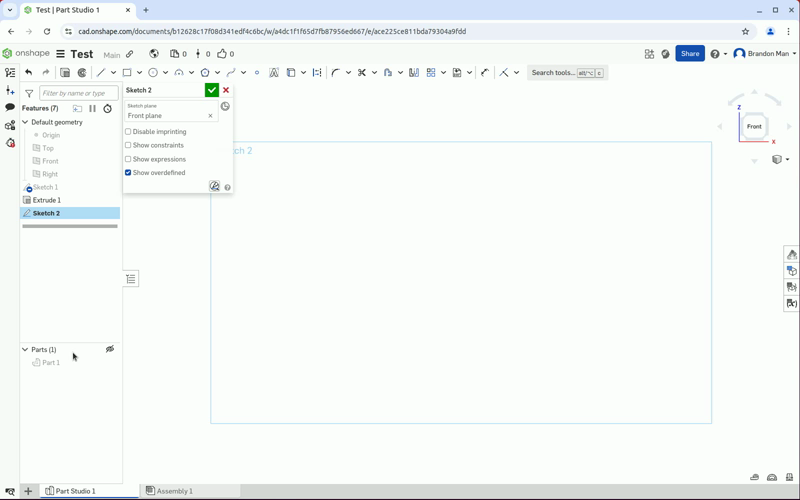
key(c)
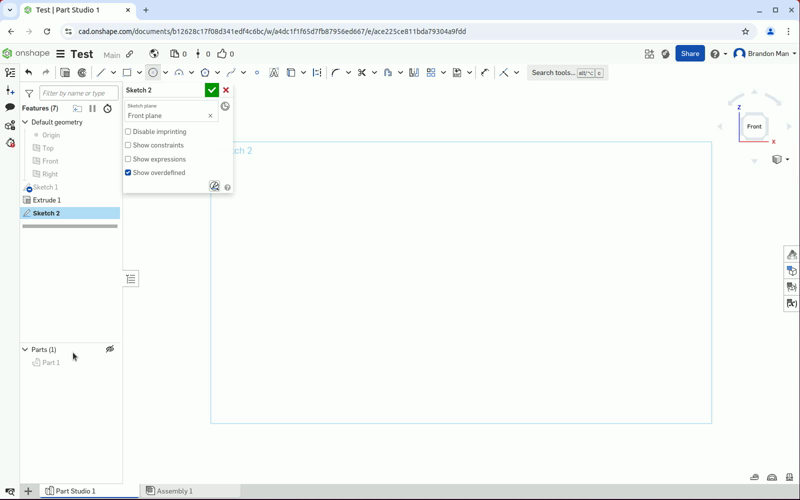
key_down(shift)
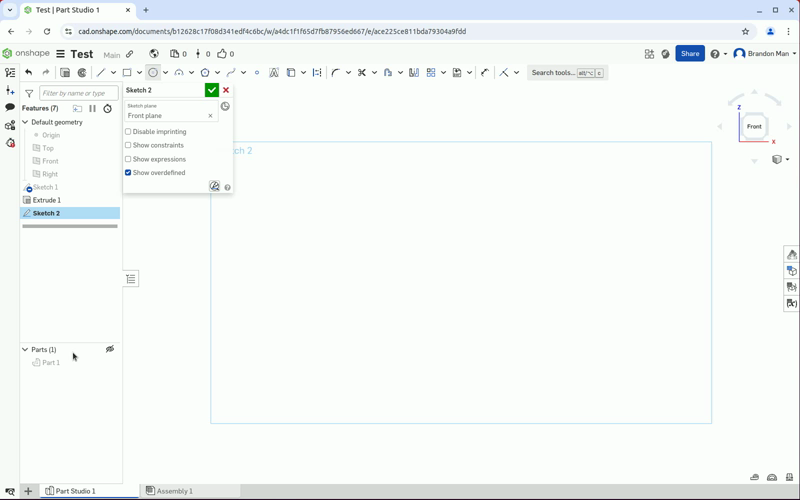
mouse_move(466, 182)
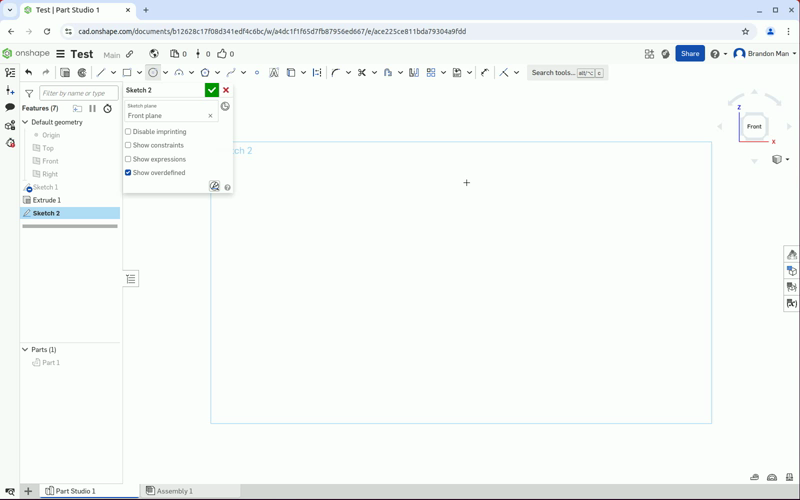
click(466, 182)
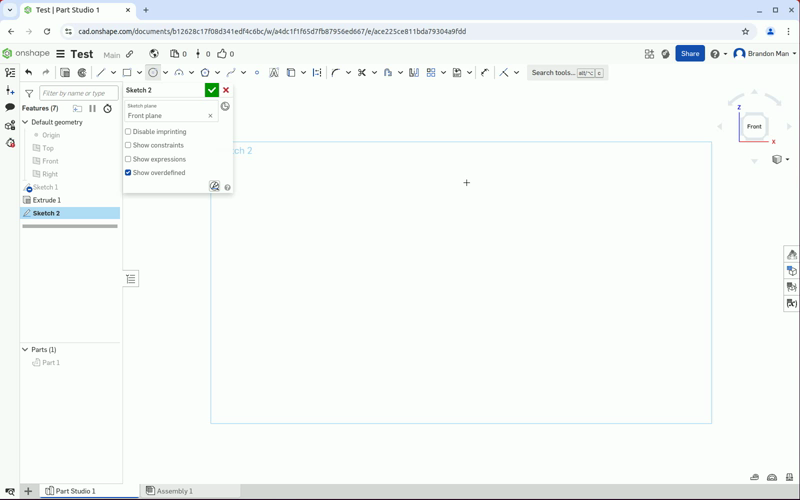
key_up(shift)
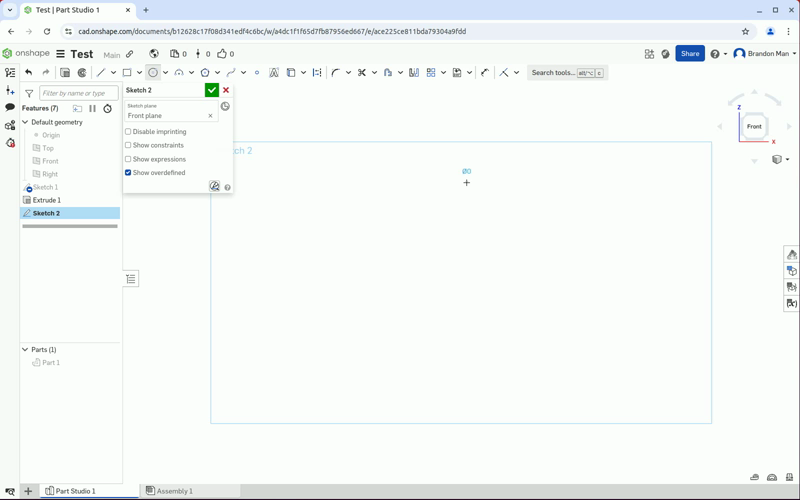
mouse_move(470, 182)
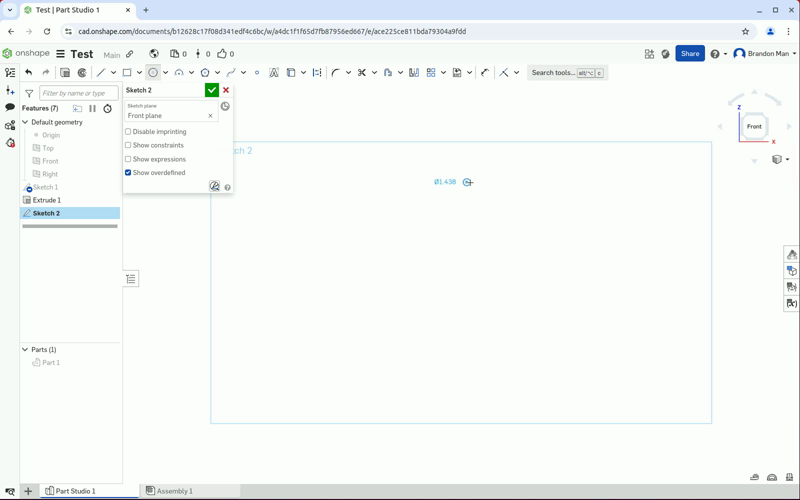
click(470, 182)
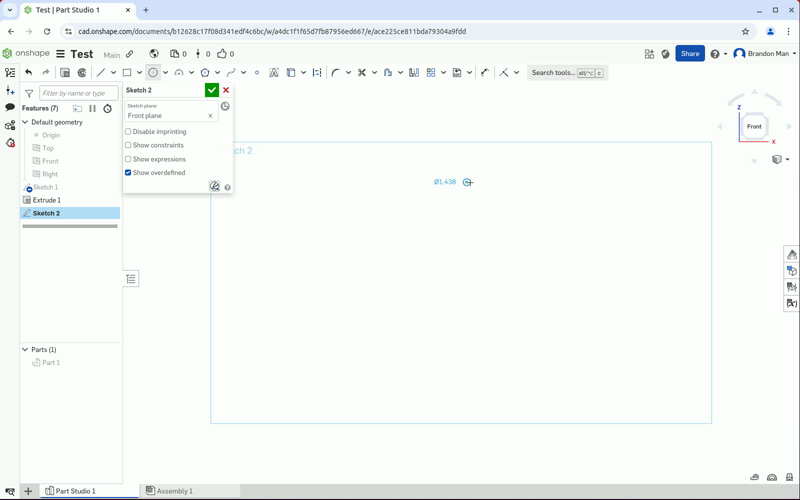
key(esc)
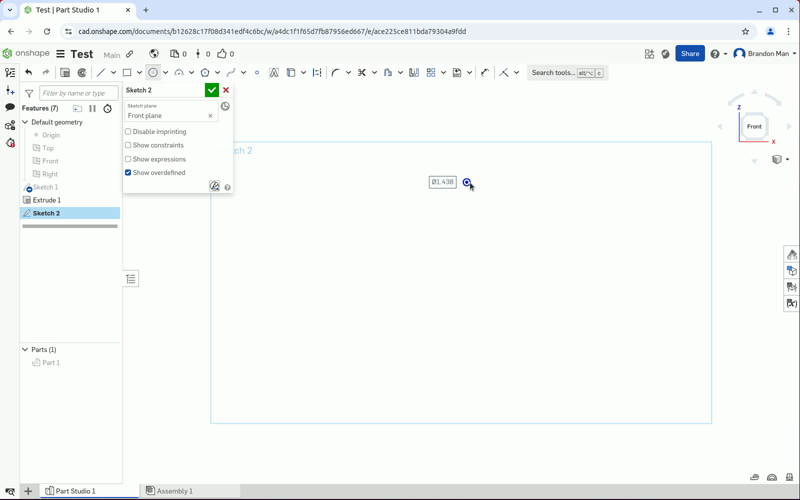
mouse_move(465, 184)
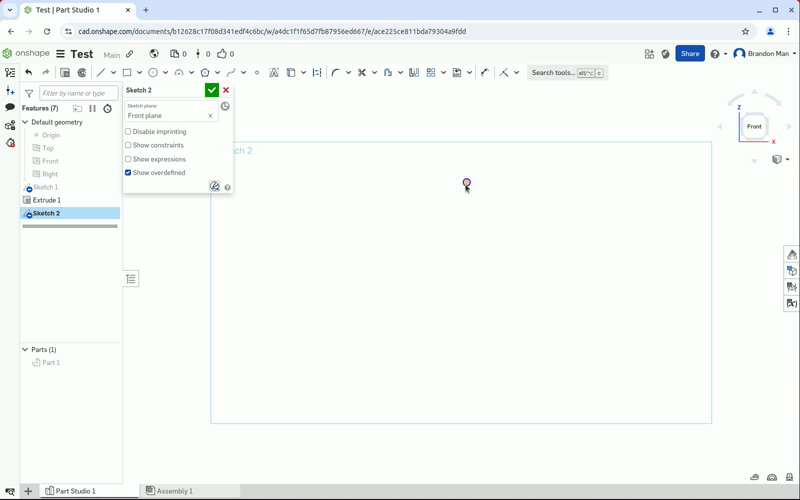
scroll(6)
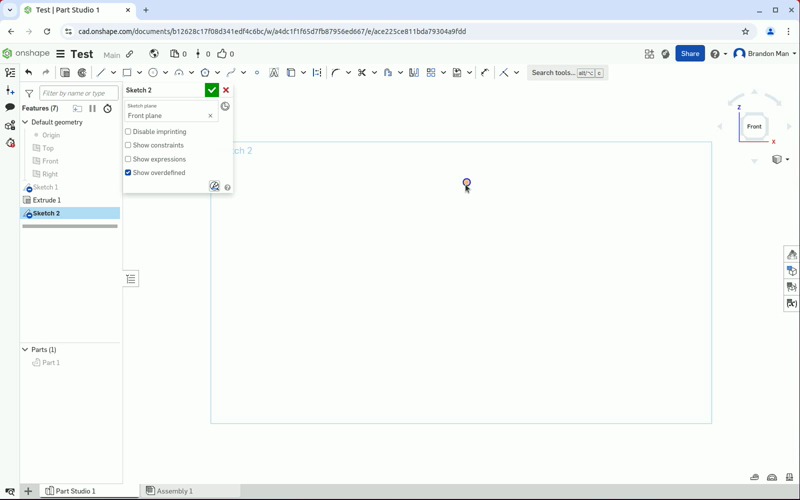
scroll(6)
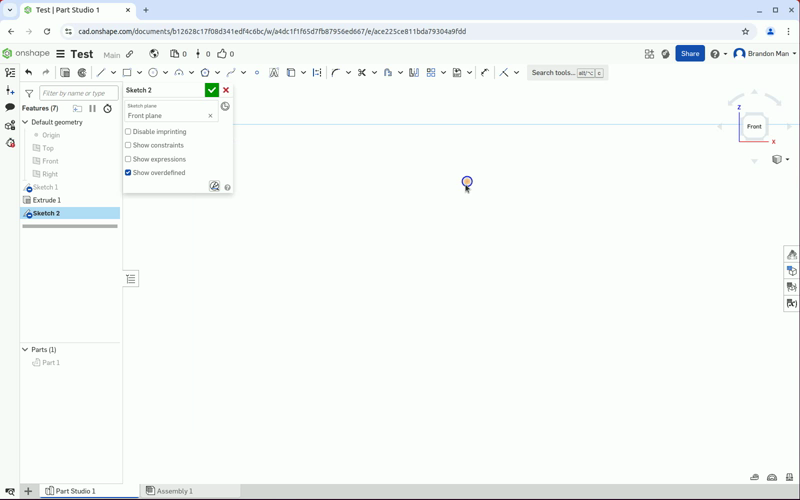
scroll(6)
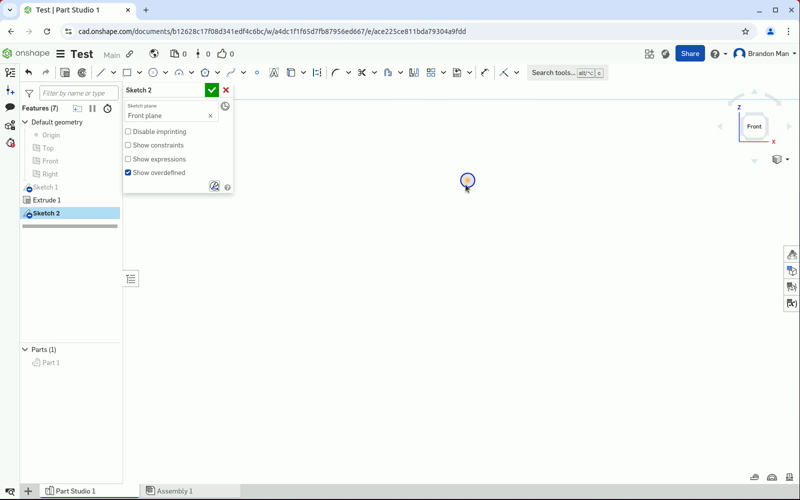
scroll(6)
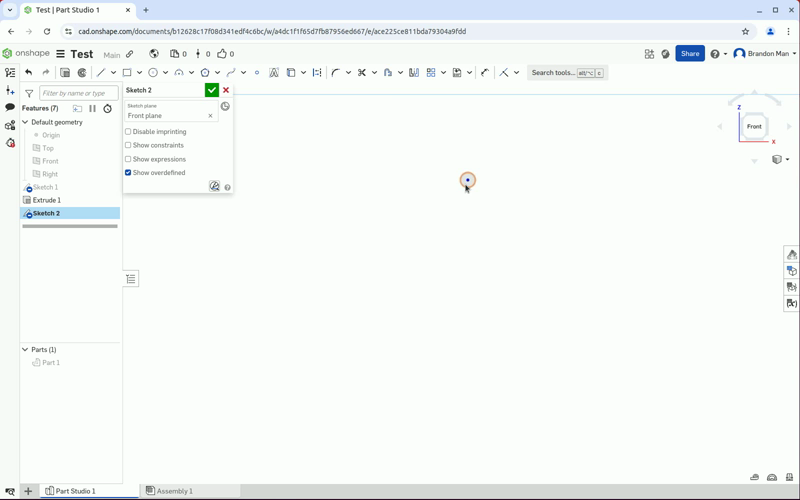
scroll(6)
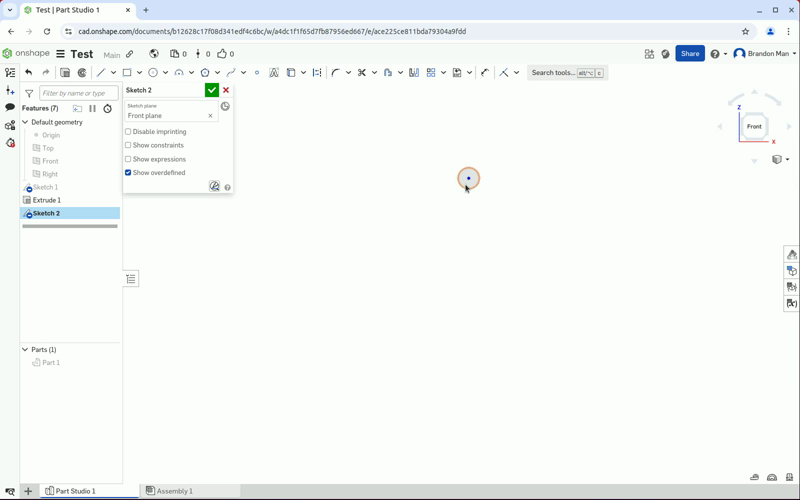
scroll(6)
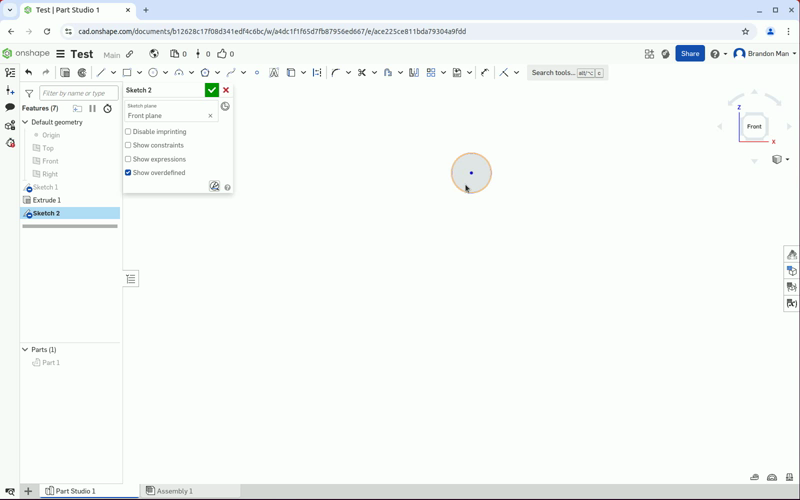
scroll(6)
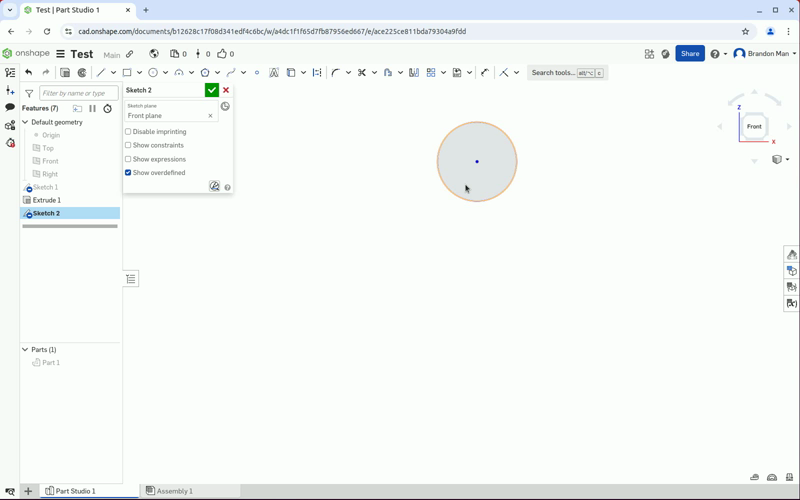
click(465, 184)
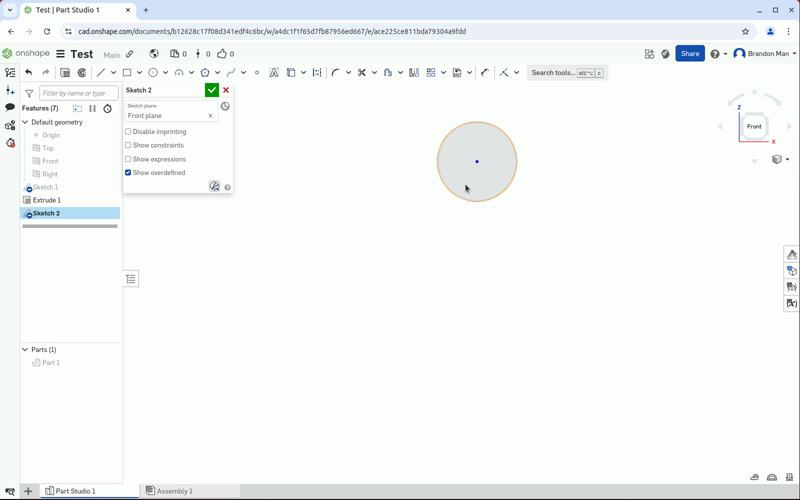
scroll(-6)
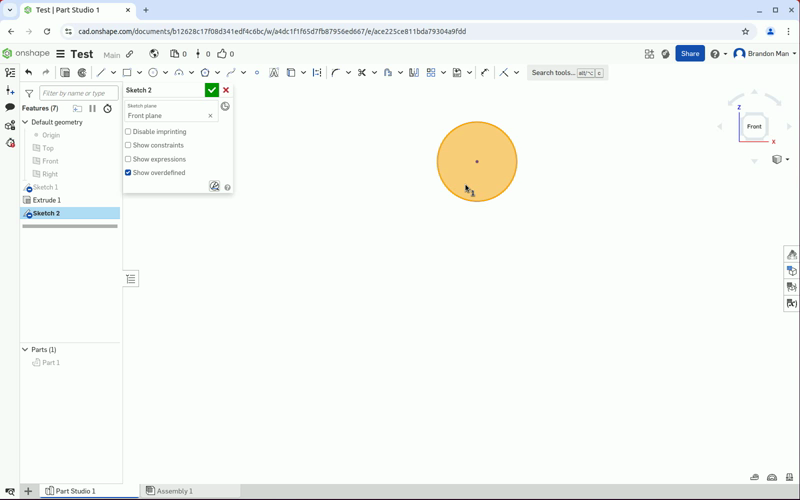
scroll(-6)
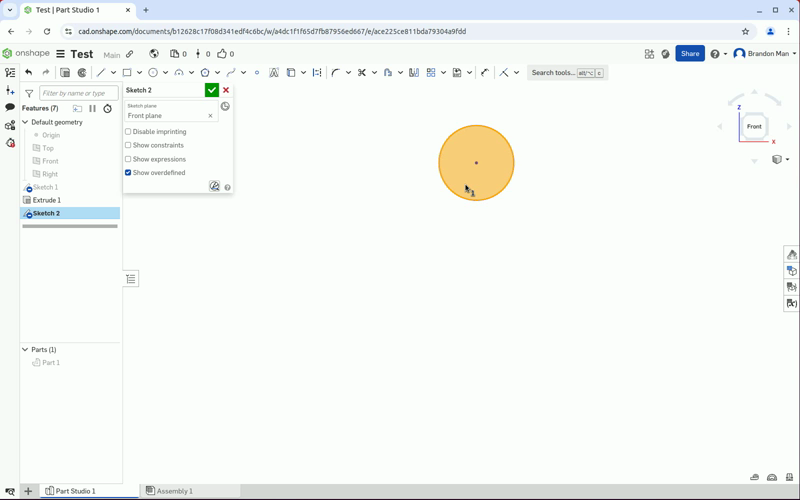
scroll(-6)
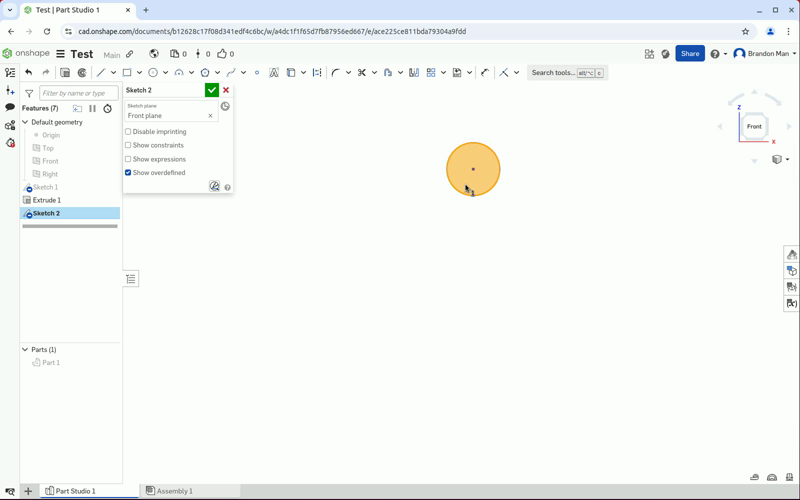
scroll(-6)
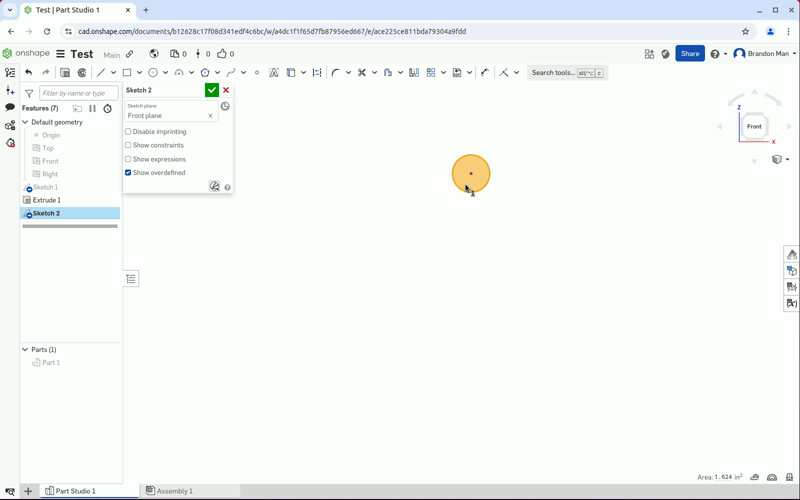
scroll(-6)
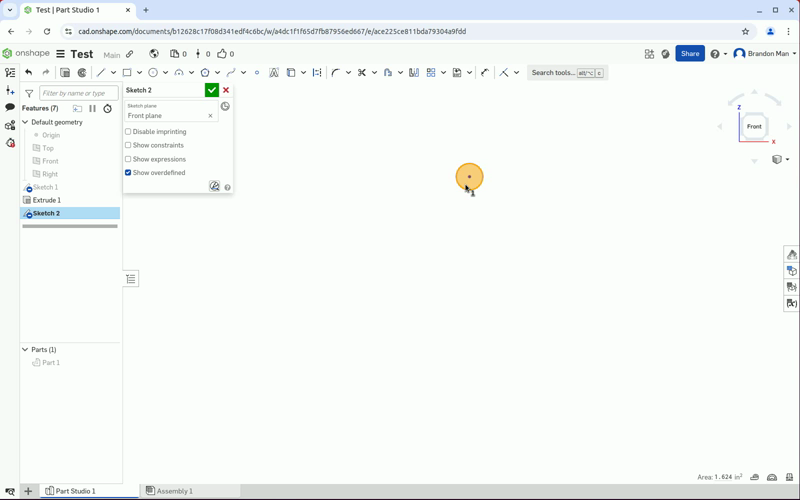
scroll(-6)
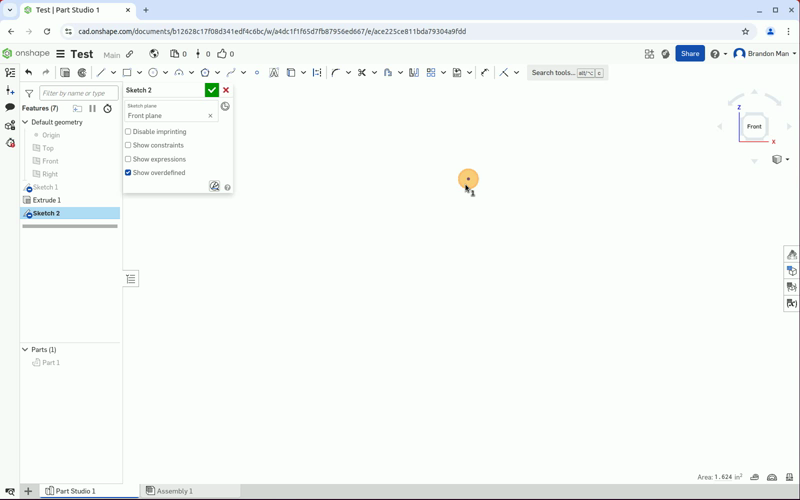
scroll(-6)
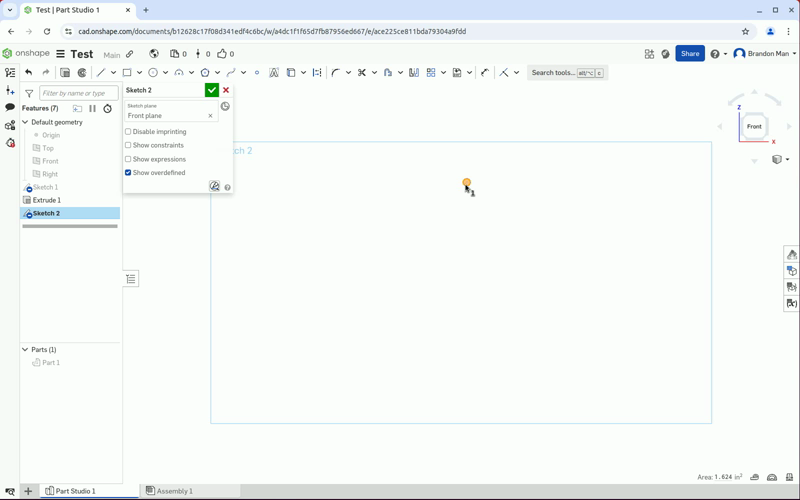
mouse_move(73, 352)
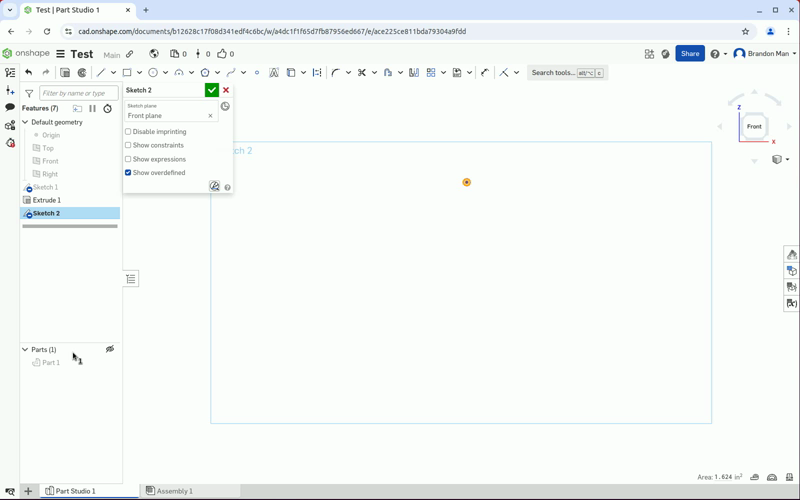
key(shift+y)
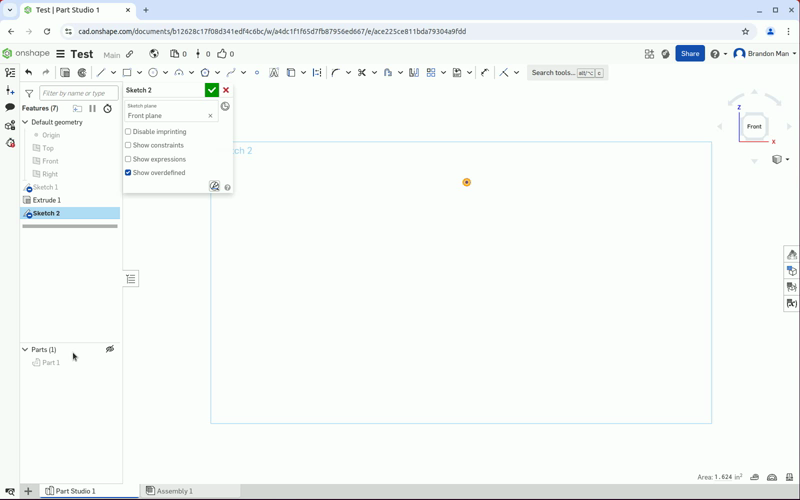
key(shift+e)
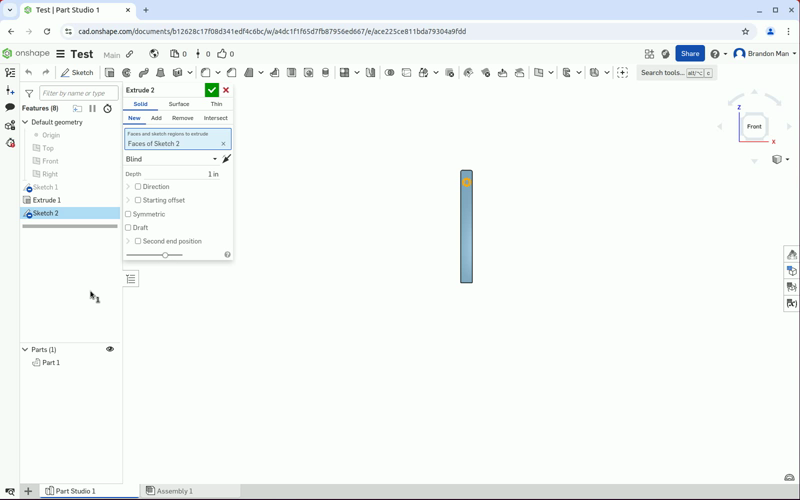
mouse_move(143, 106)
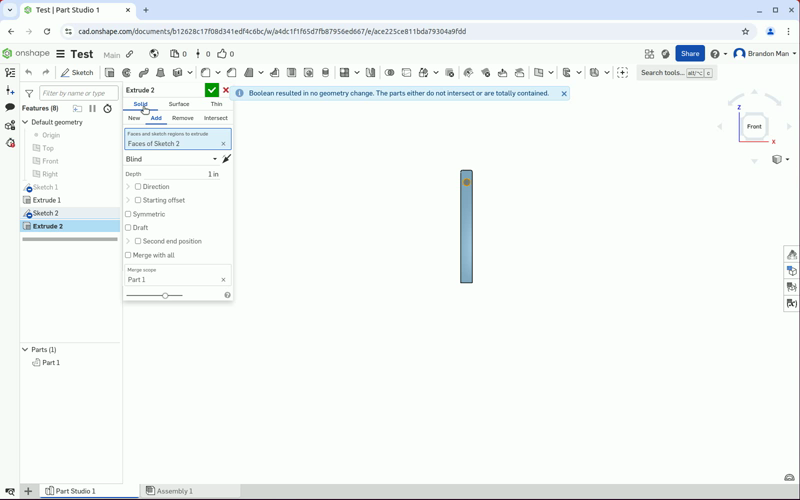
click(143, 106)
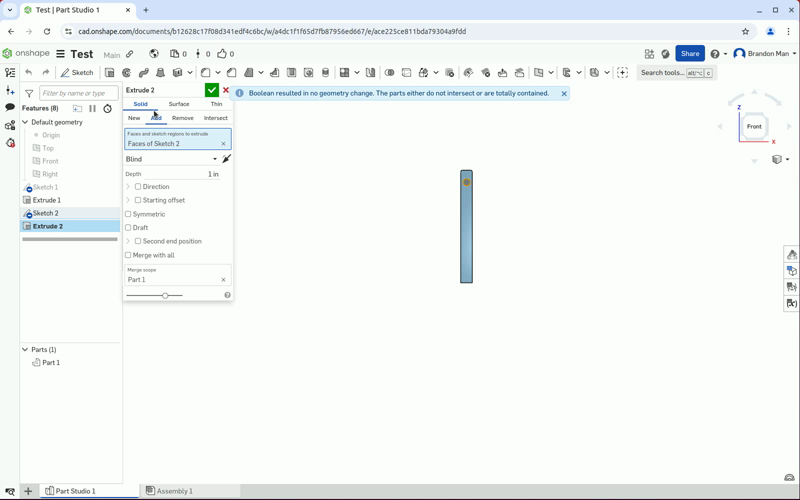
mouse_move(186, 120)
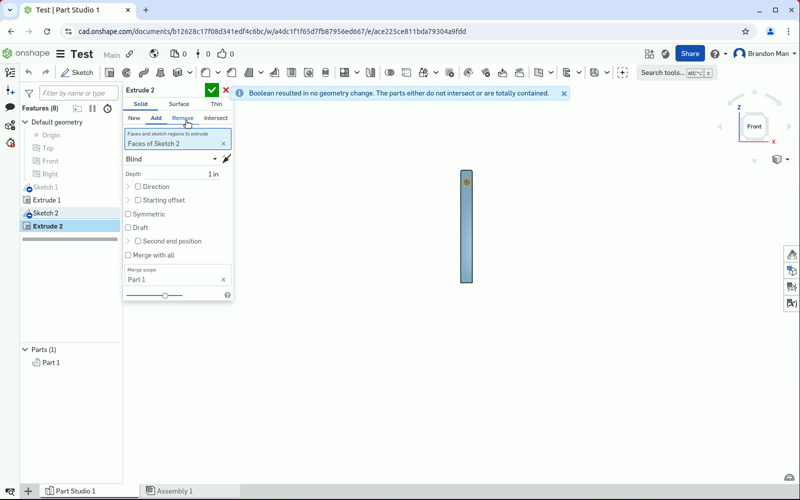
click(186, 120)
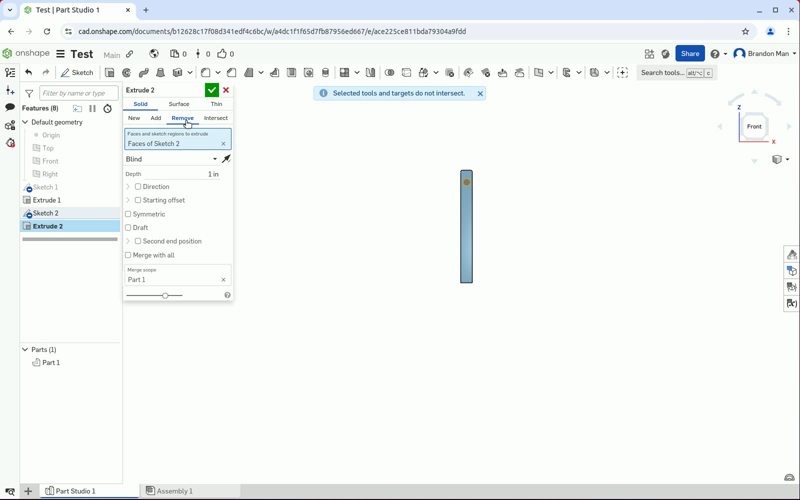
key(tab, 4)
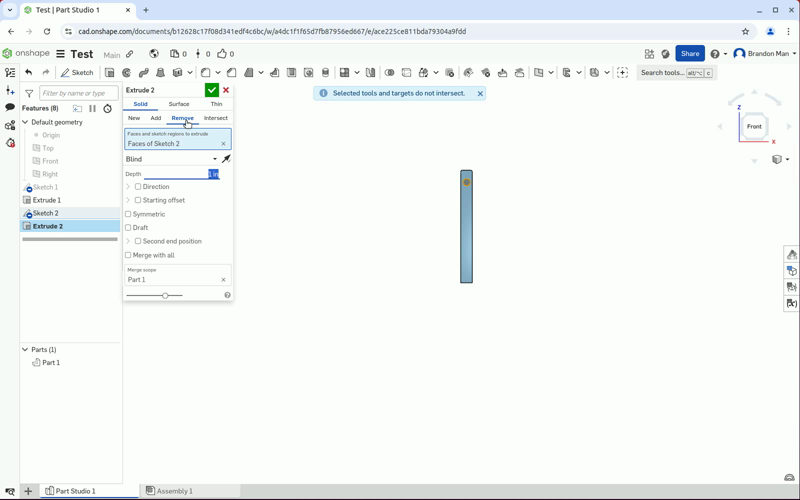
text(-1.204)
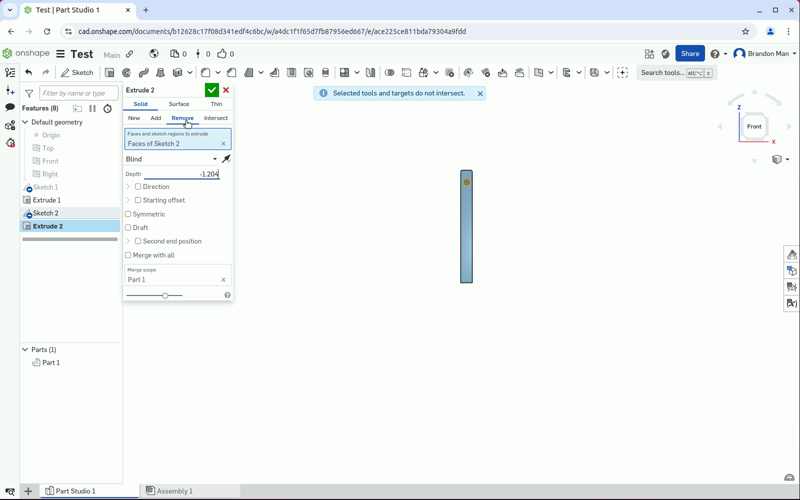
key(tab, 6)
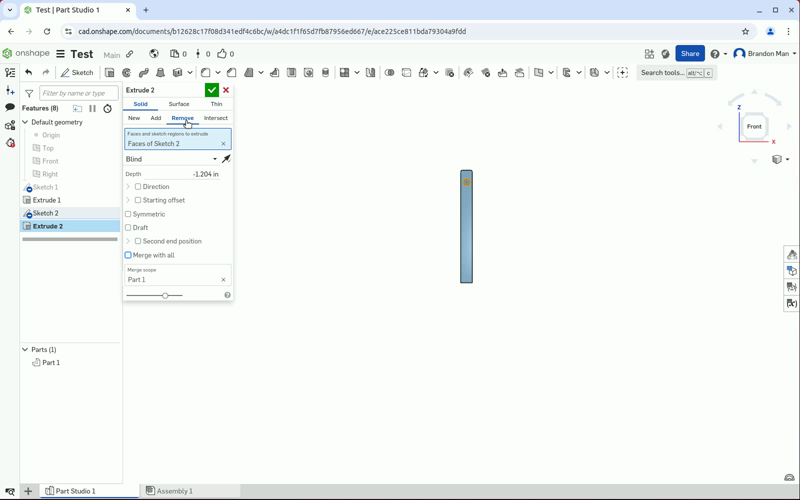
key(space)
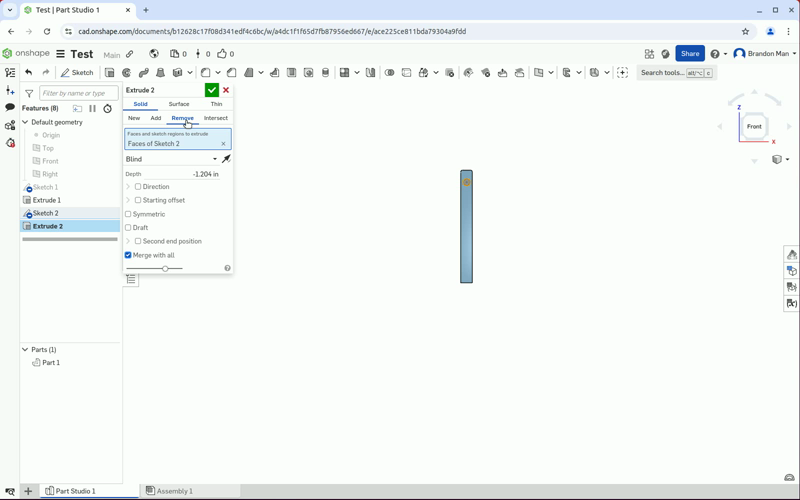
key(enter)
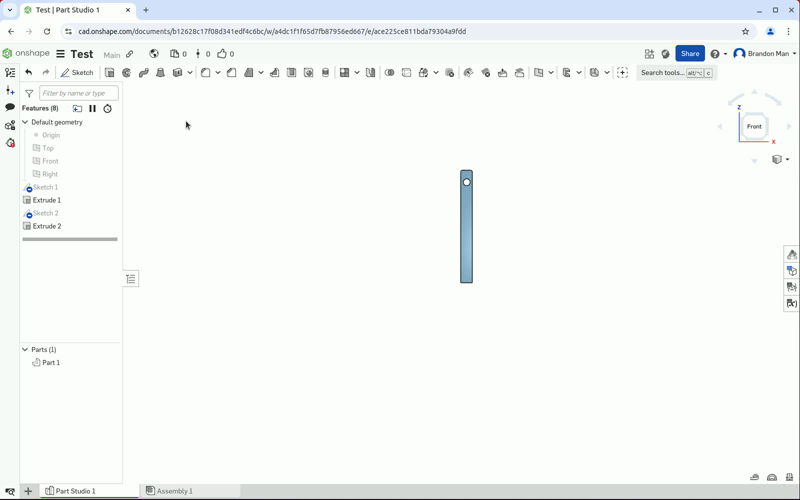
key(shift+h)
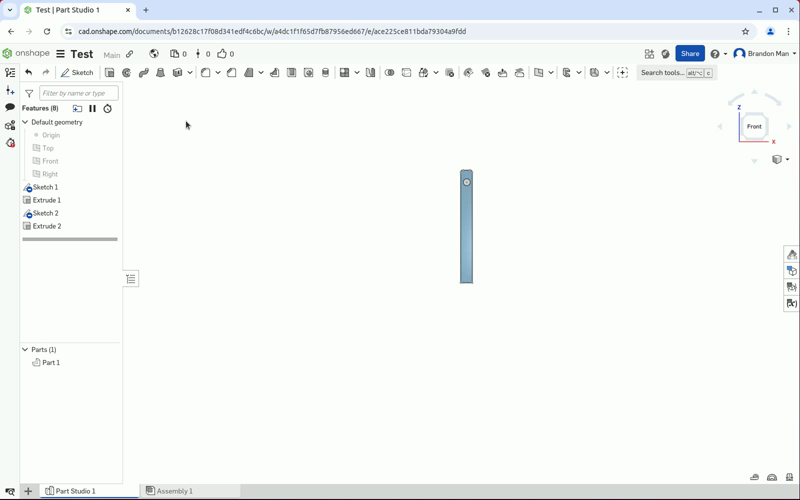
key(shift+h)
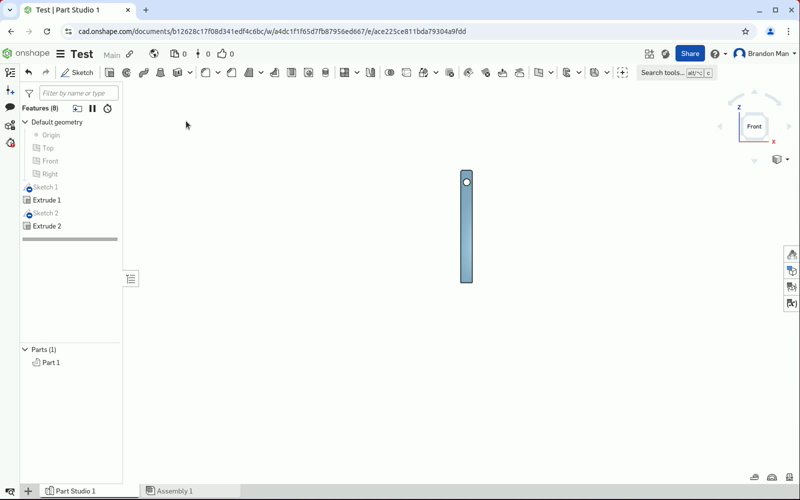
mouse_move(73, 189)
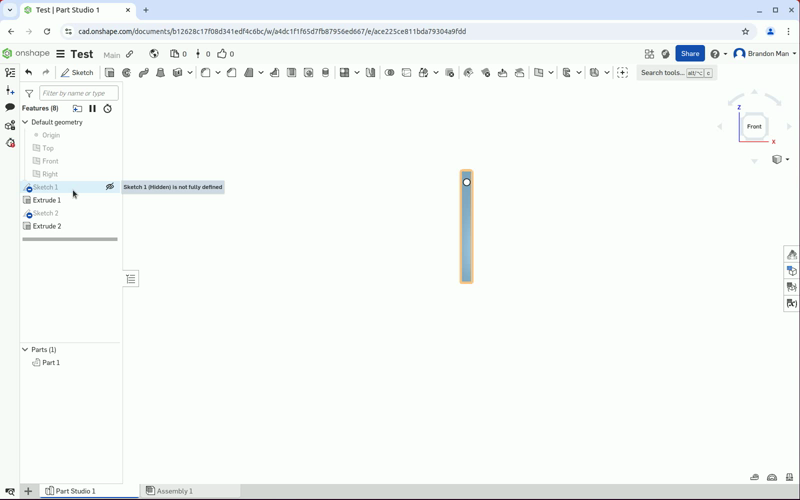
click(73, 189)
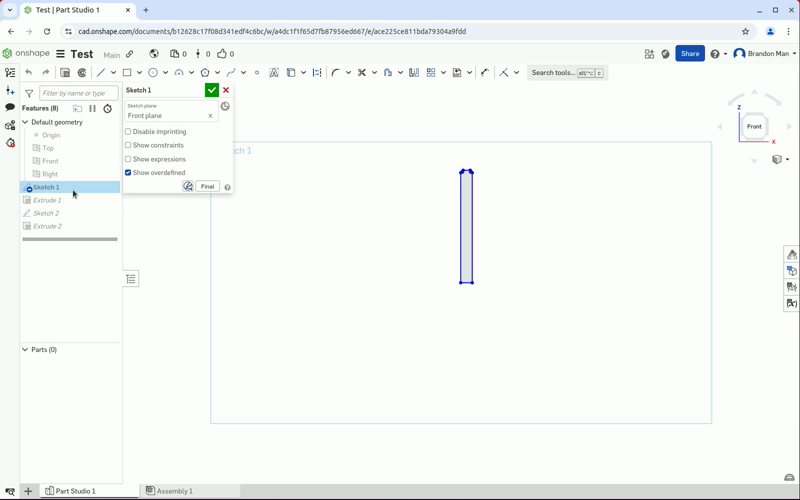
mouse_move(229, 92)
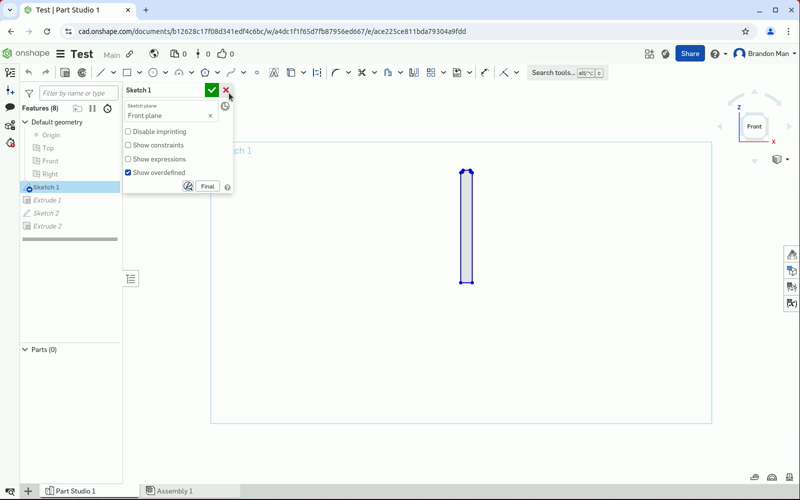
click(229, 92)
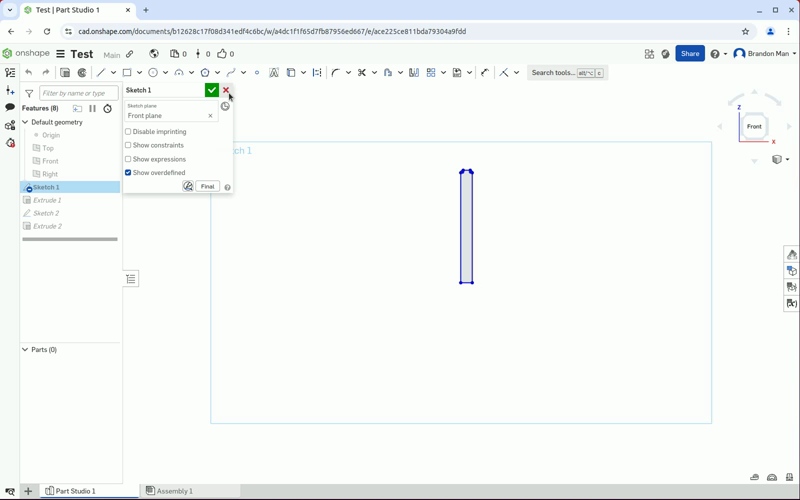
key(shift+s)
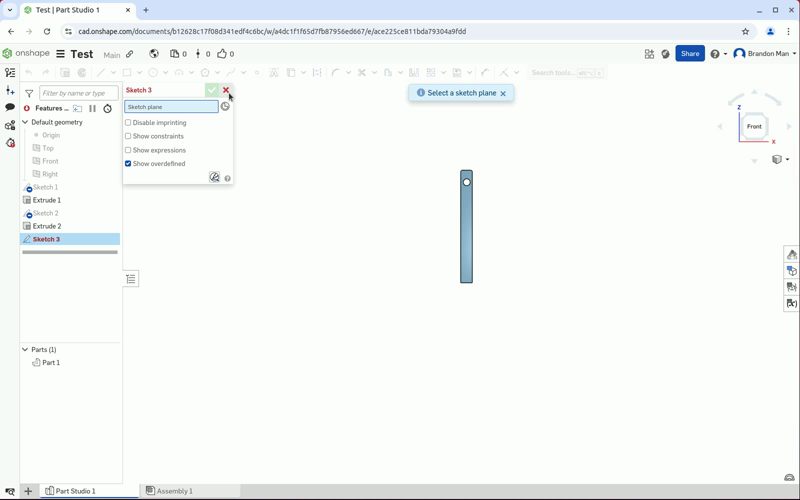
mouse_move(73, 163)
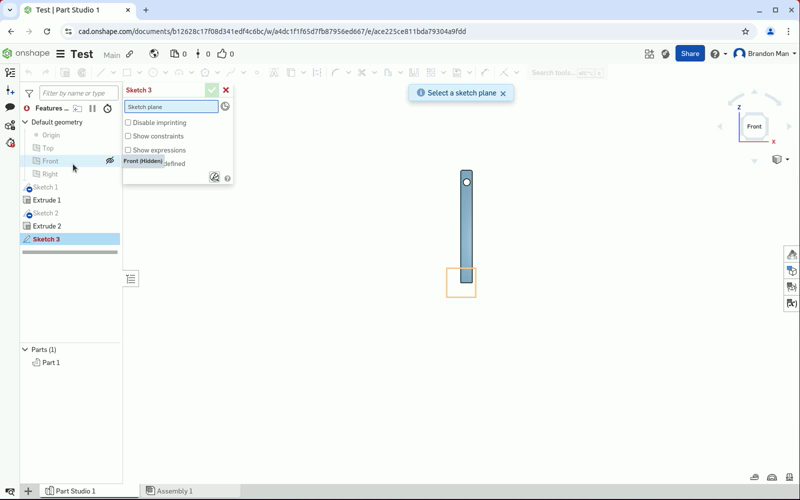
click(73, 163)
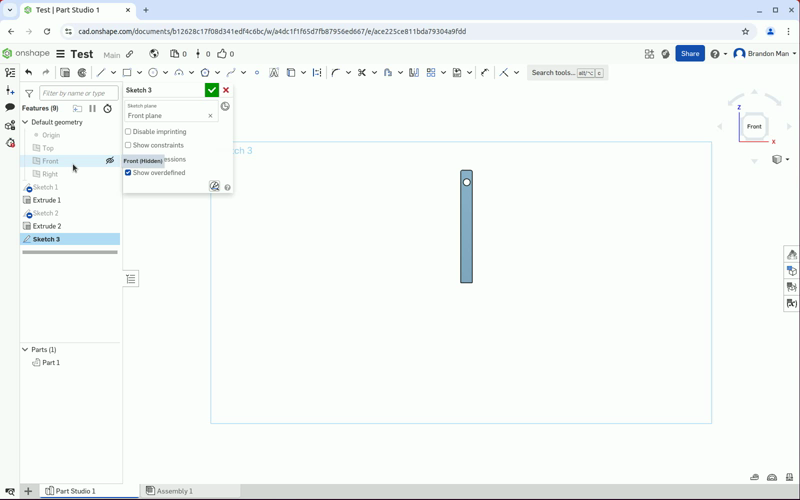
mouse_move(73, 352)
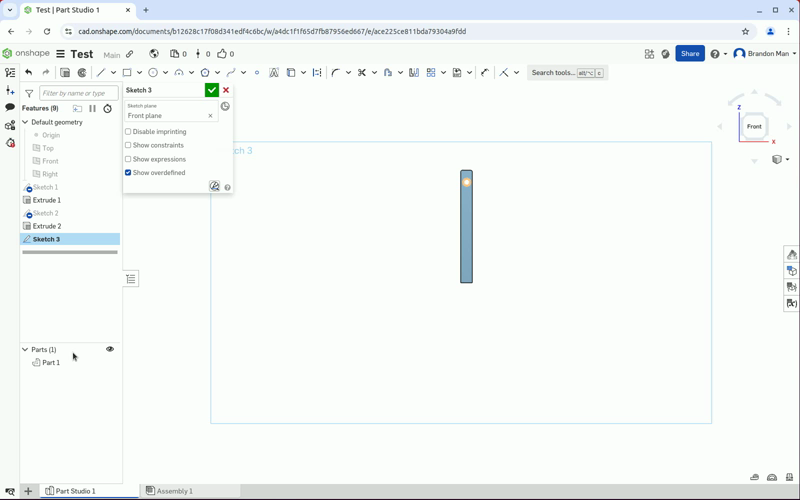
key(y)
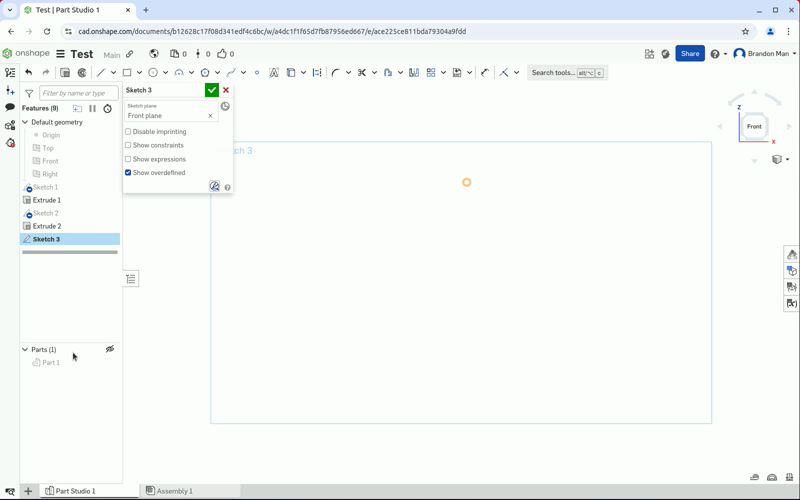
key(c)
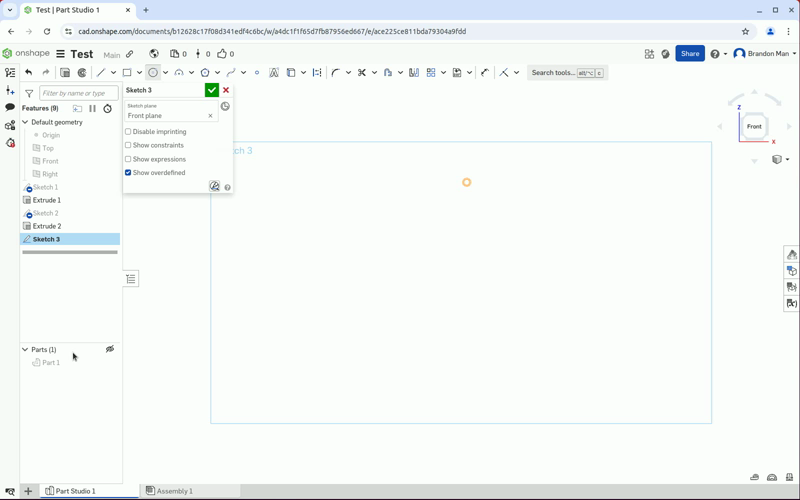
key_down(shift)
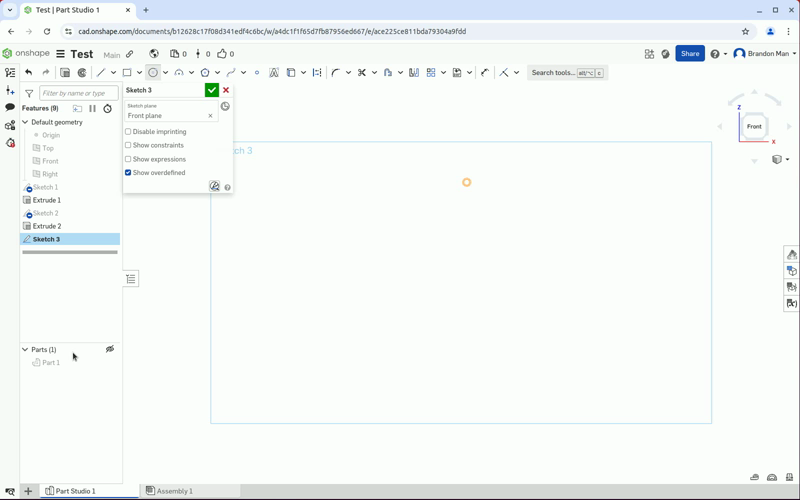
mouse_move(466, 226)
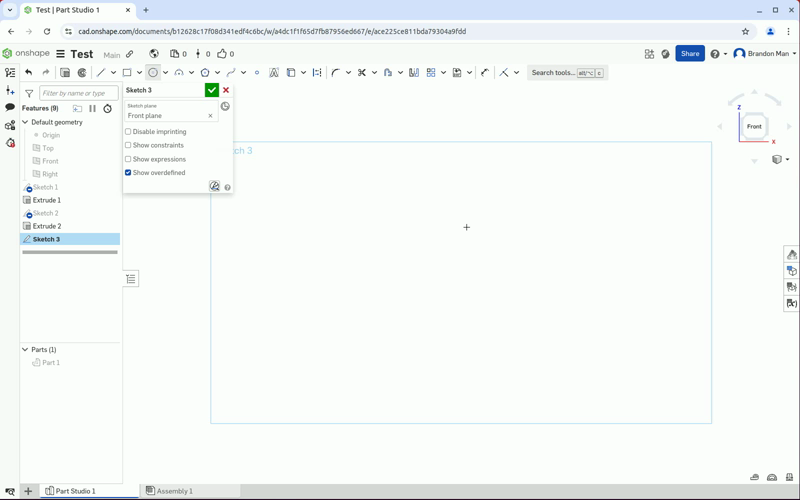
click(466, 226)
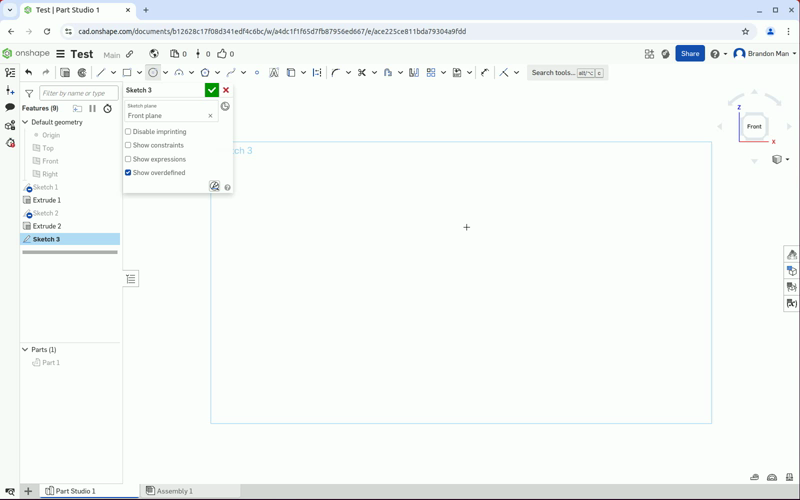
key_up(shift)
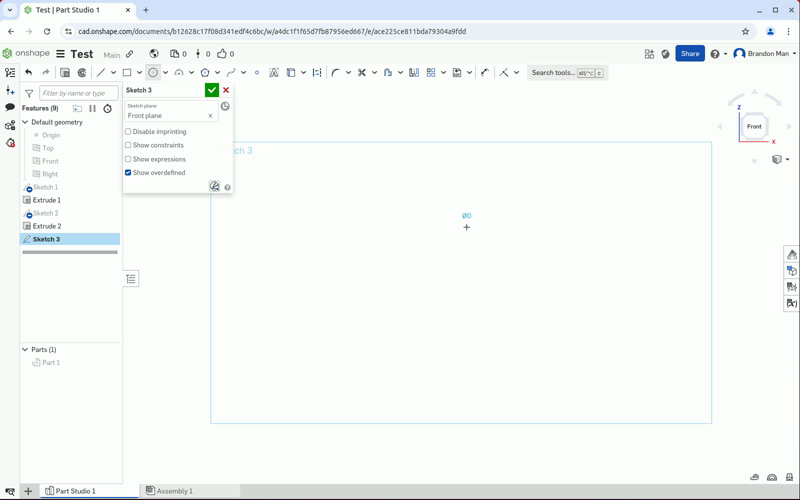
mouse_move(470, 226)
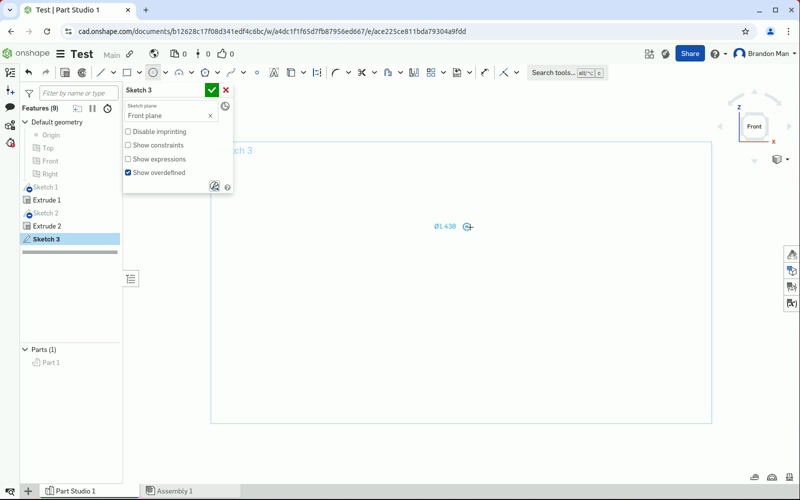
click(470, 226)
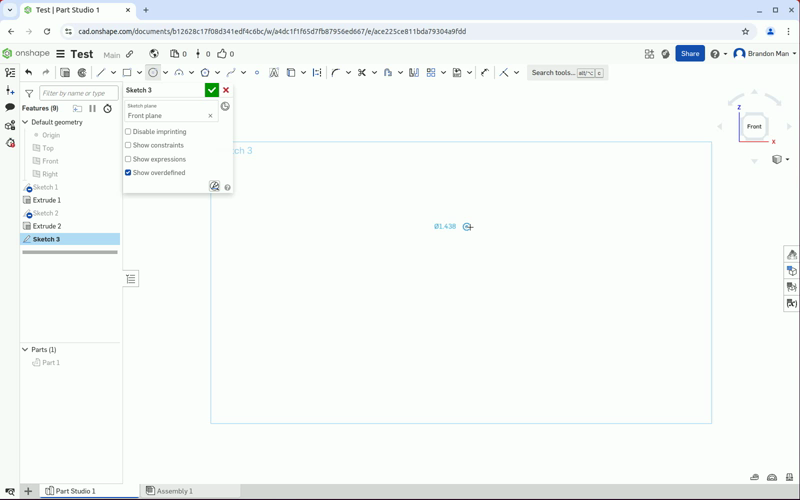
key(esc)
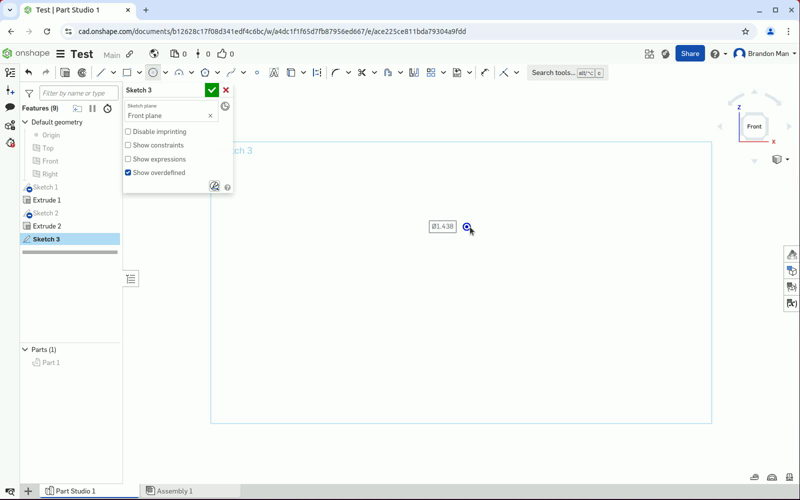
mouse_move(466, 228)
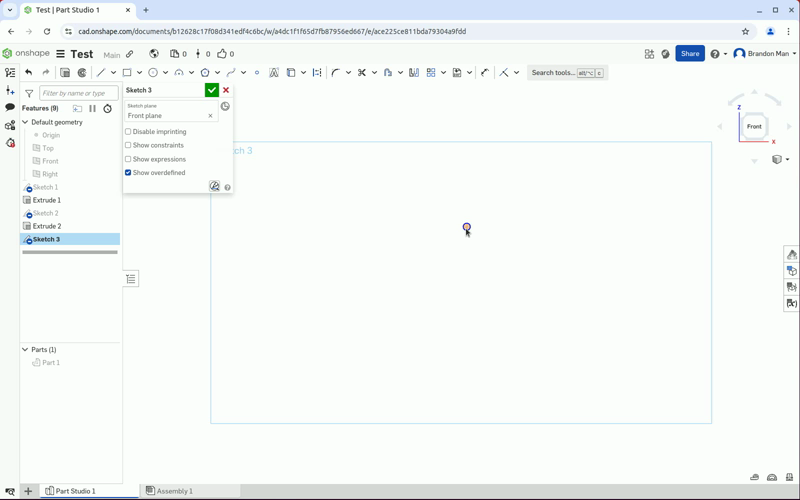
scroll(6)
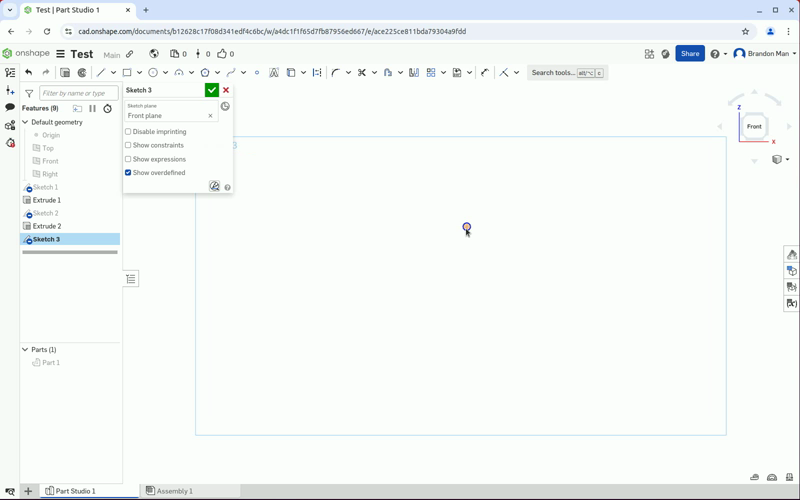
scroll(6)
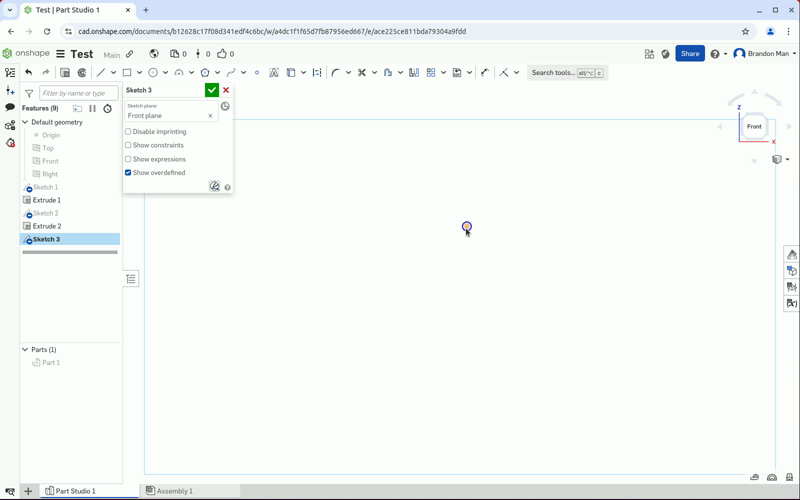
scroll(6)
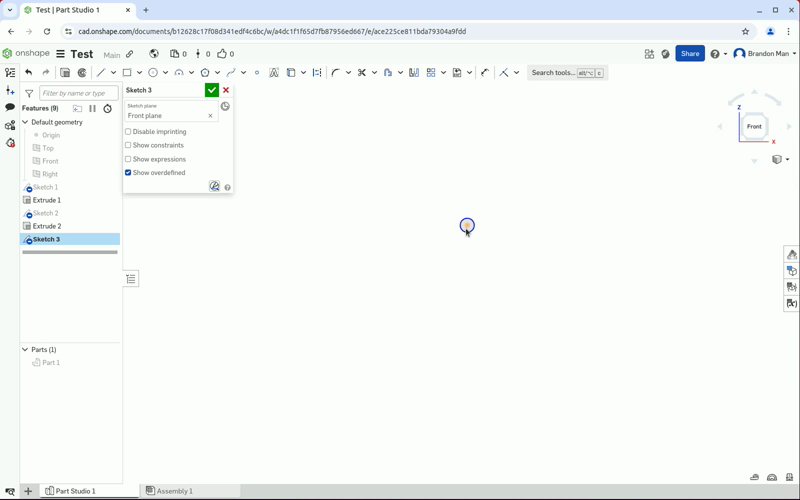
scroll(6)
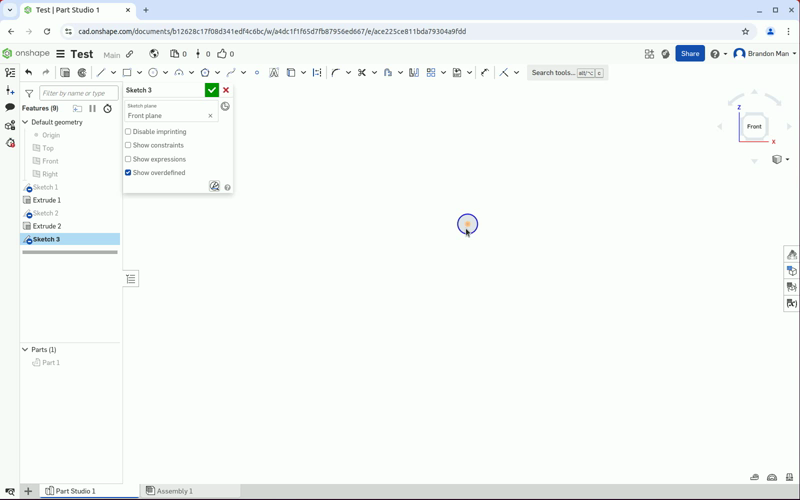
scroll(6)
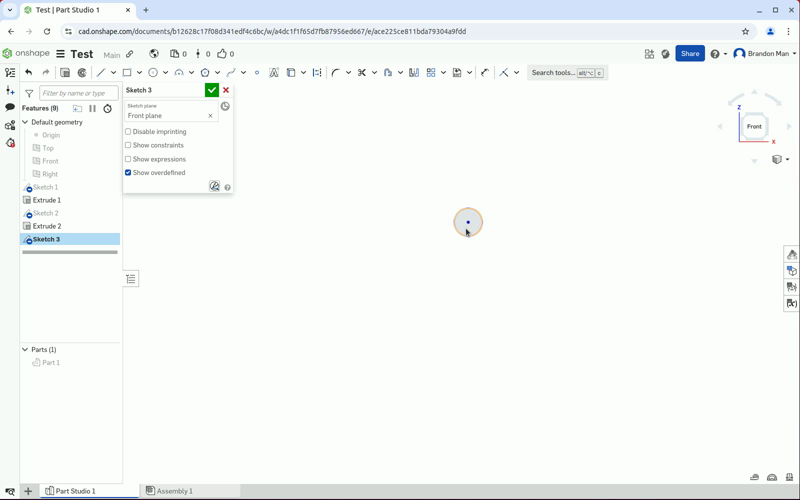
scroll(6)
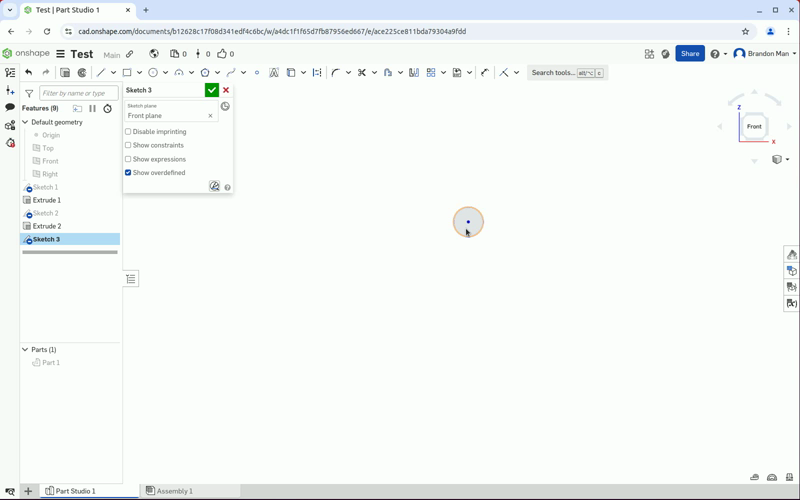
scroll(6)
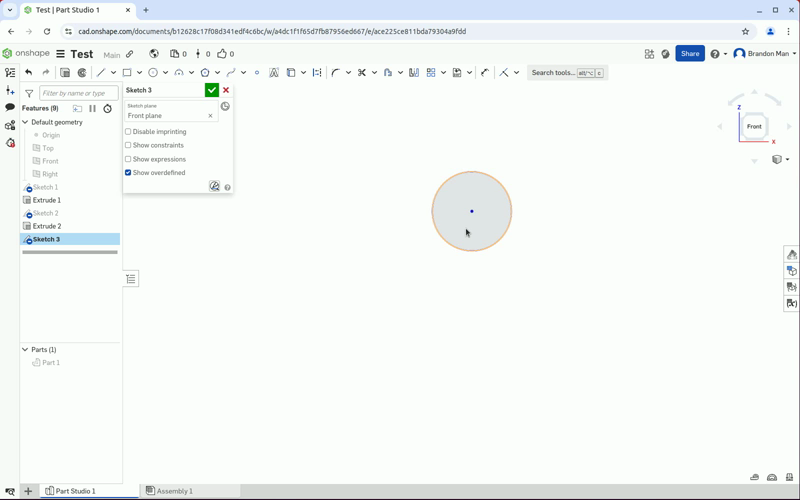
click(466, 228)
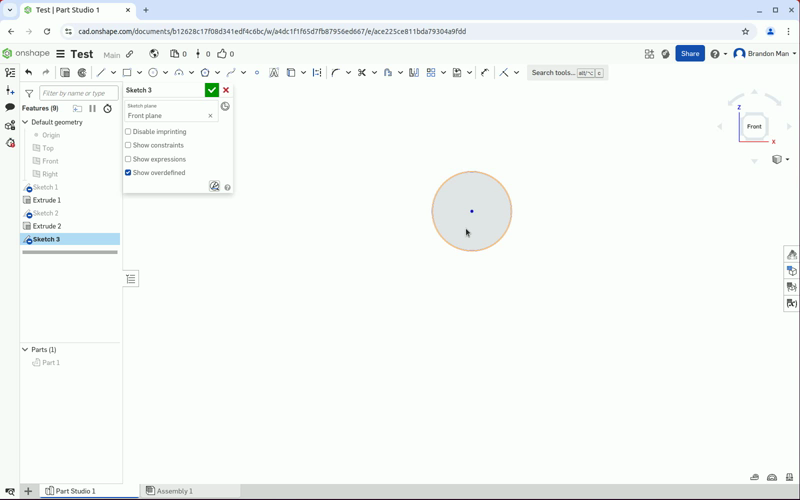
scroll(-6)
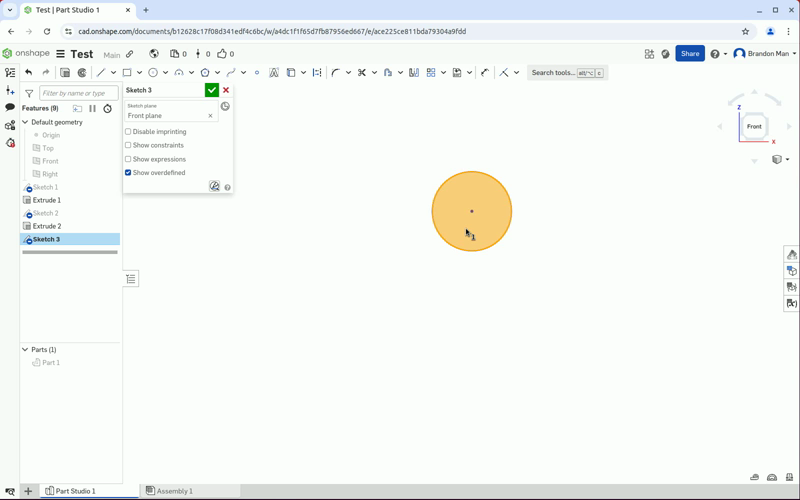
scroll(-6)
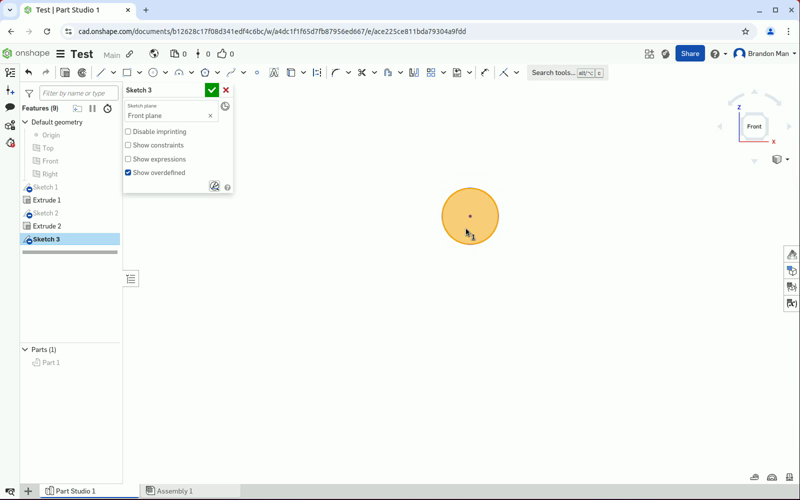
scroll(-6)
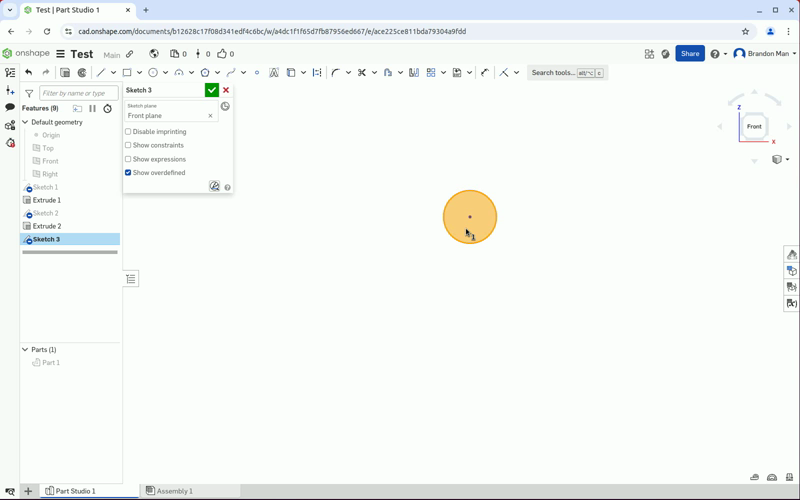
scroll(-6)
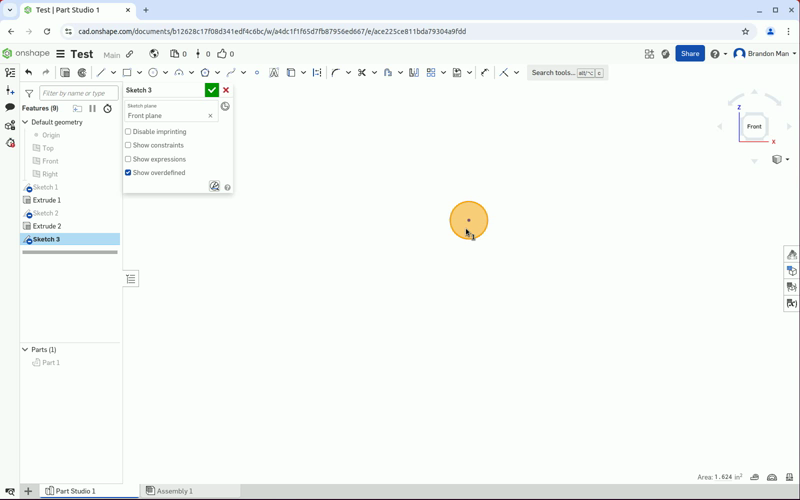
scroll(-6)
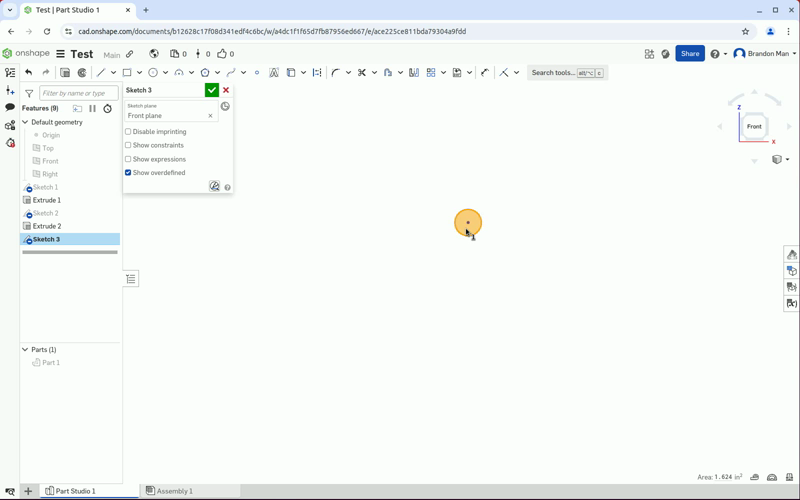
scroll(-6)
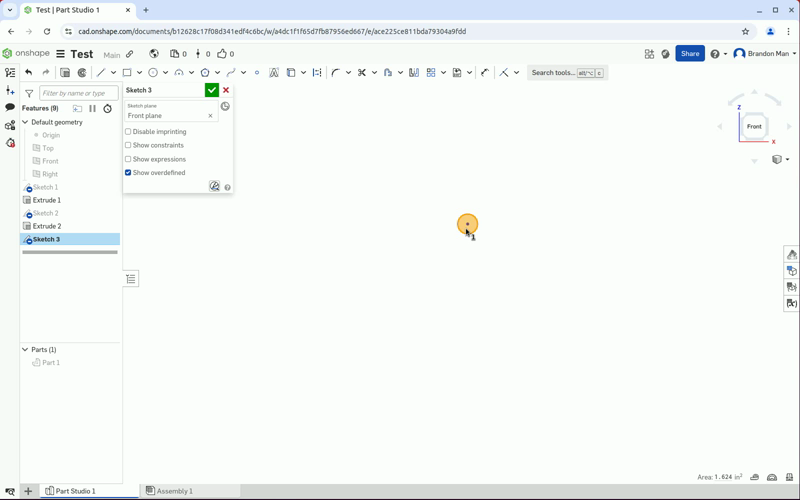
scroll(-6)
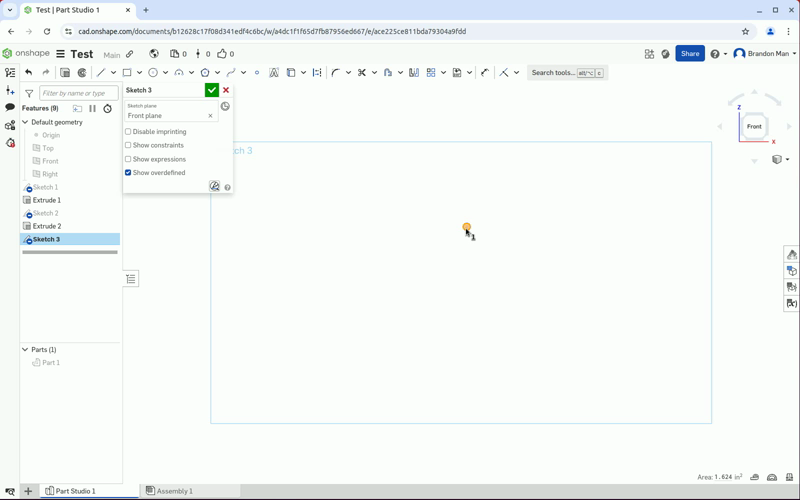
mouse_move(73, 352)
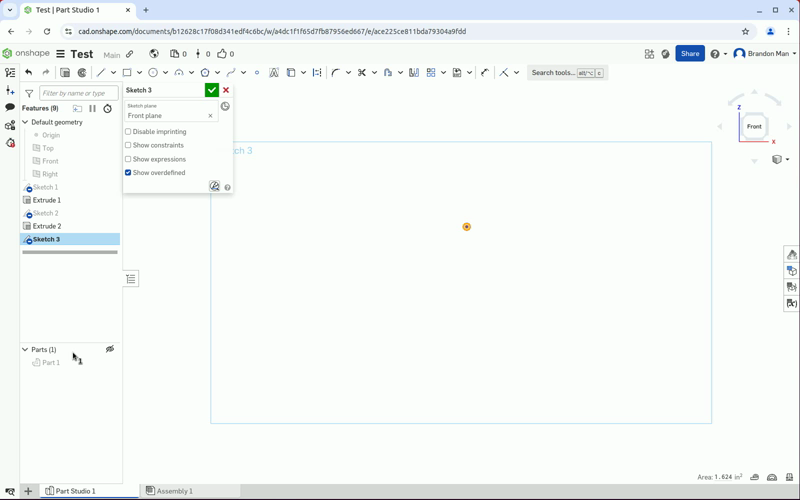
key(shift+y)
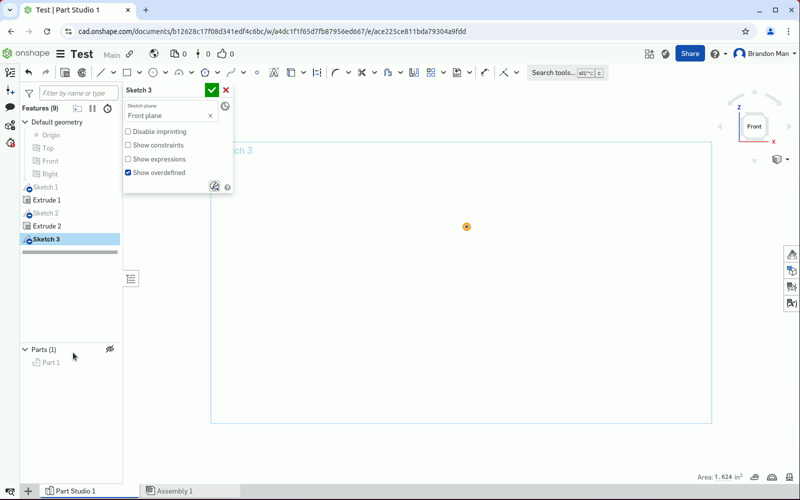
key(shift+e)
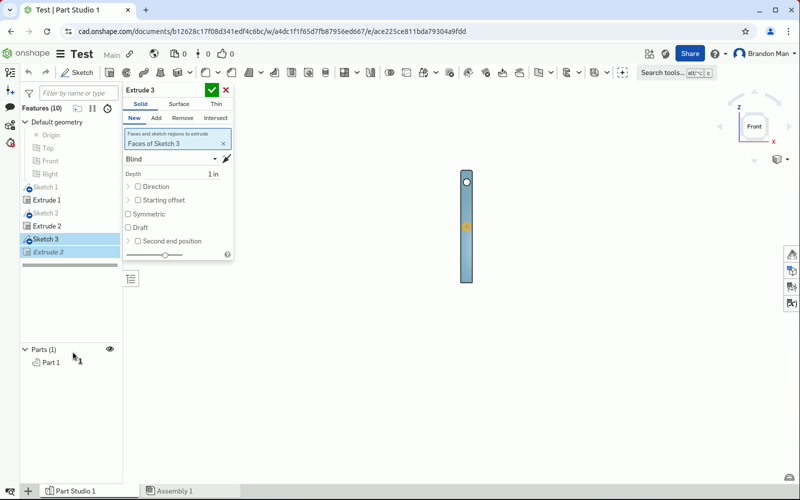
mouse_move(143, 106)
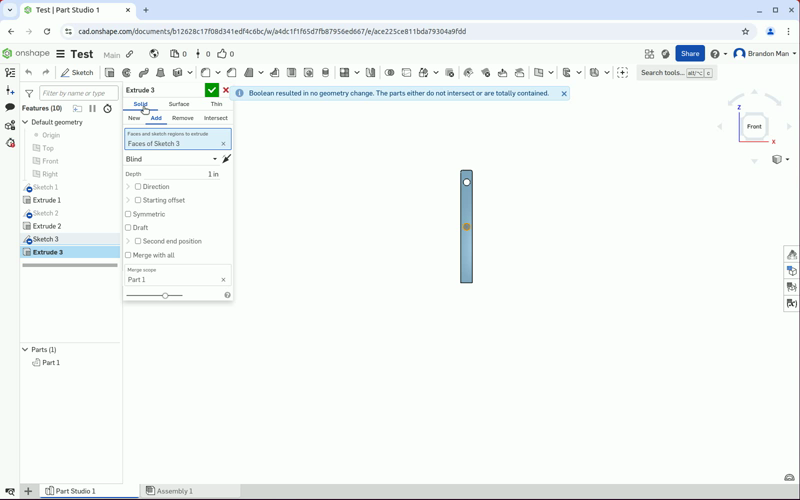
click(143, 106)
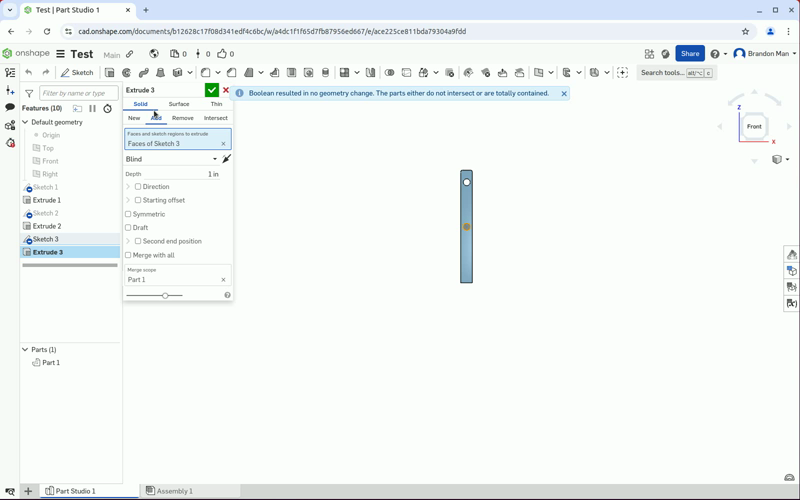
mouse_move(186, 120)
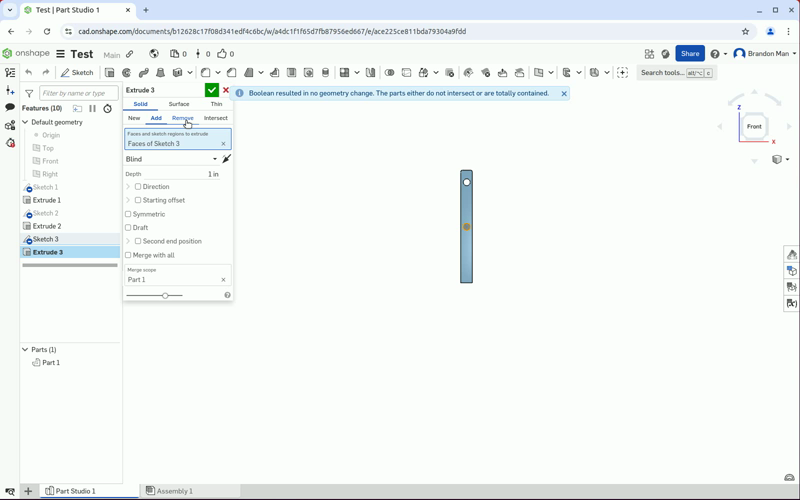
click(186, 120)
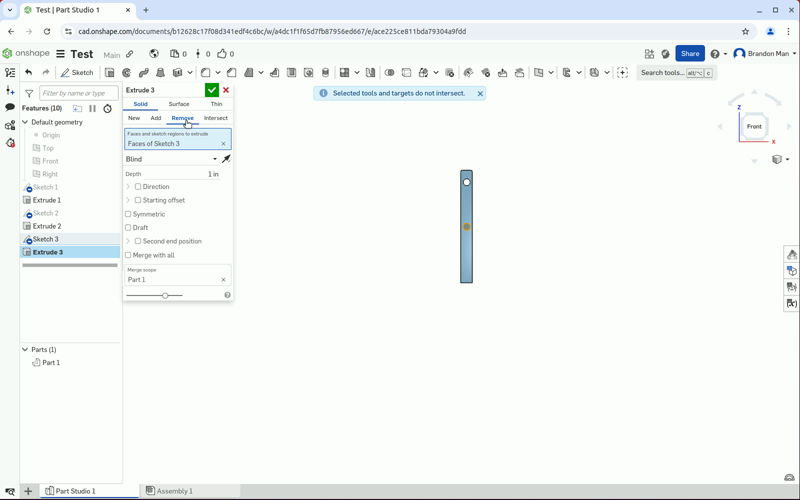
key(tab, 4)
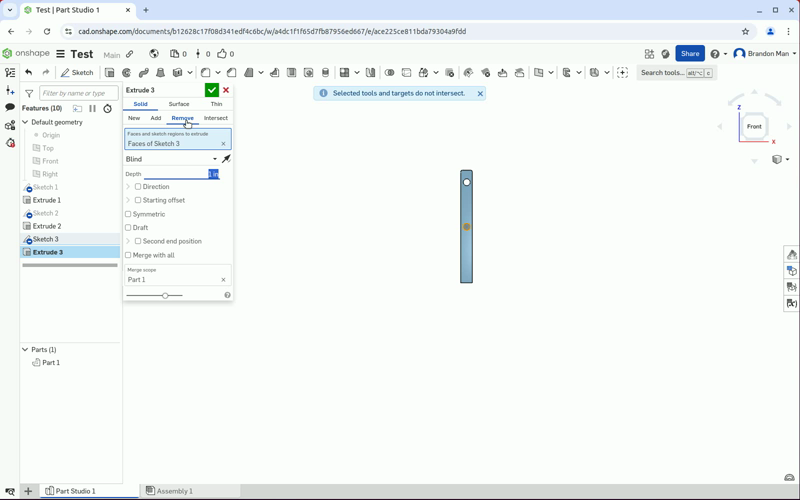
text(-1.204)
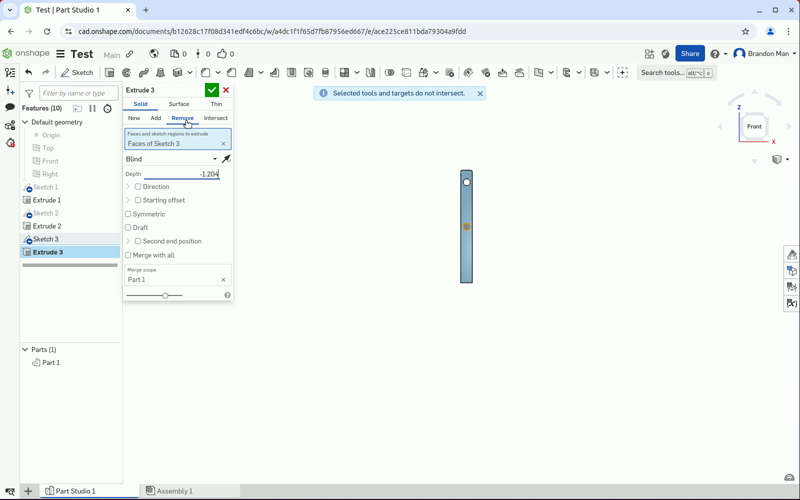
key(tab, 6)
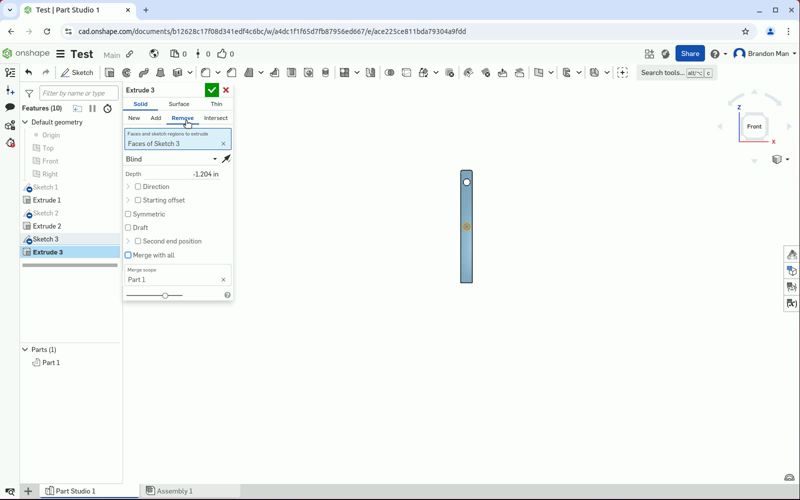
key(space)
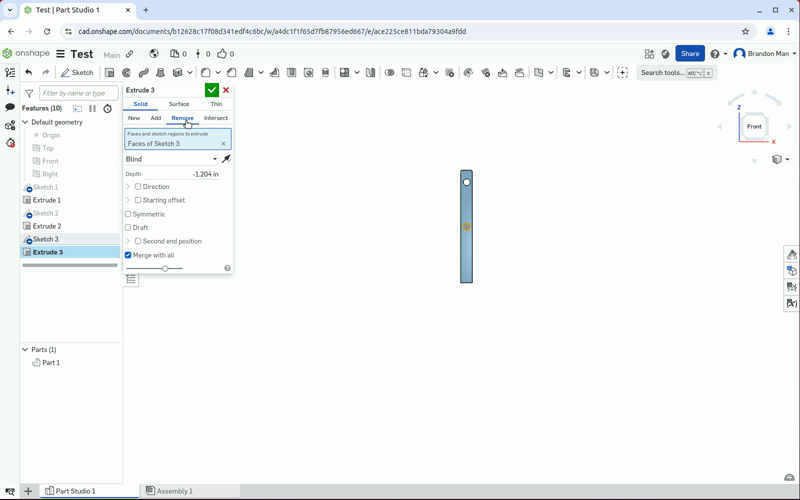
key(enter)
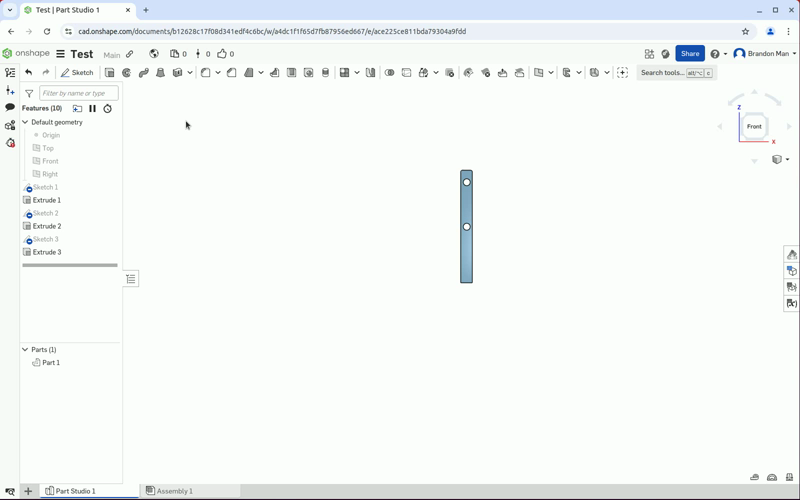
key(shift+h)
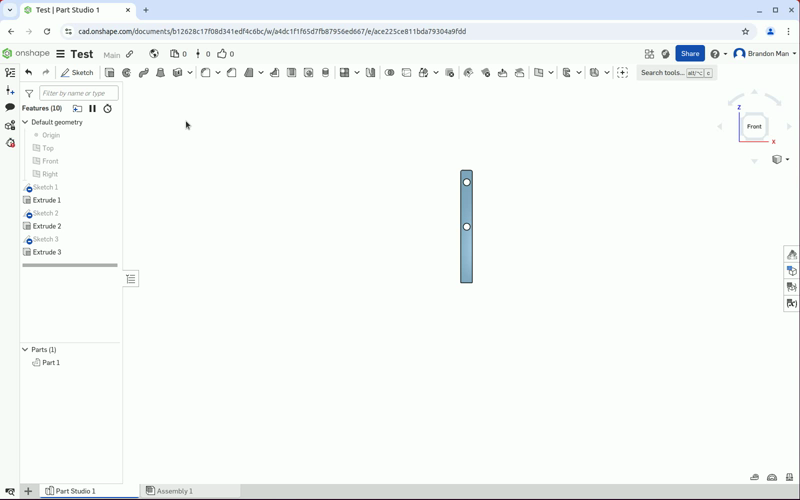
key(shift+h)
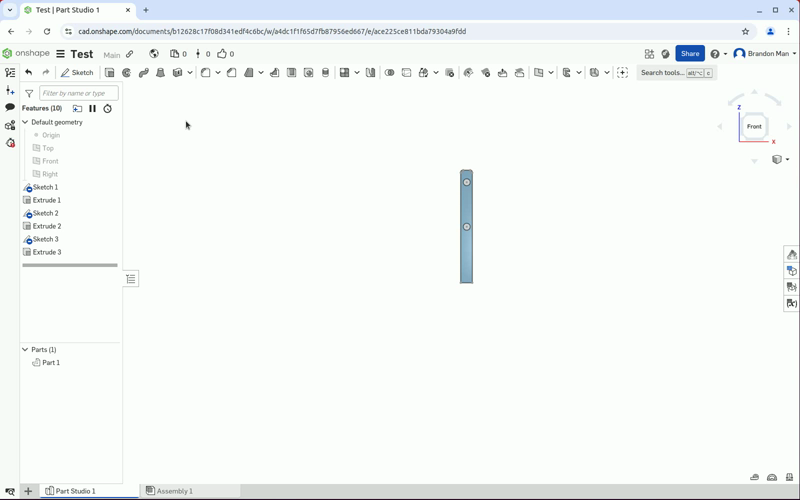
key(shift+7)
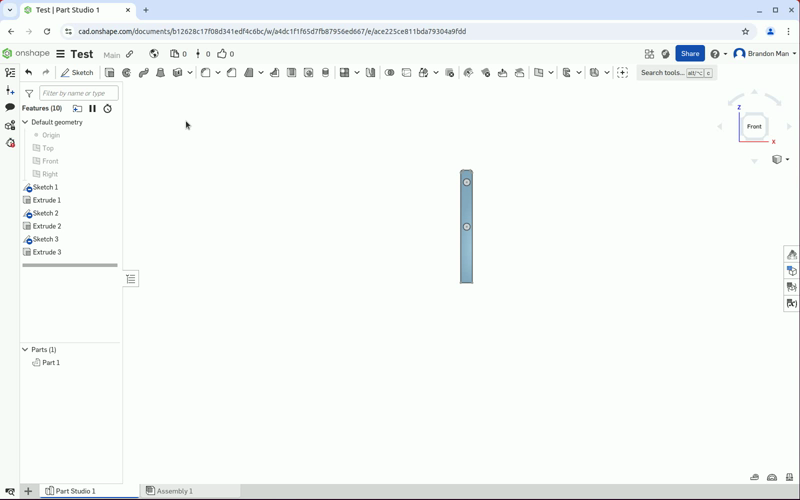
key(left, 2)
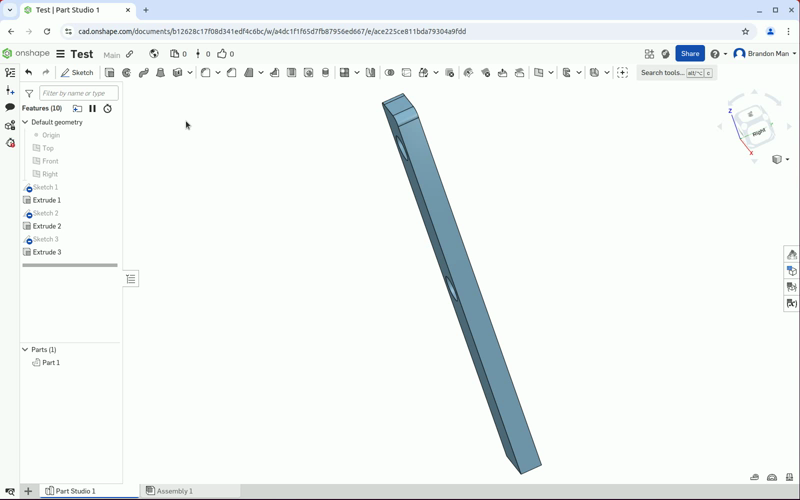
key(down, 2)
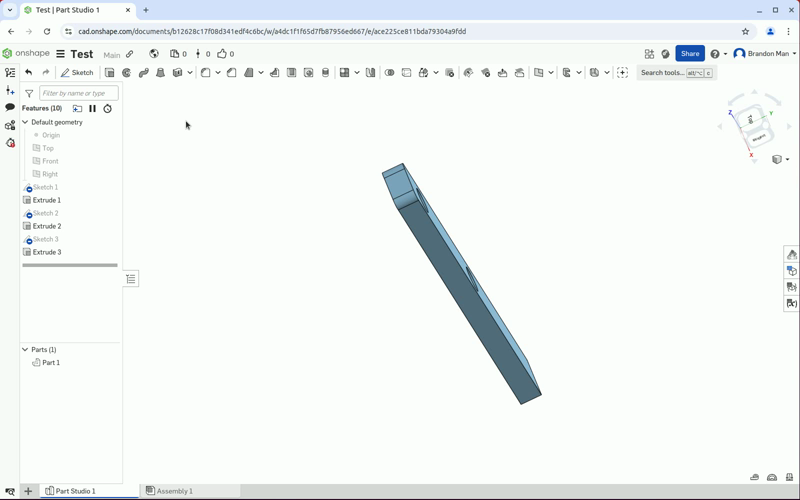
key(up, 2)
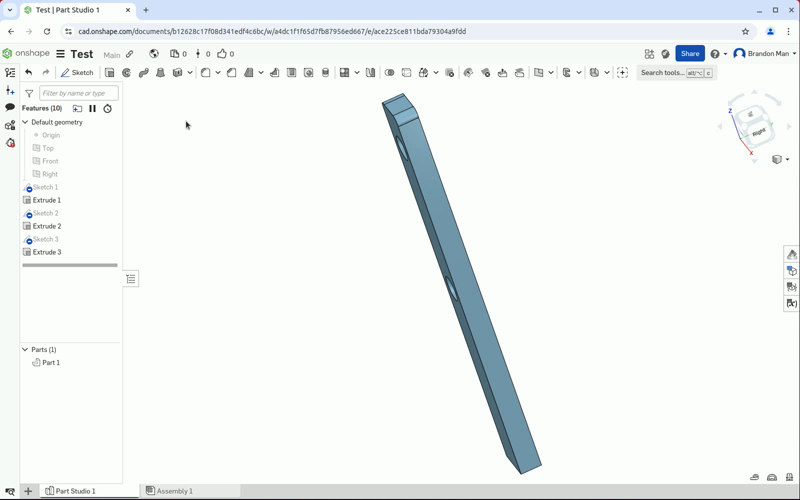
key(right, 2)
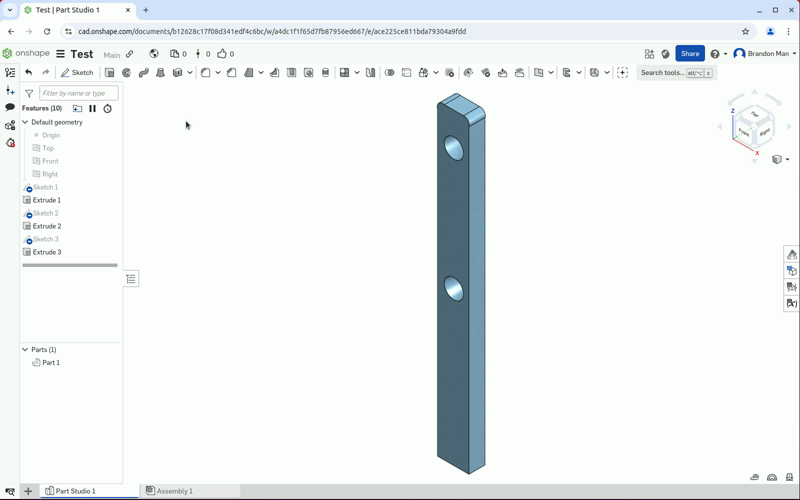
mouse_move(73, 189)
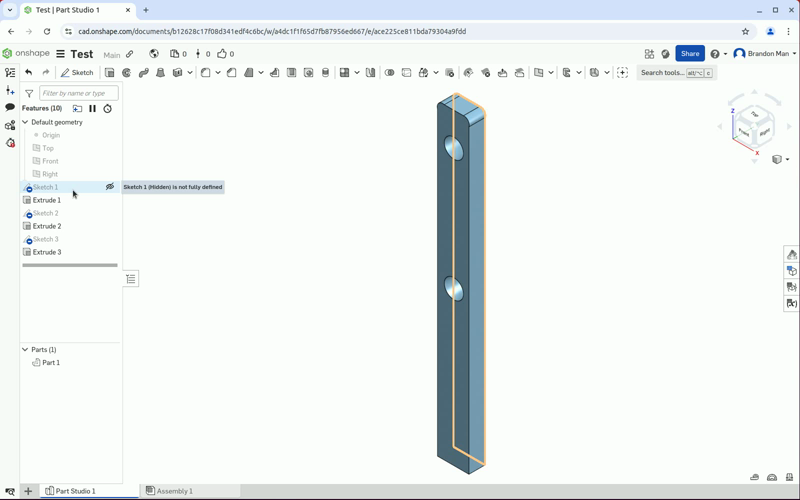
click(73, 189)